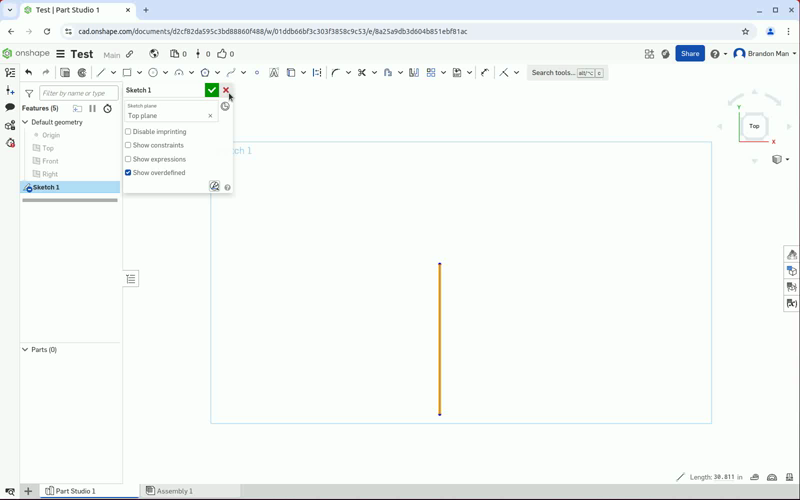
key(shift+h)
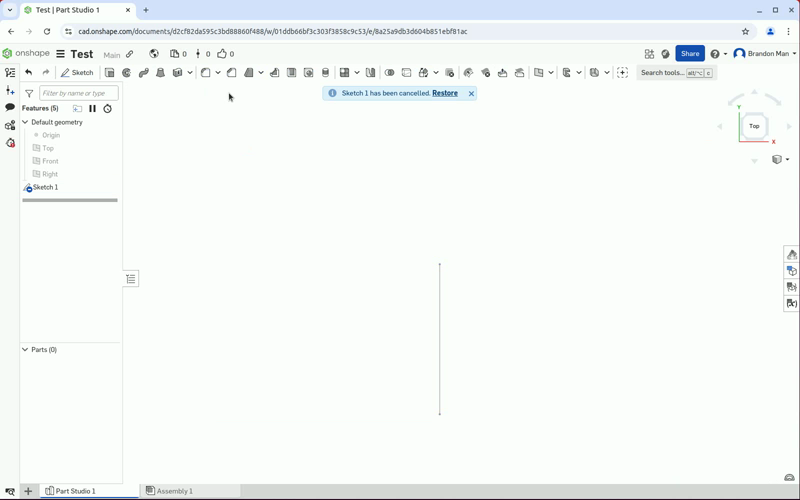
key(shift+s)
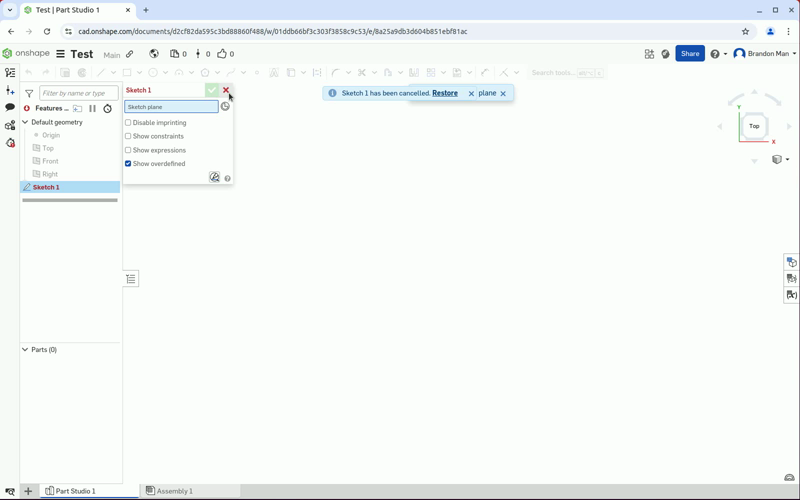
mouse_move(73, 150)
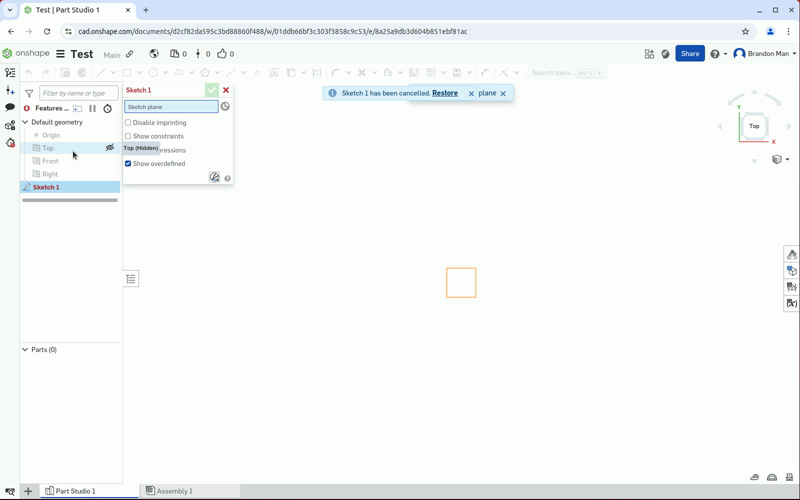
click(73, 150)
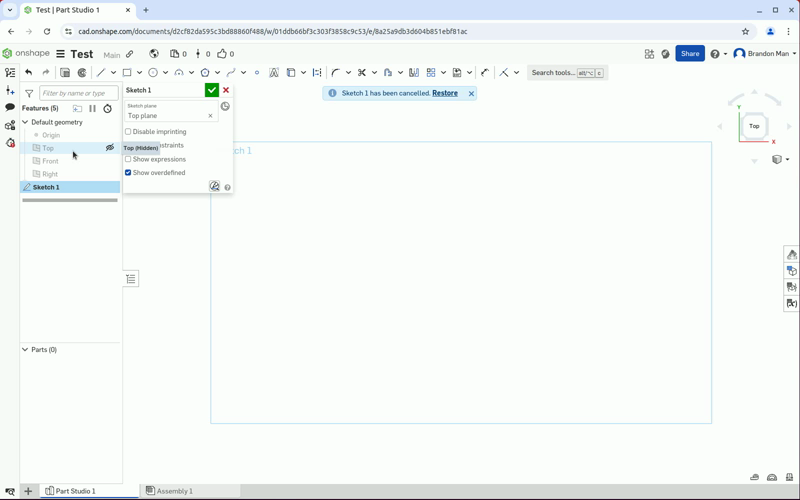
mouse_move(73, 352)
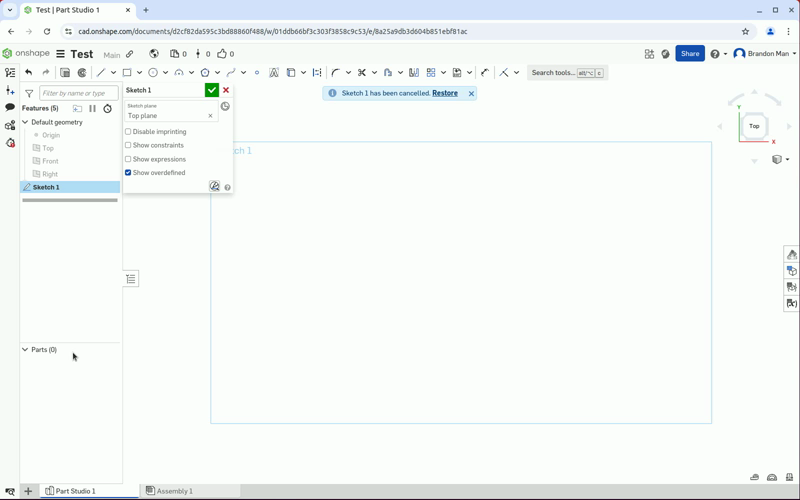
key(y)
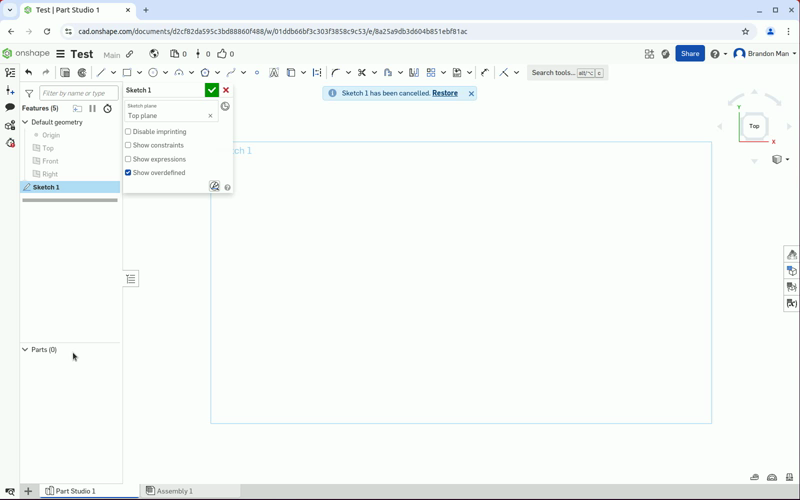
key(a)
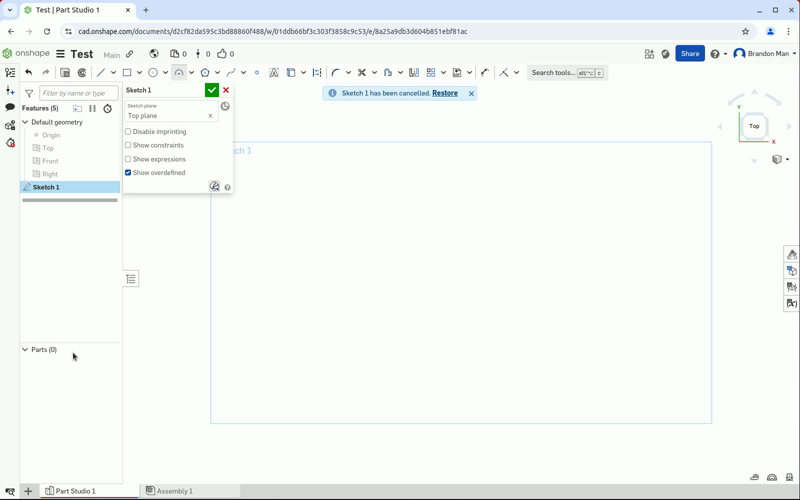
key_down(shift)
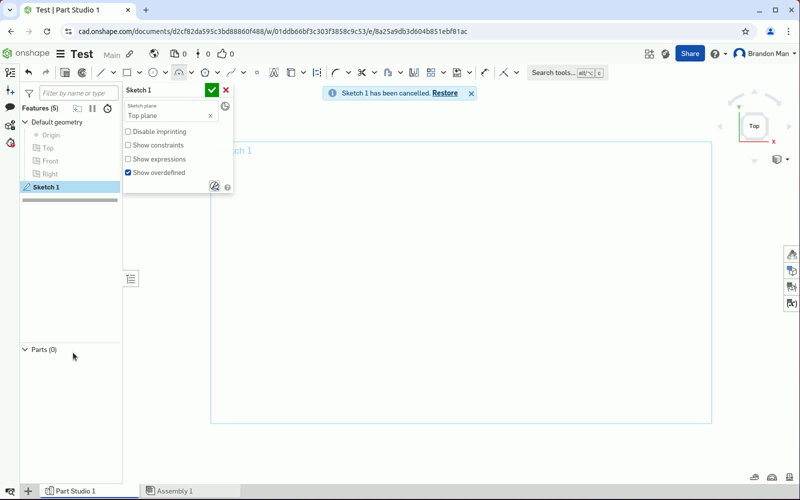
mouse_move(460, 268)
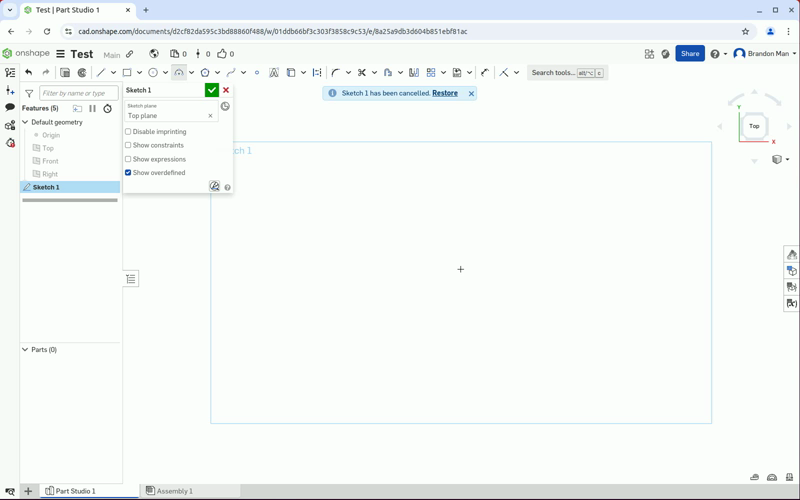
click(460, 268)
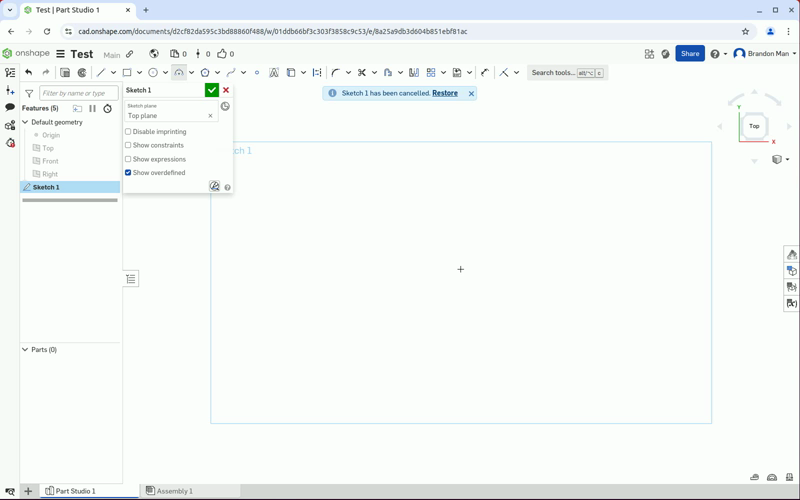
key_up(shift)
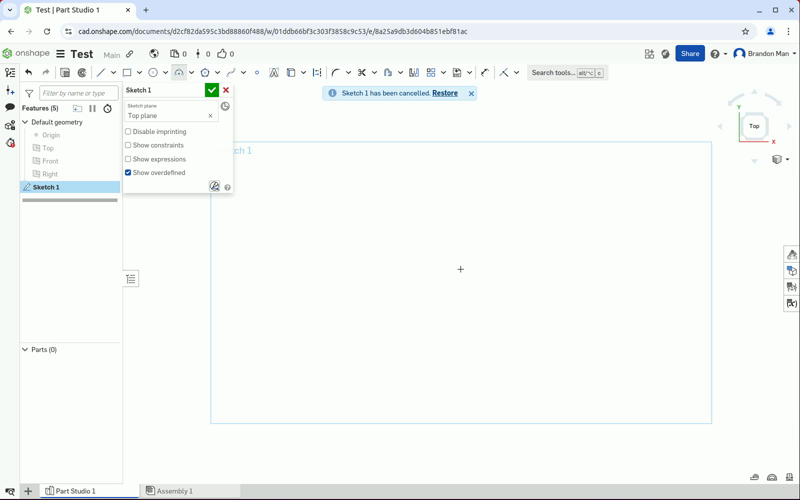
key_down(shift)
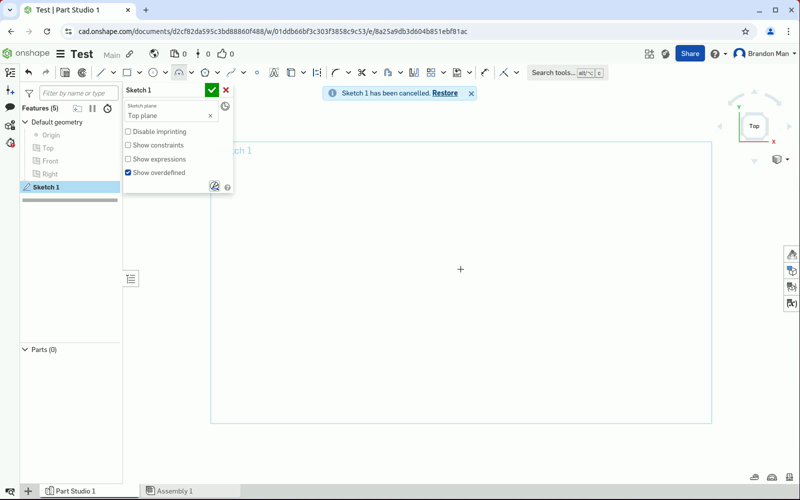
mouse_move(474, 282)
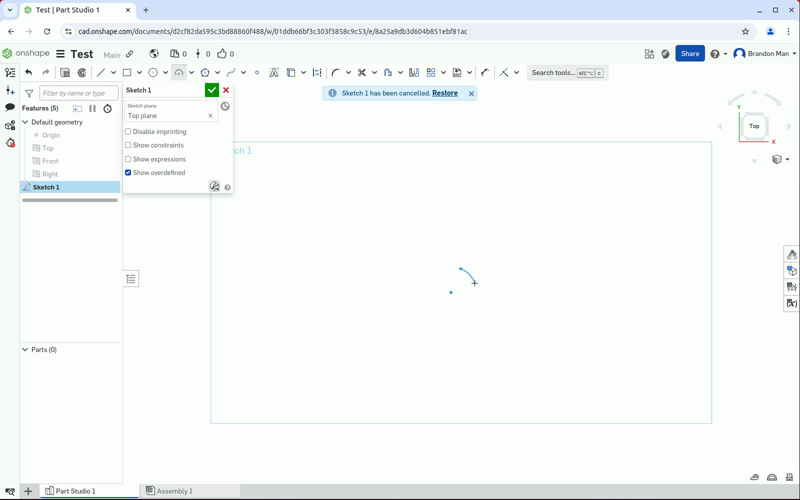
click(474, 282)
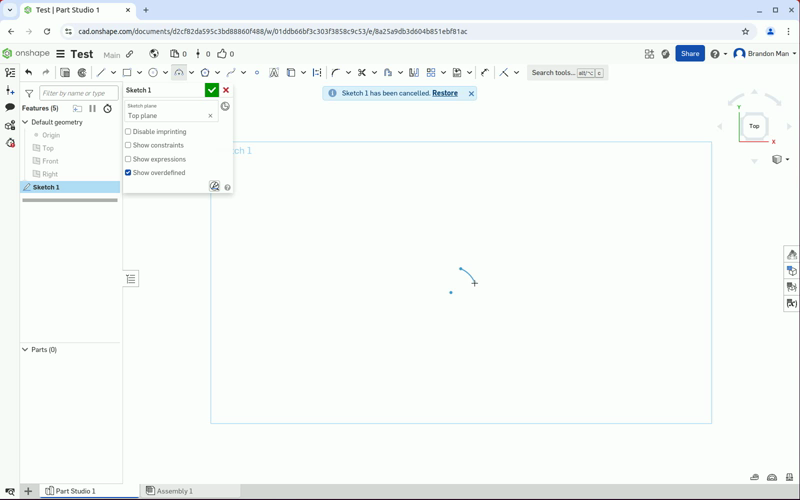
mouse_move(464, 278)
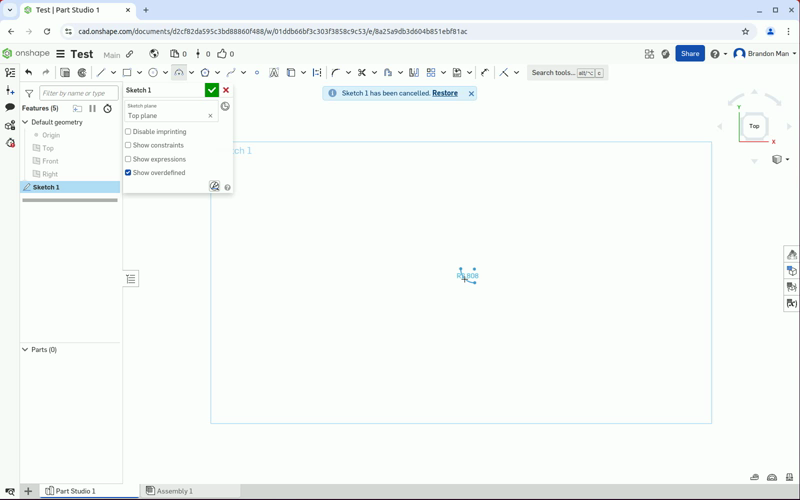
click(464, 278)
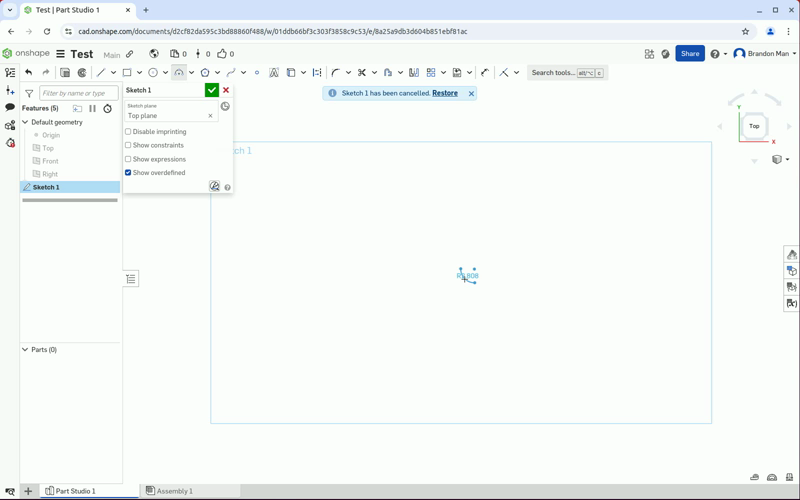
key_up(shift)
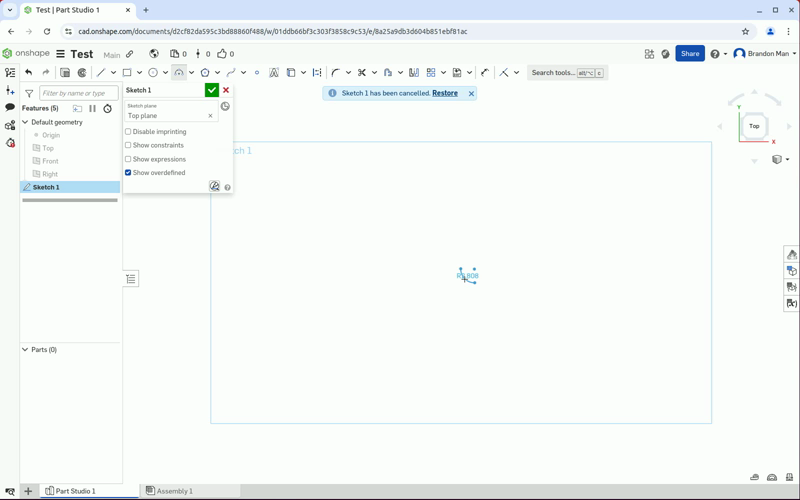
key(esc)
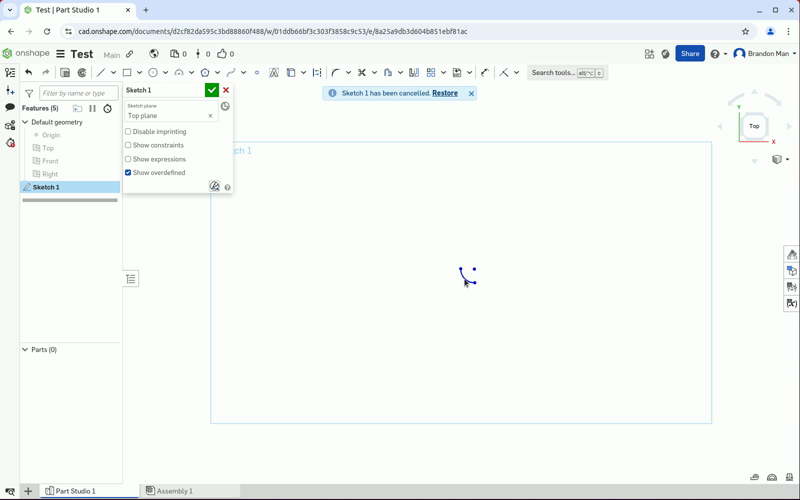
key(l)
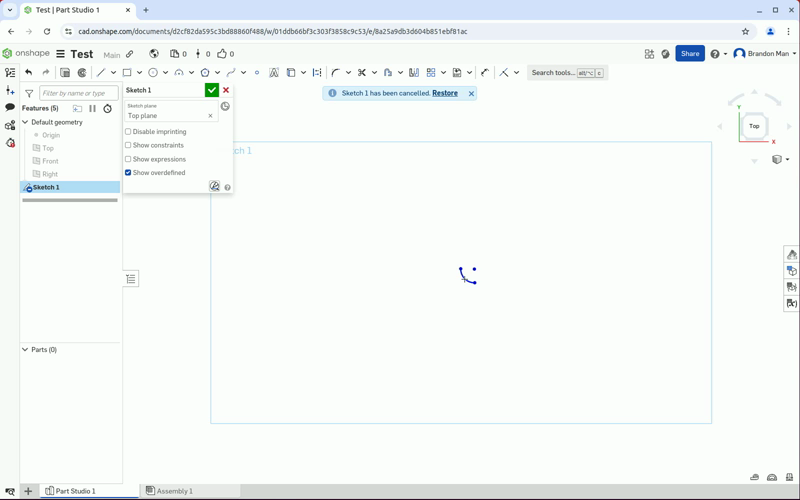
mouse_move(474, 282)
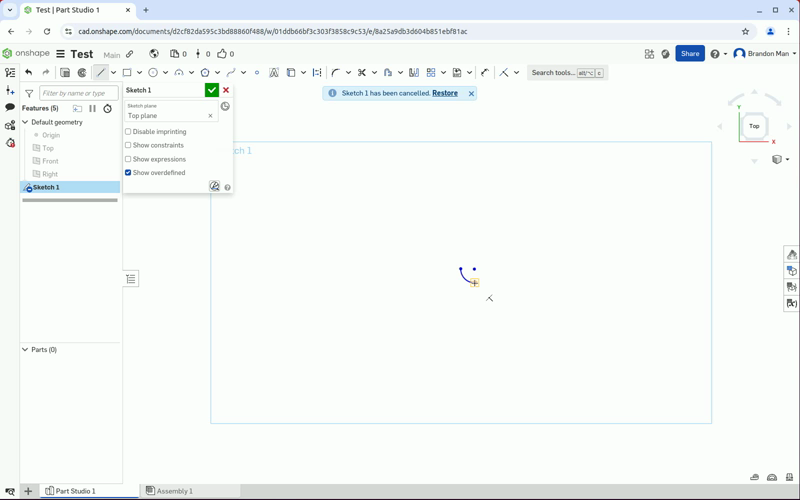
click(474, 282)
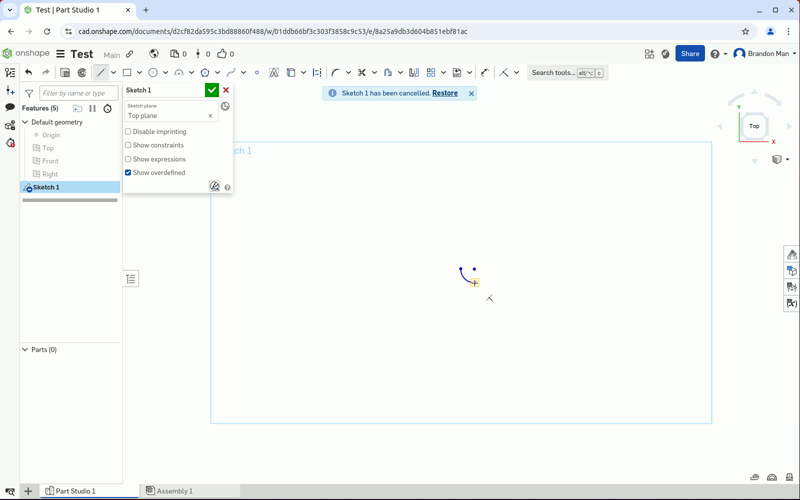
key_down(shift)
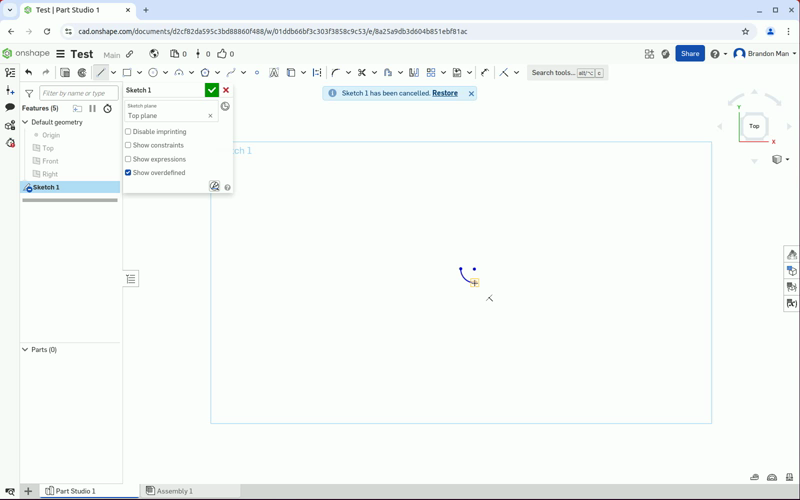
mouse_move(559, 282)
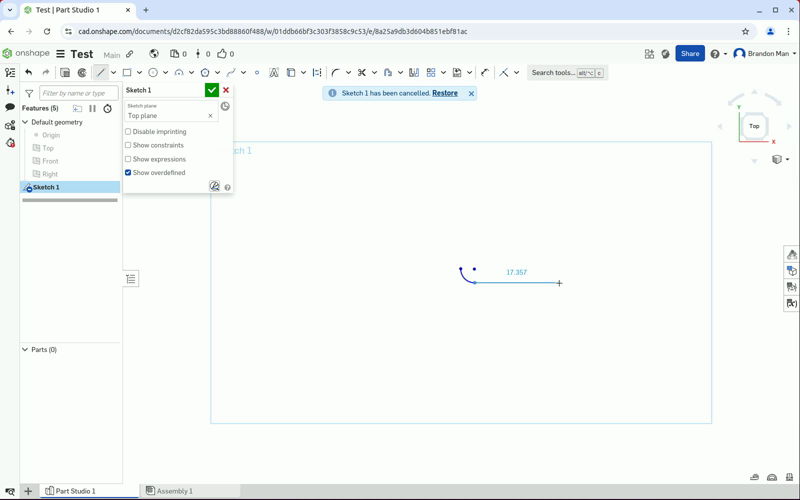
click(559, 282)
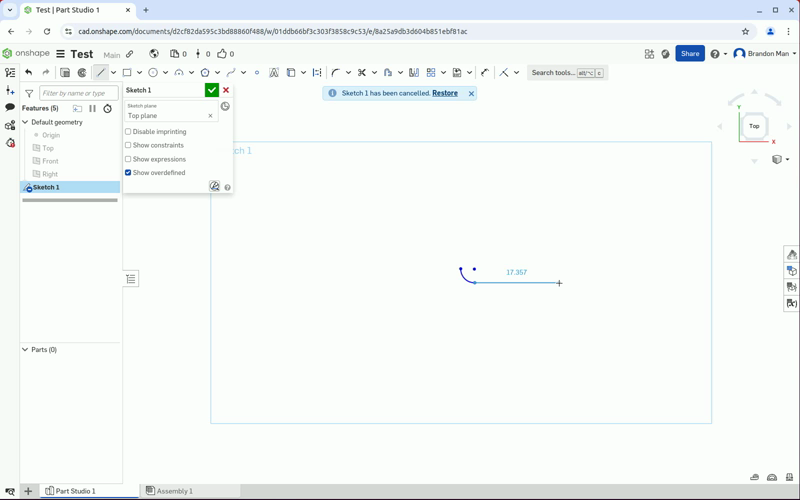
key_up(shift)
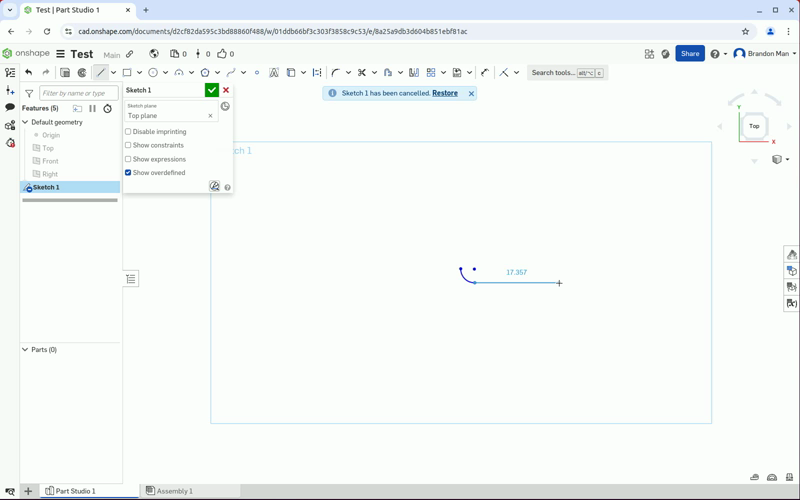
key(esc)
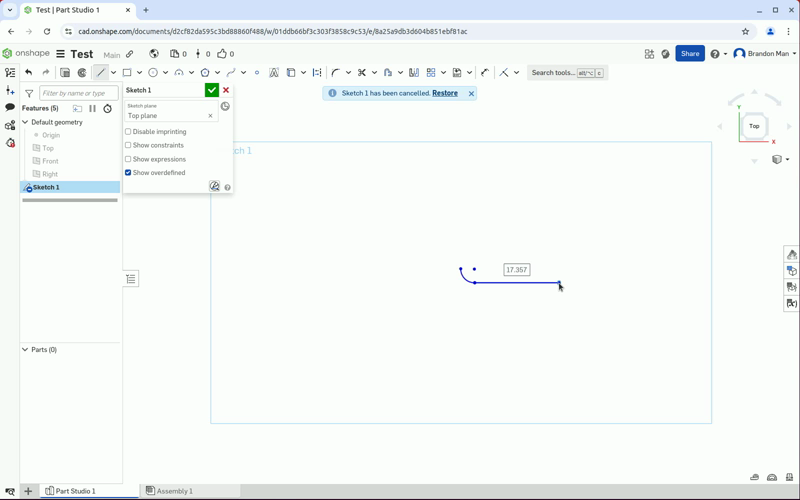
key(a)
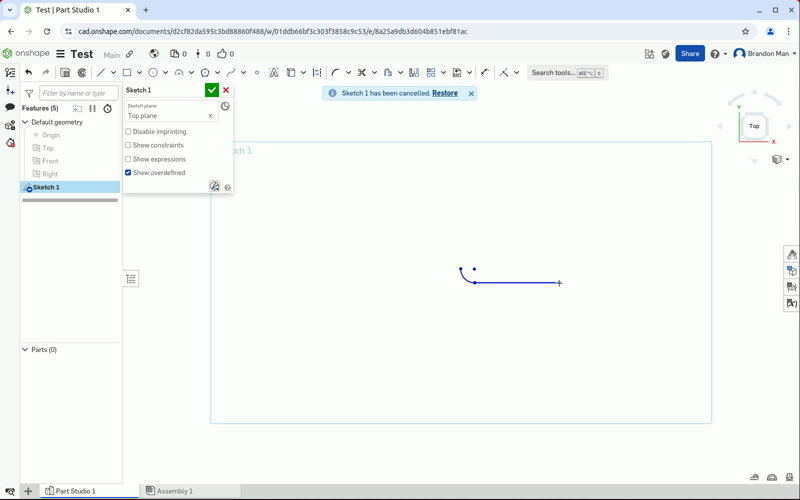
mouse_move(559, 282)
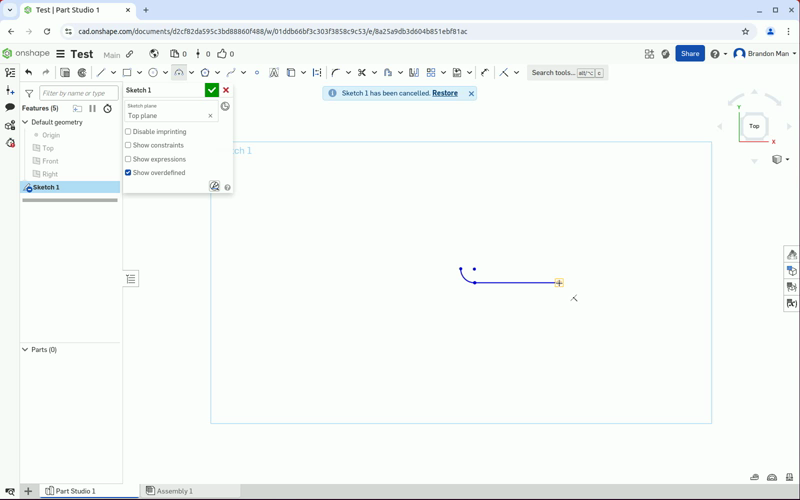
click(559, 282)
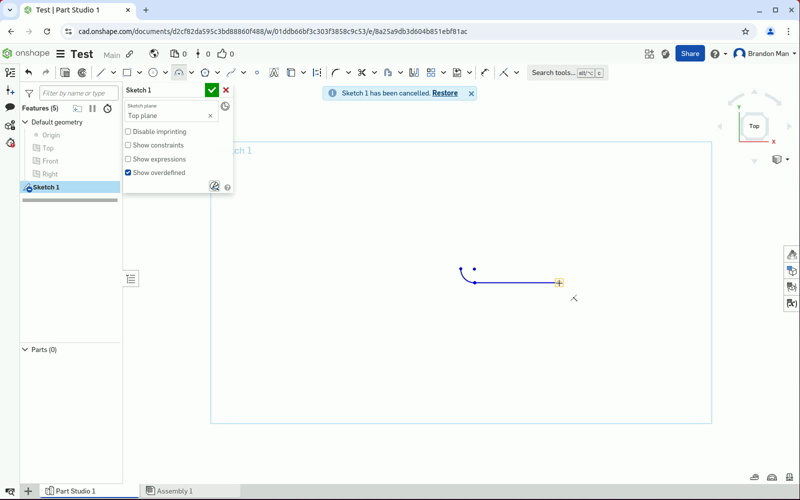
key_down(shift)
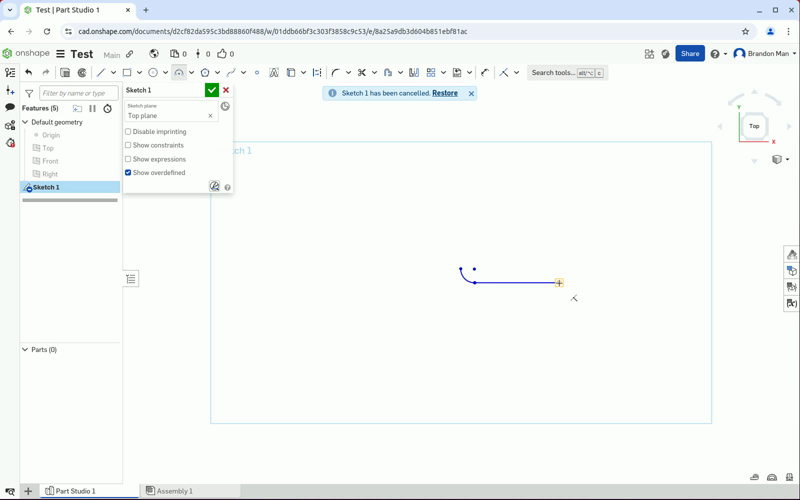
mouse_move(573, 268)
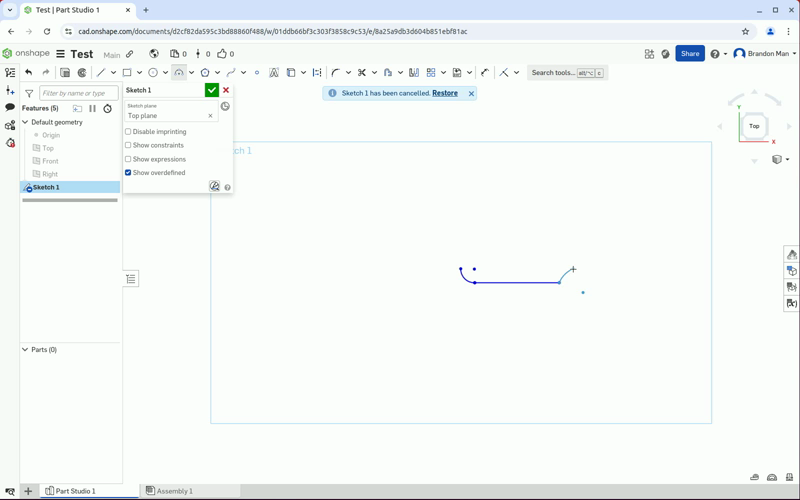
click(573, 268)
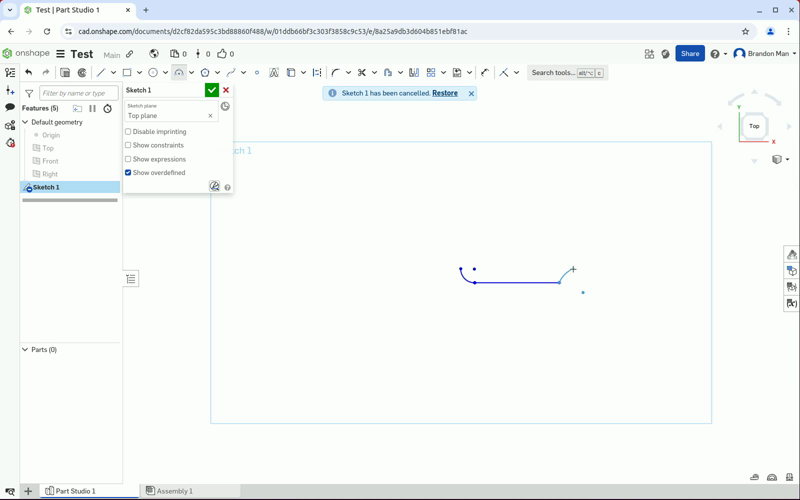
mouse_move(569, 278)
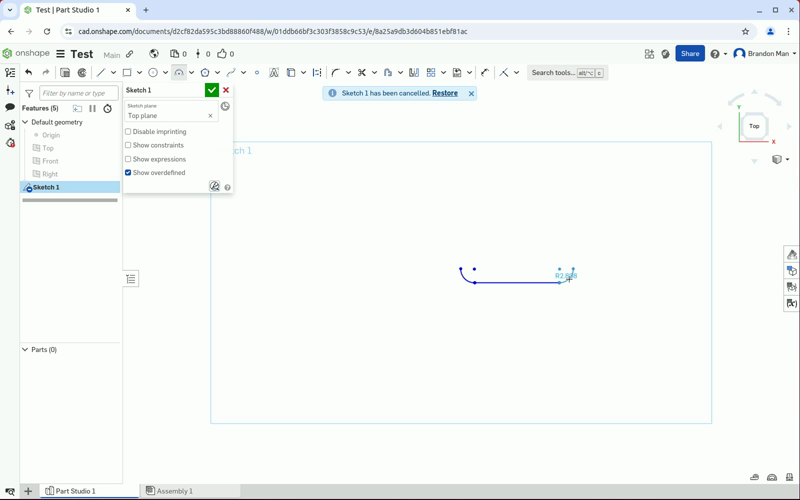
click(569, 278)
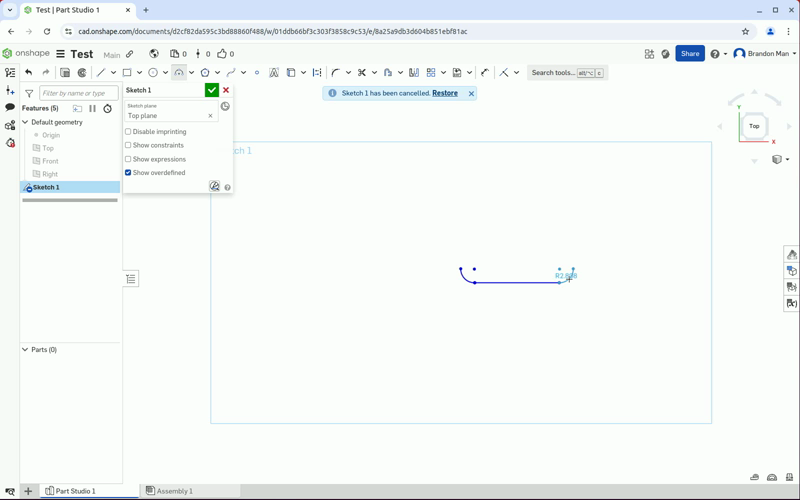
key_up(shift)
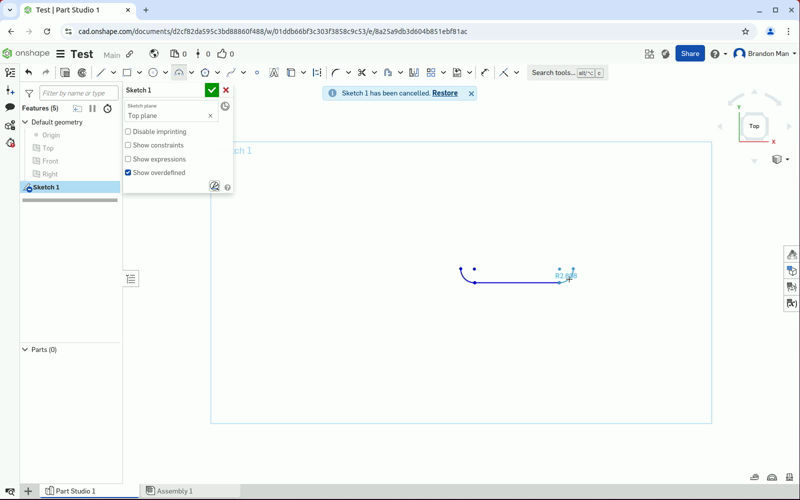
key(esc)
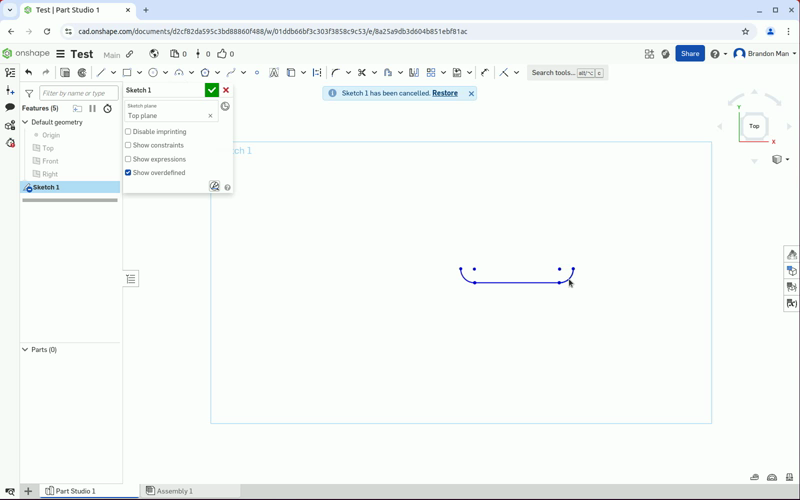
key(l)
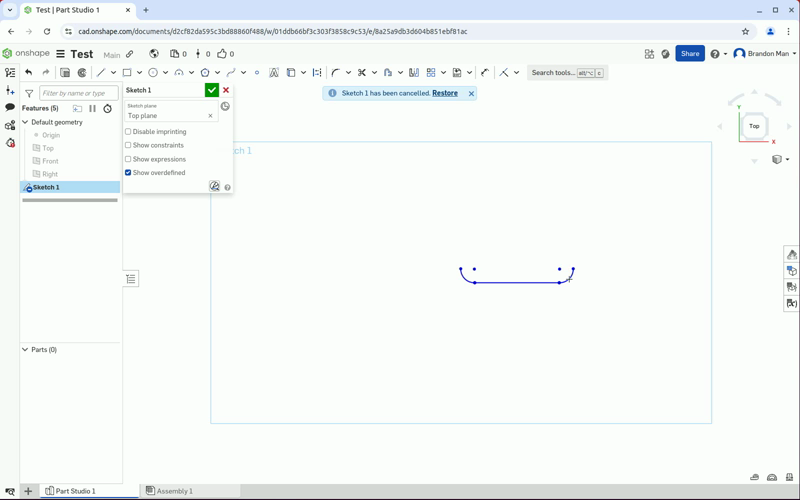
mouse_move(573, 268)
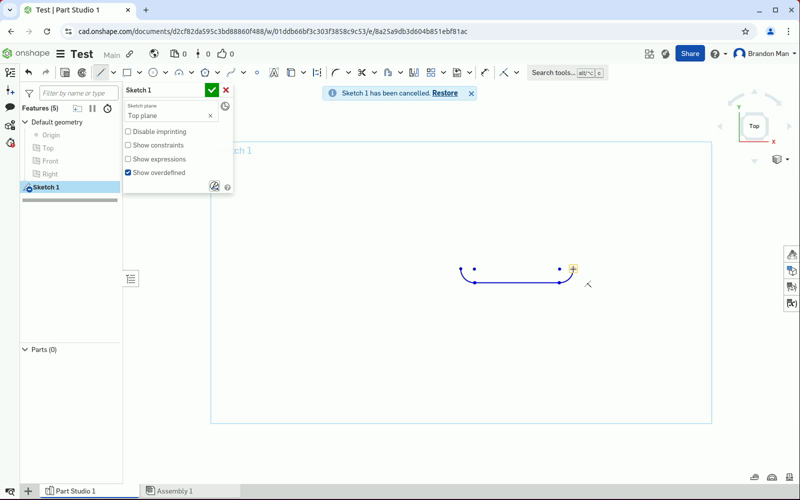
click(573, 268)
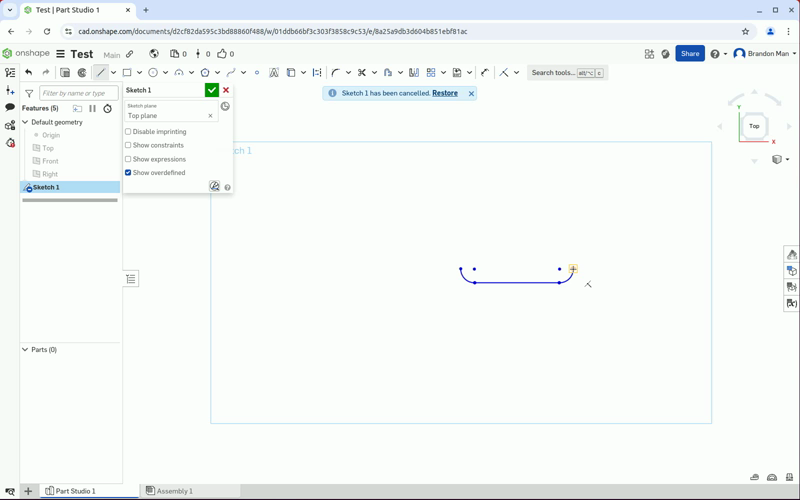
key_down(shift)
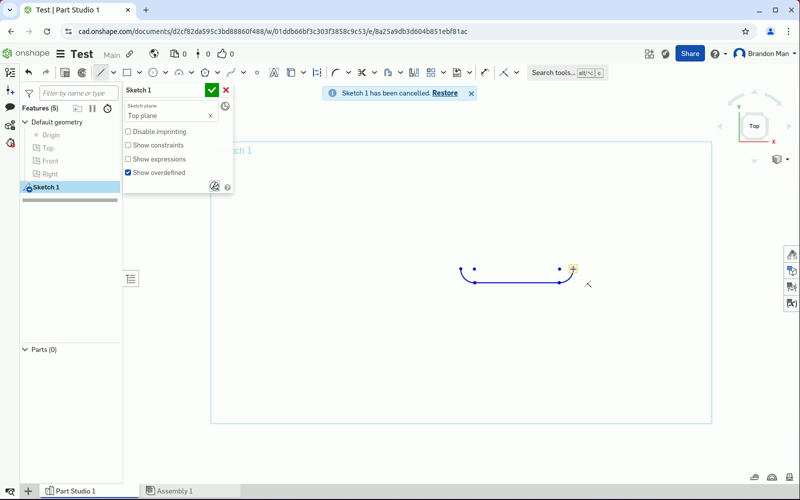
mouse_move(573, 184)
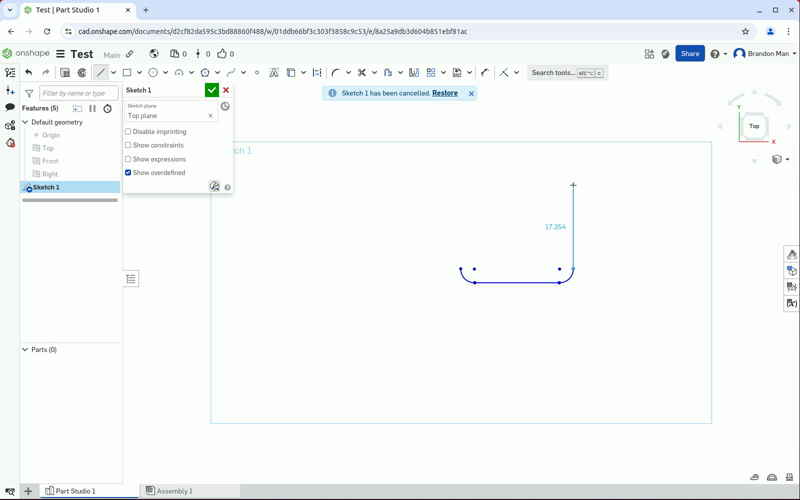
click(573, 184)
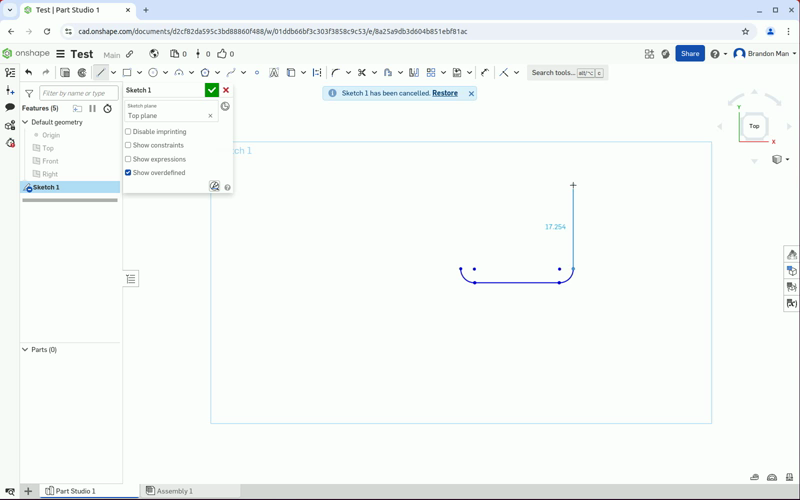
key_up(shift)
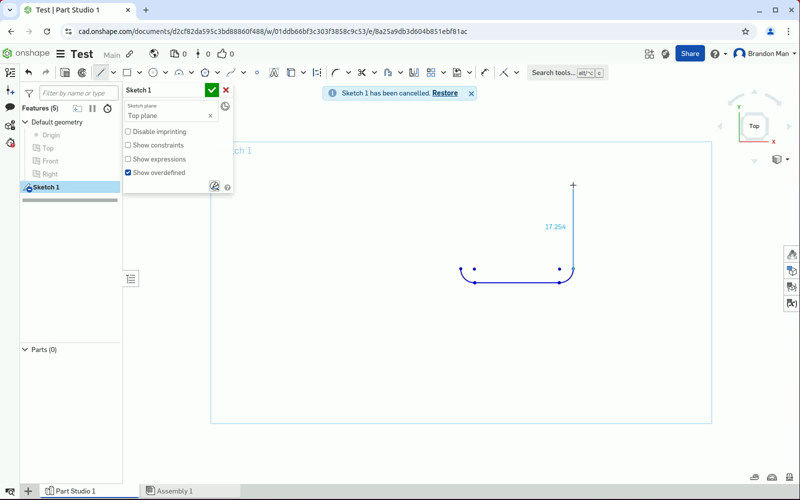
key(esc)
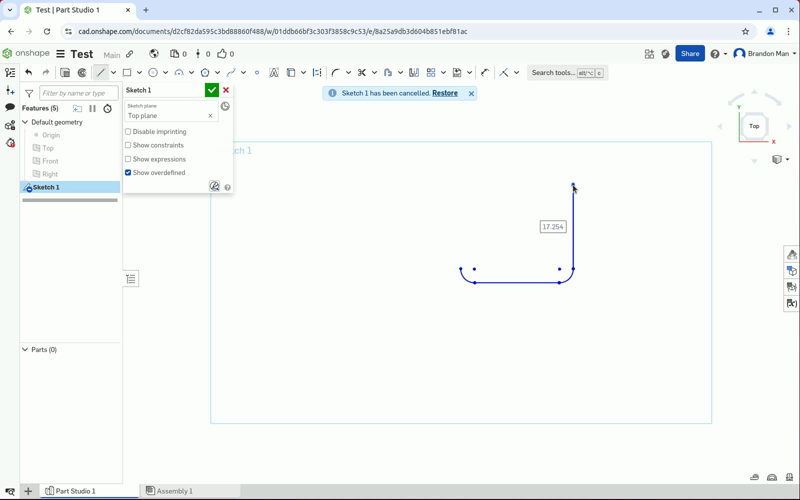
key(a)
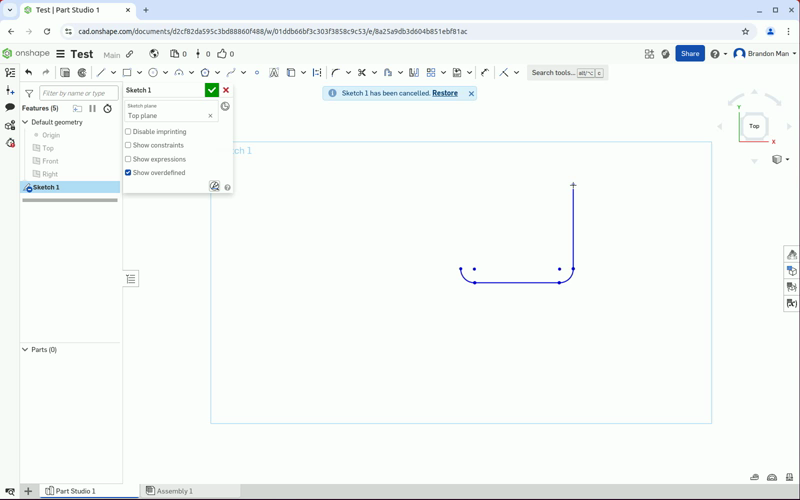
mouse_move(573, 184)
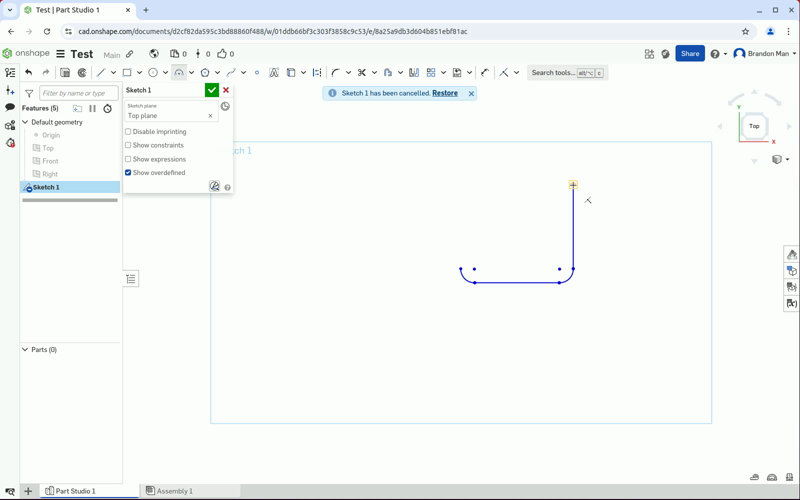
click(573, 184)
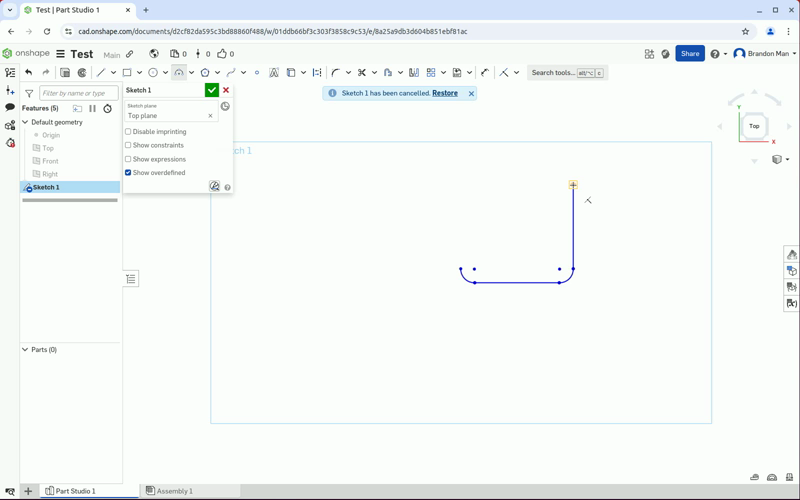
key_down(shift)
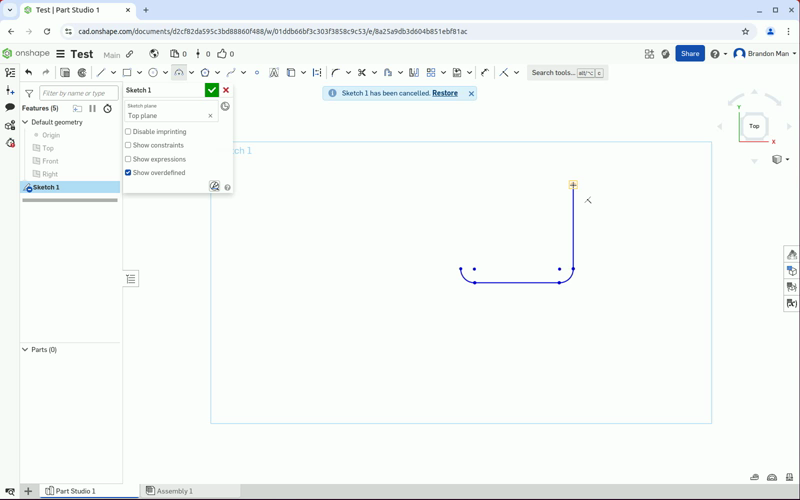
mouse_move(559, 170)
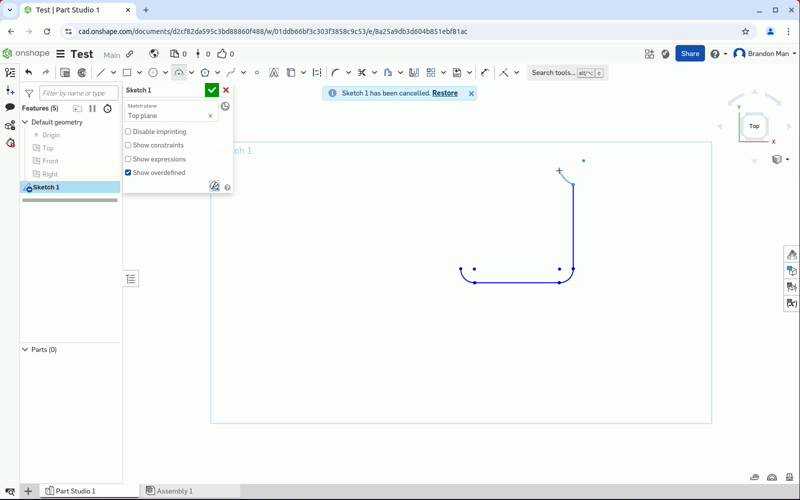
click(559, 170)
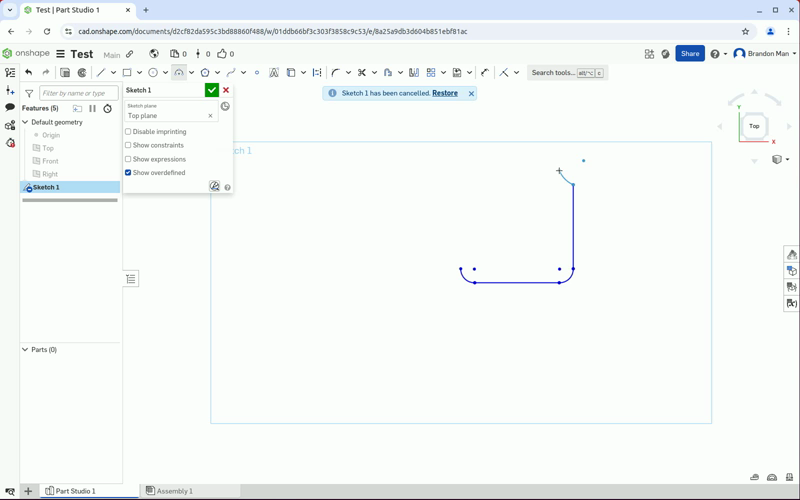
mouse_move(569, 174)
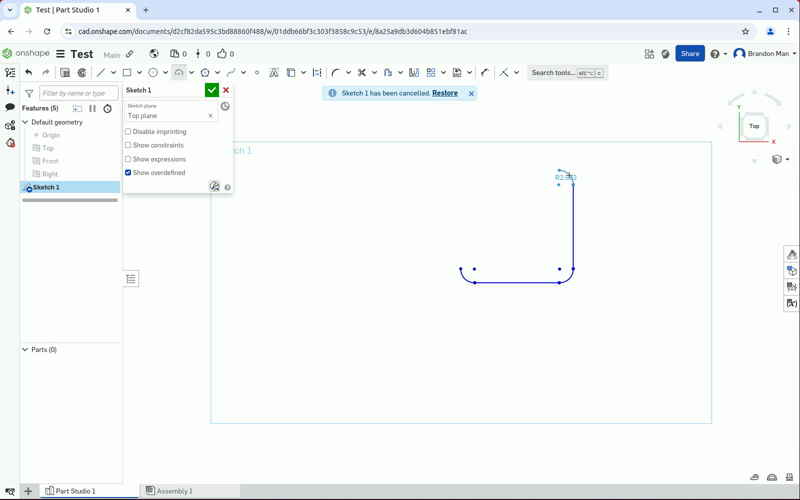
click(569, 174)
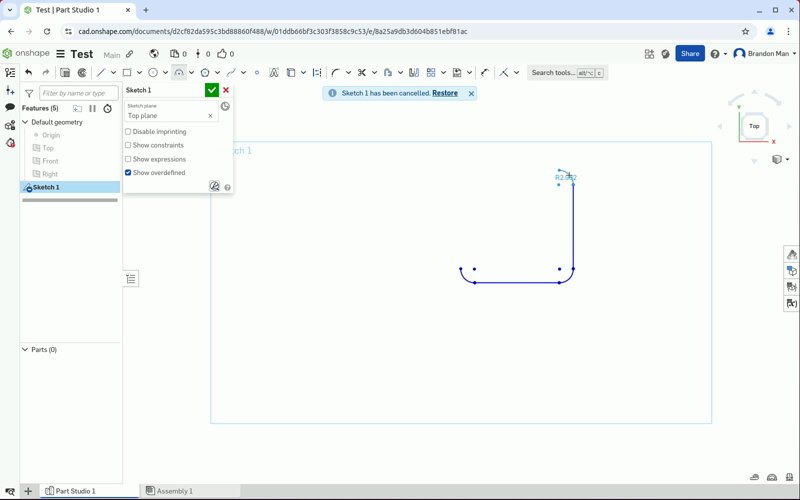
key_up(shift)
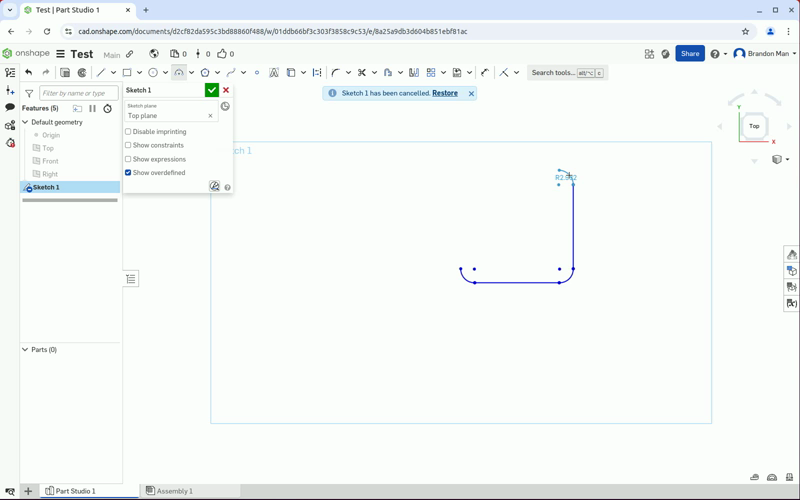
key(esc)
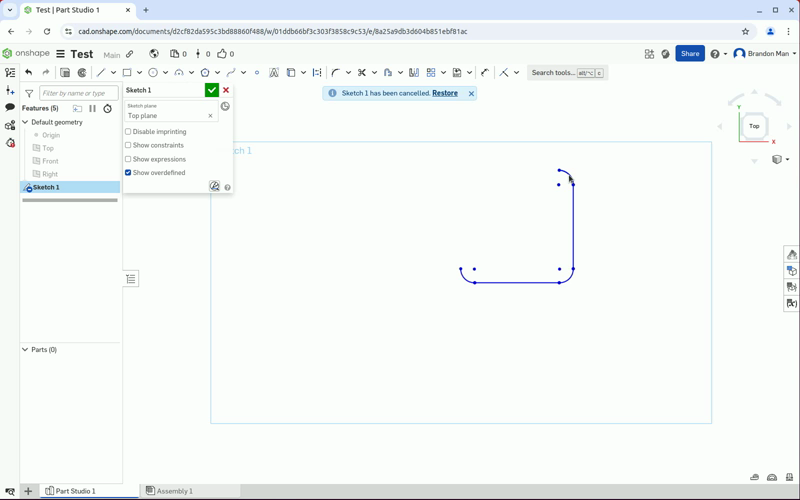
key(l)
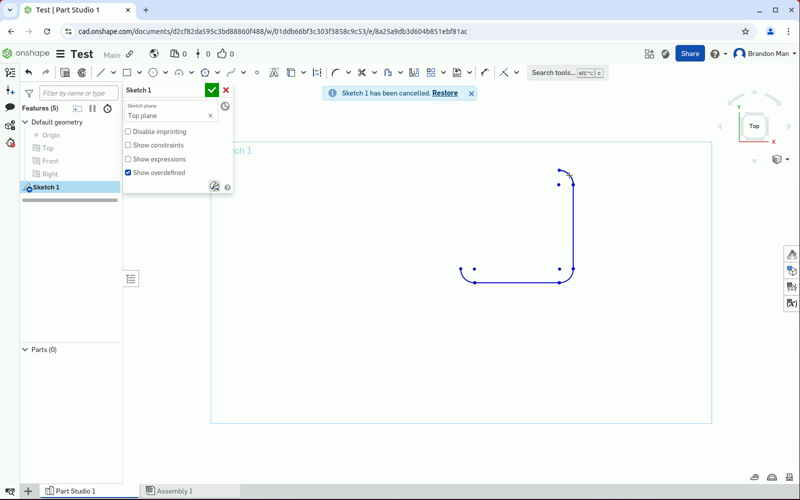
mouse_move(559, 170)
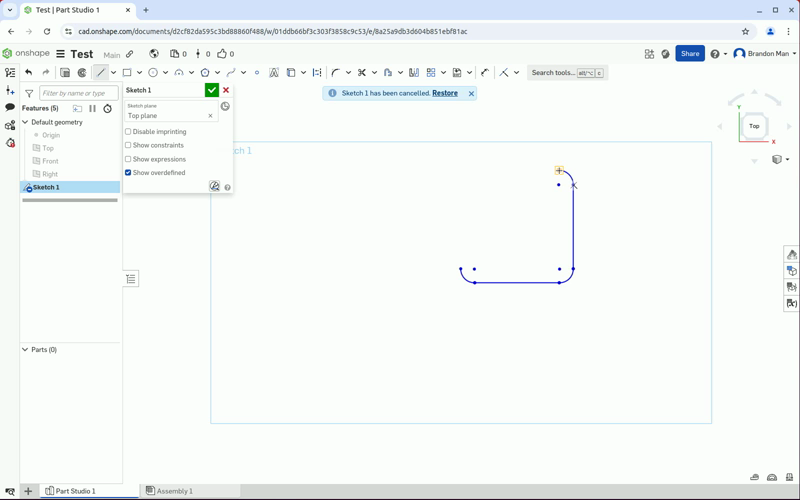
click(559, 170)
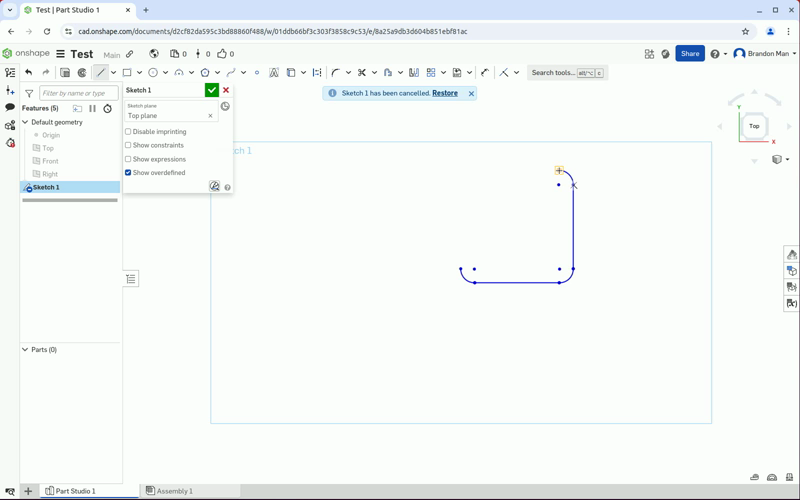
key_down(shift)
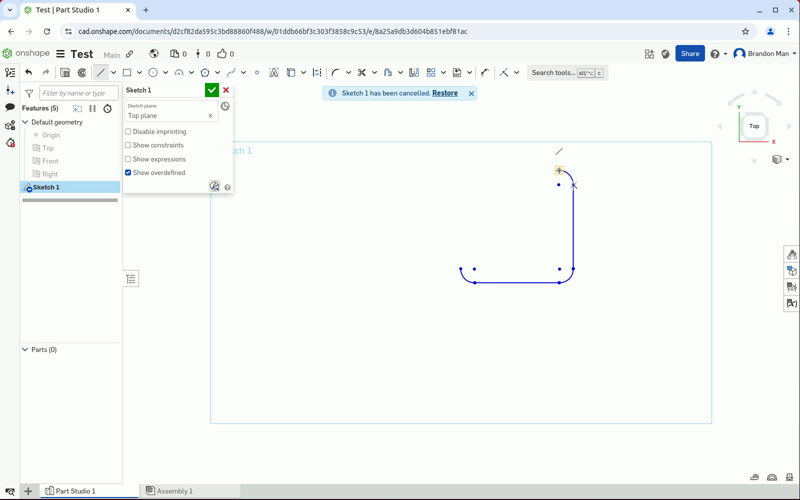
mouse_move(474, 170)
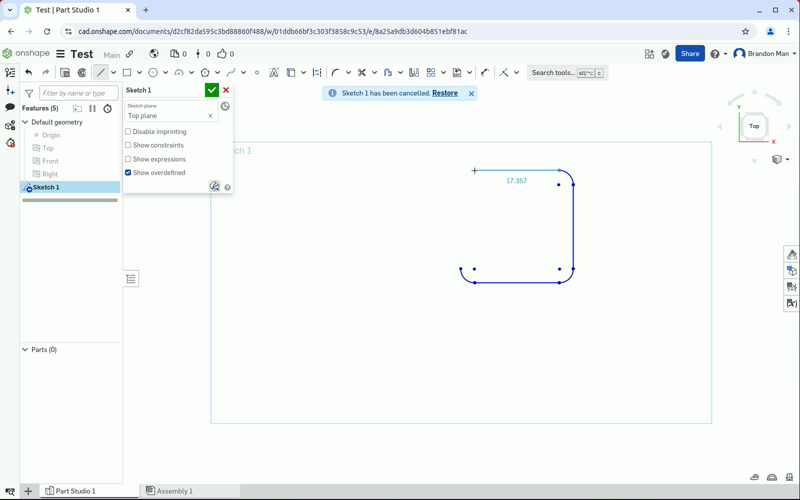
click(474, 170)
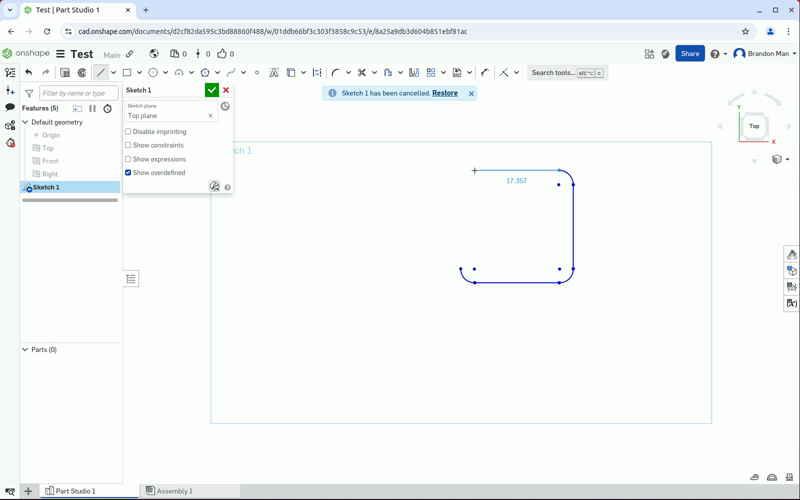
key_up(shift)
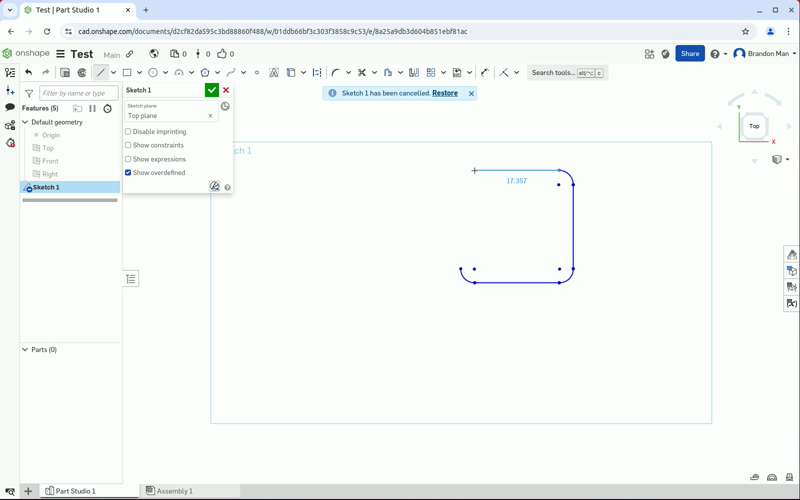
key(esc)
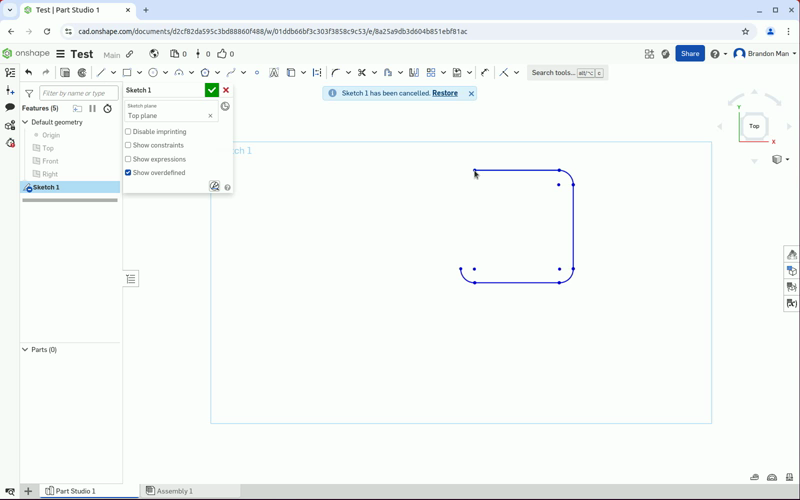
key(a)
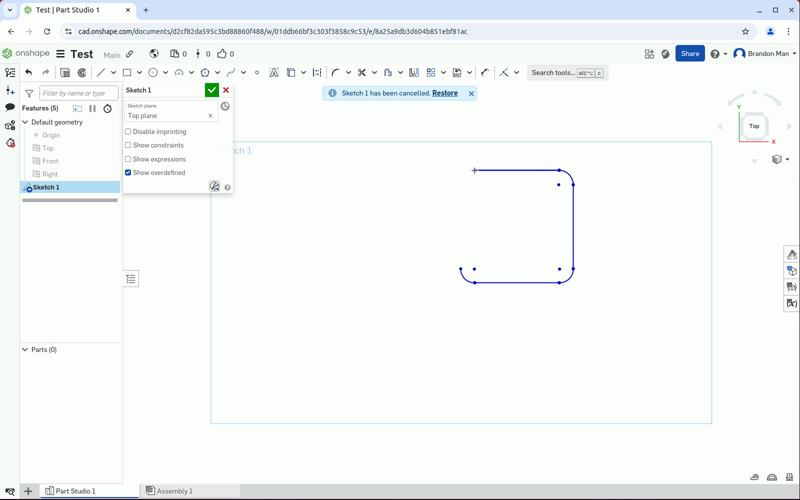
mouse_move(474, 170)
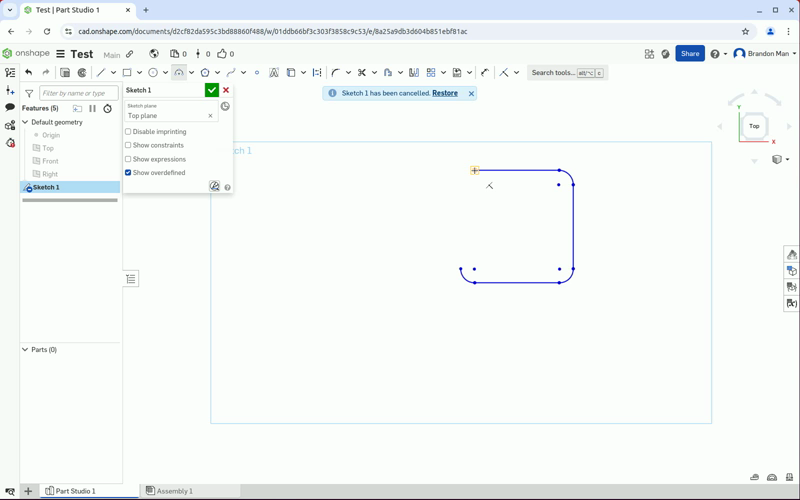
click(474, 170)
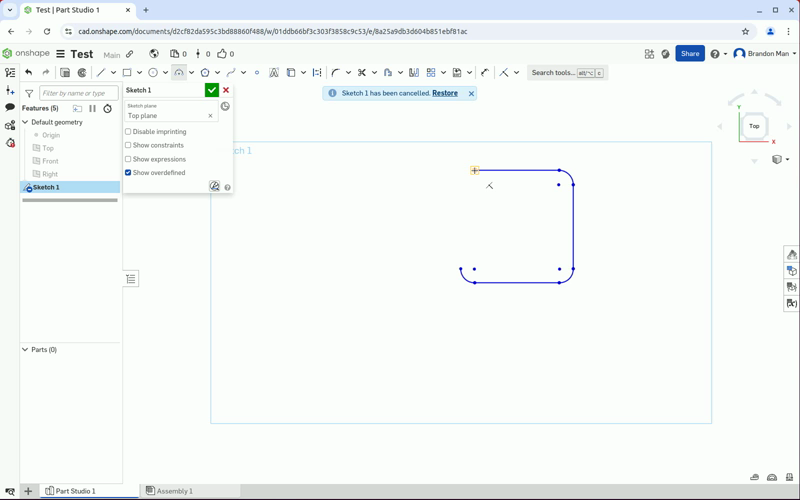
key_down(shift)
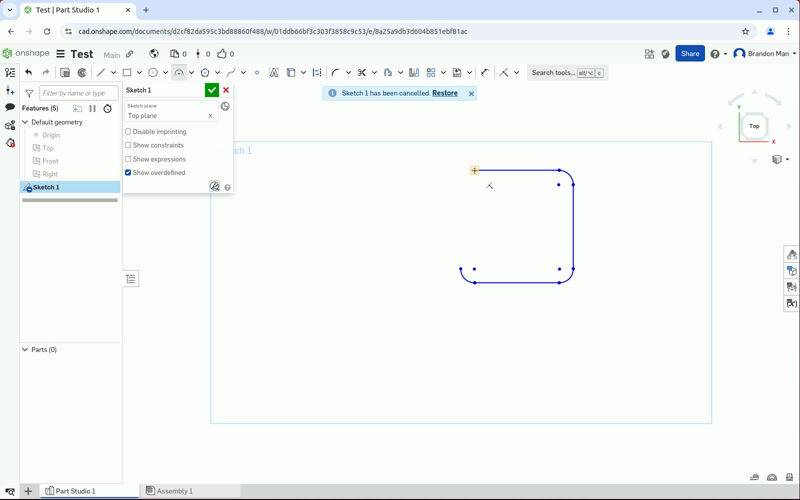
mouse_move(460, 184)
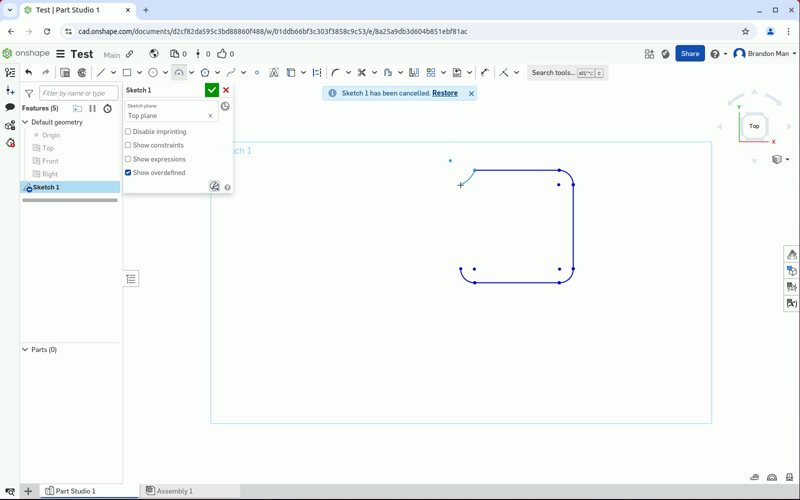
click(460, 184)
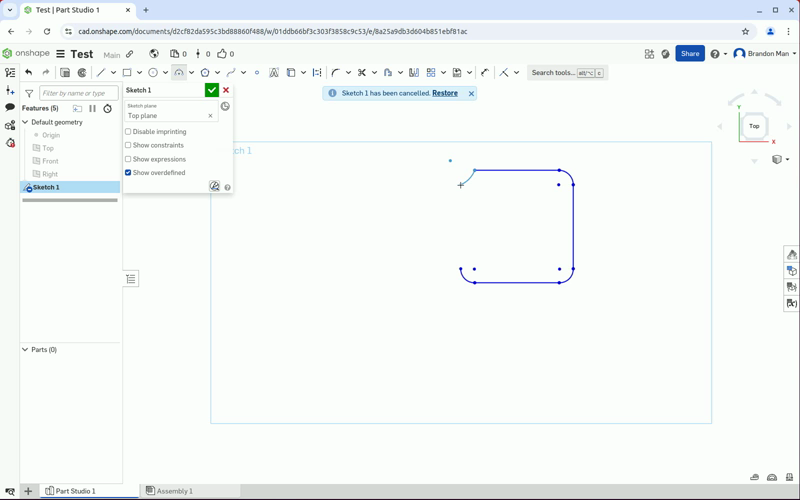
mouse_move(464, 174)
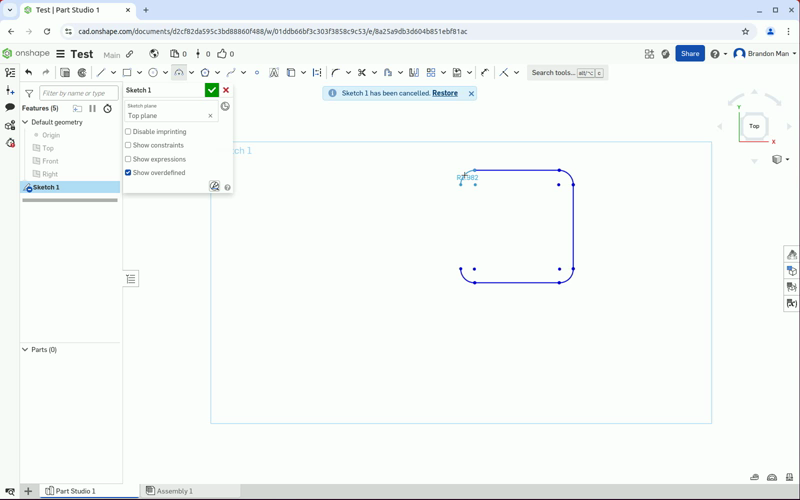
click(464, 174)
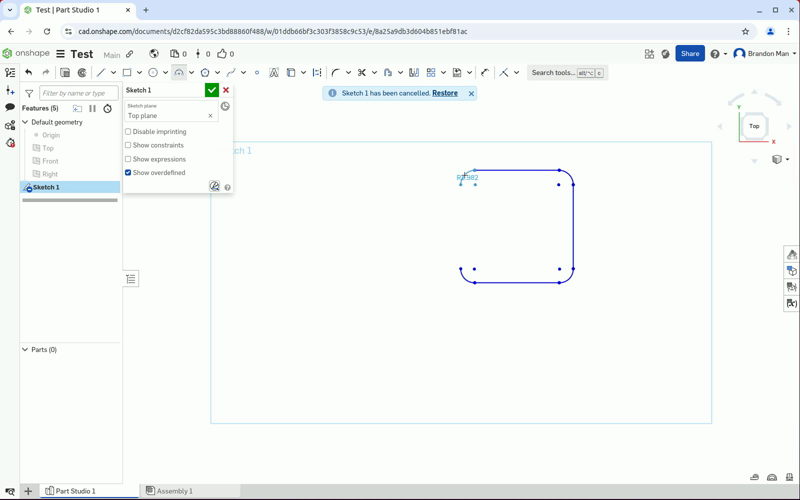
key_up(shift)
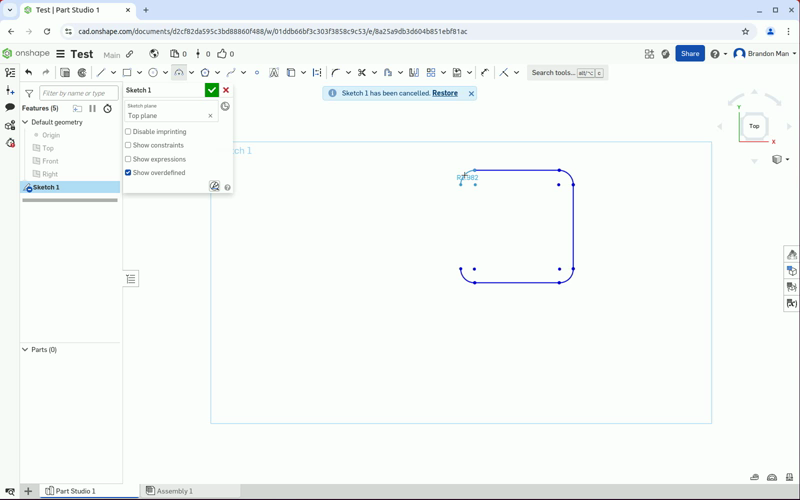
key(esc)
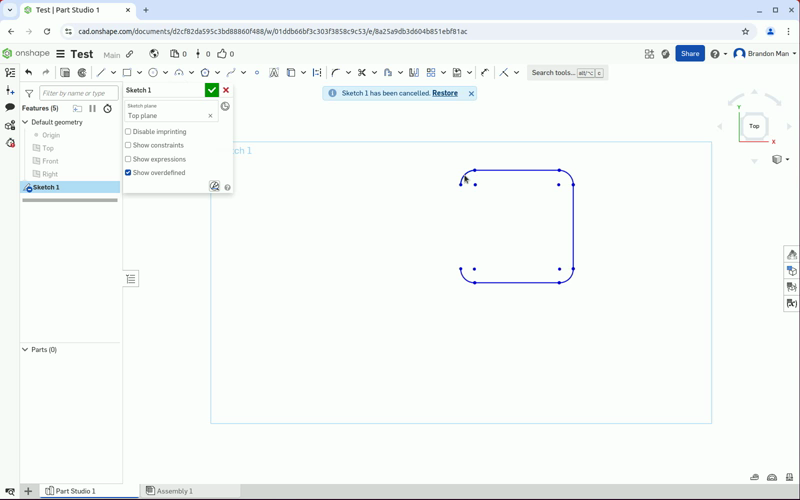
key(l)
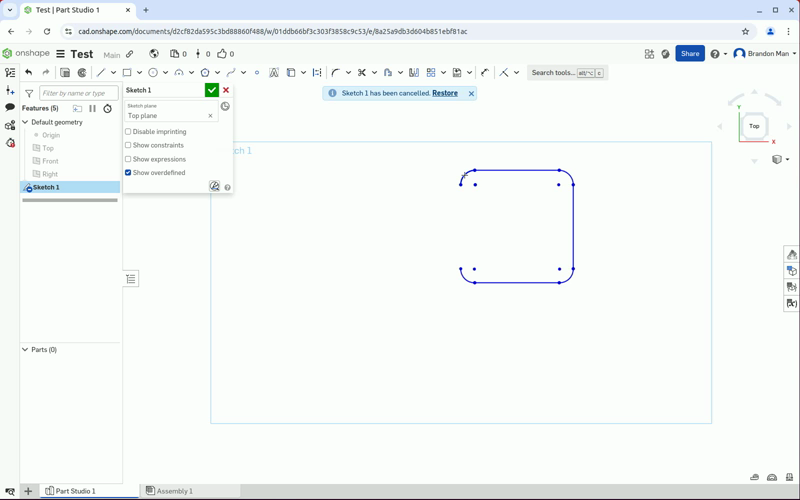
mouse_move(460, 184)
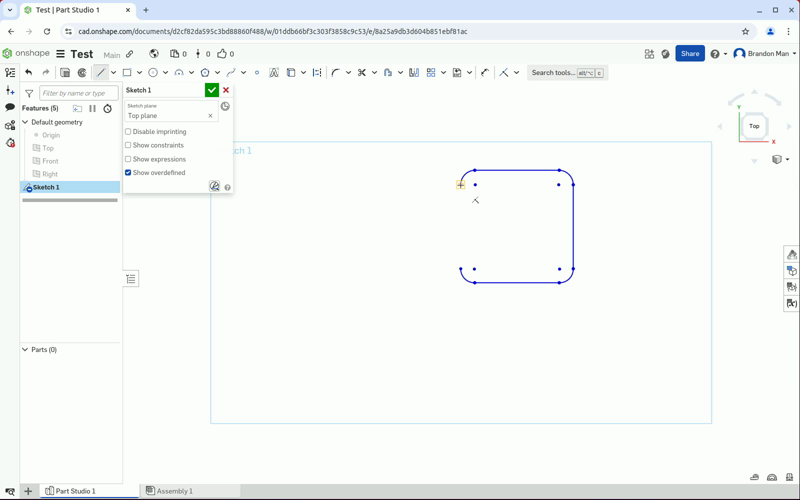
click(460, 184)
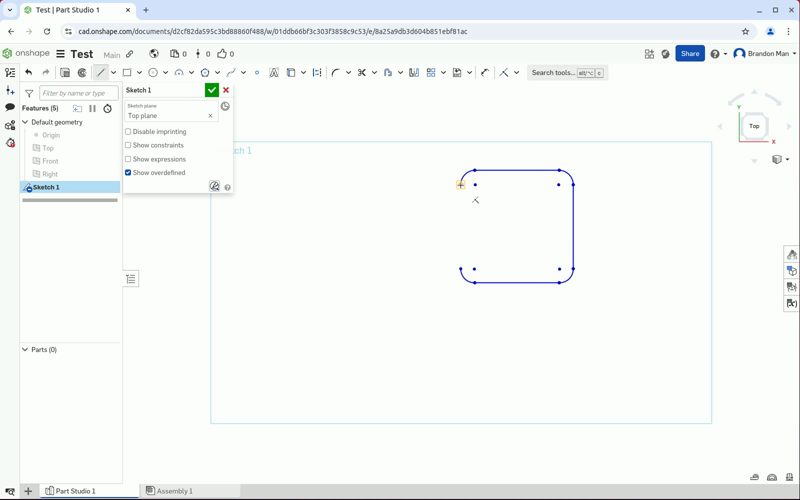
key_down(shift)
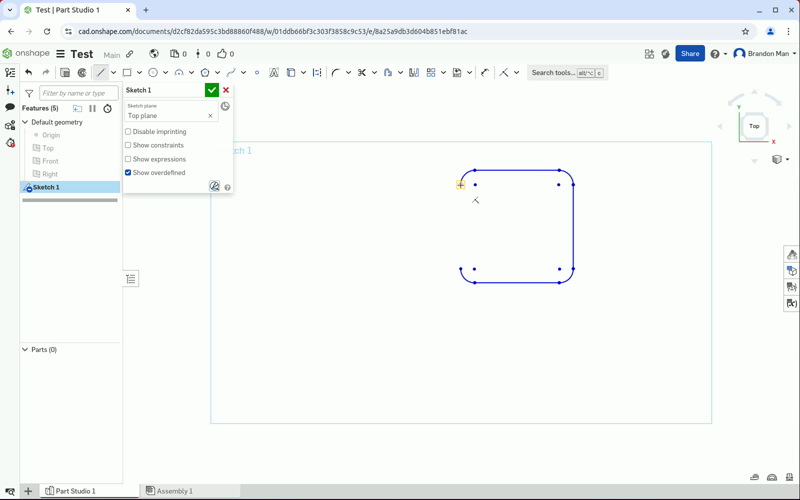
mouse_move(460, 268)
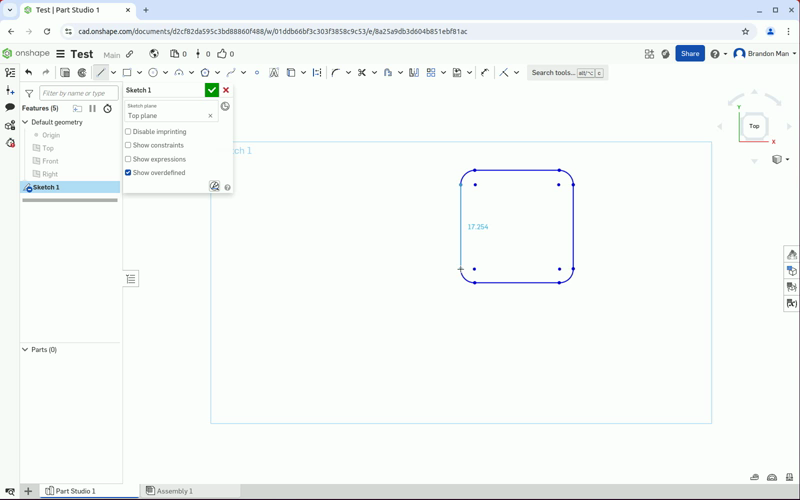
key_up(shift)
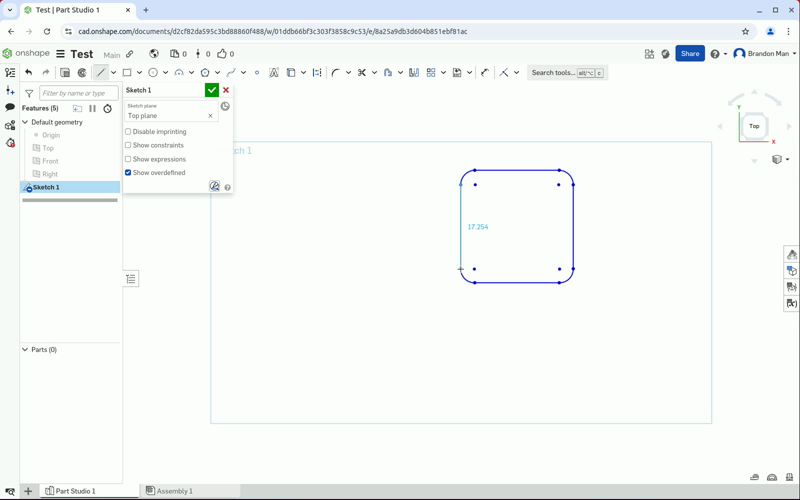
click(460, 268)
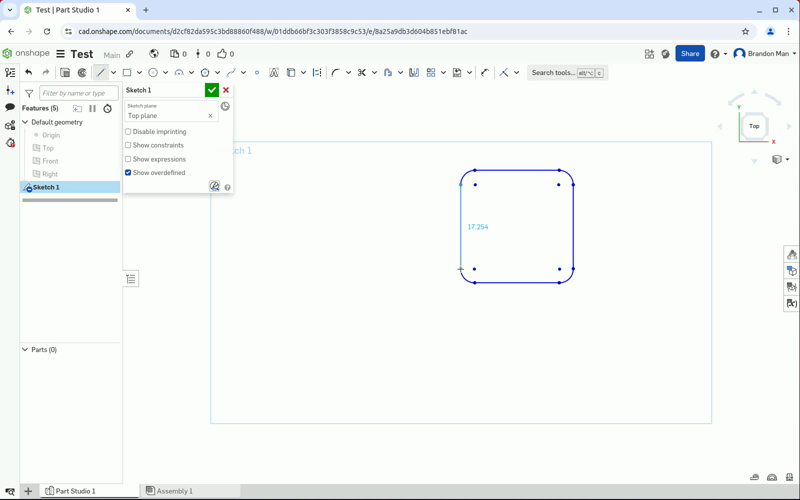
key(esc)
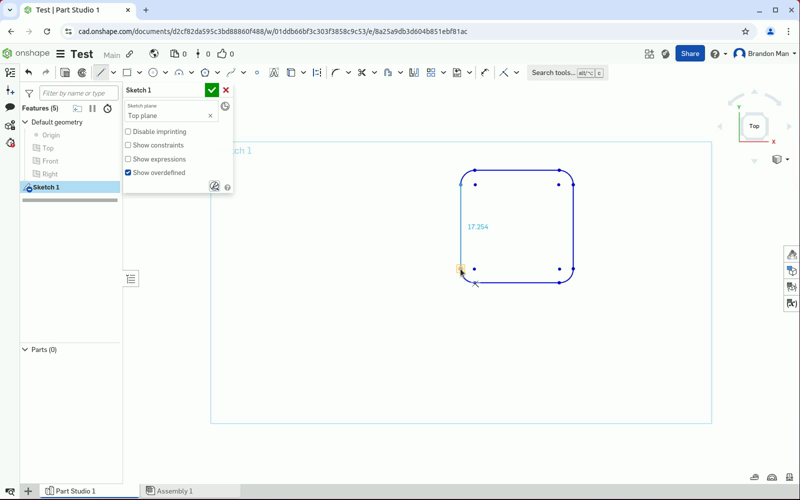
mouse_move(547, 222)
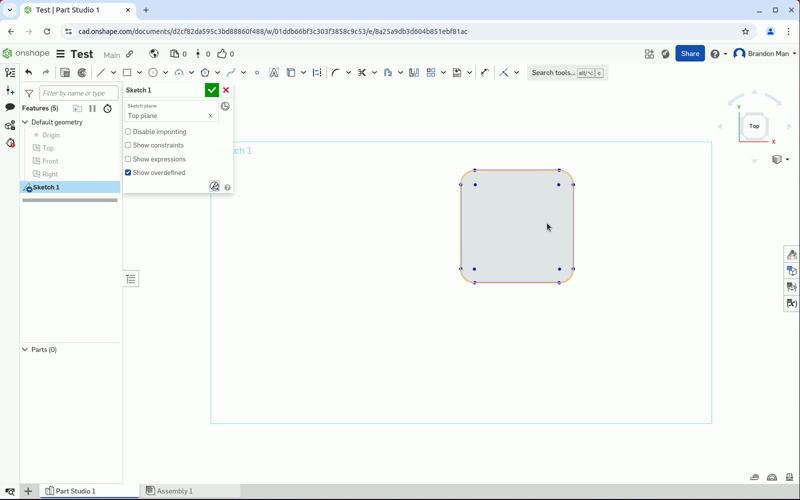
click(547, 222)
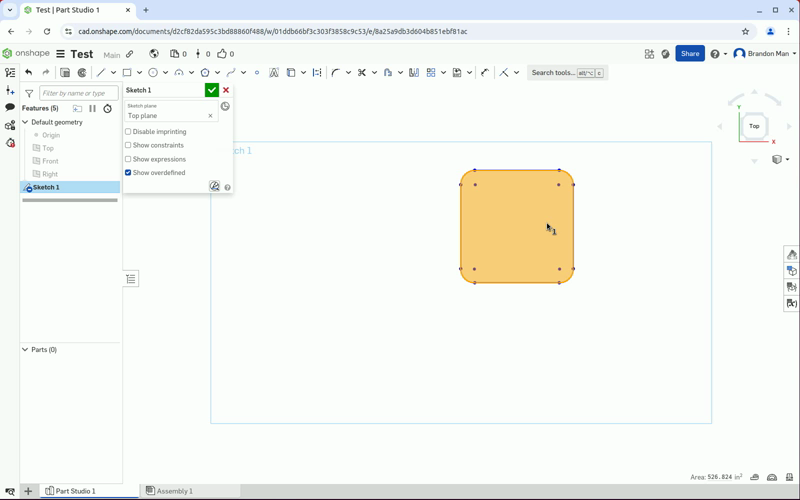
mouse_move(73, 352)
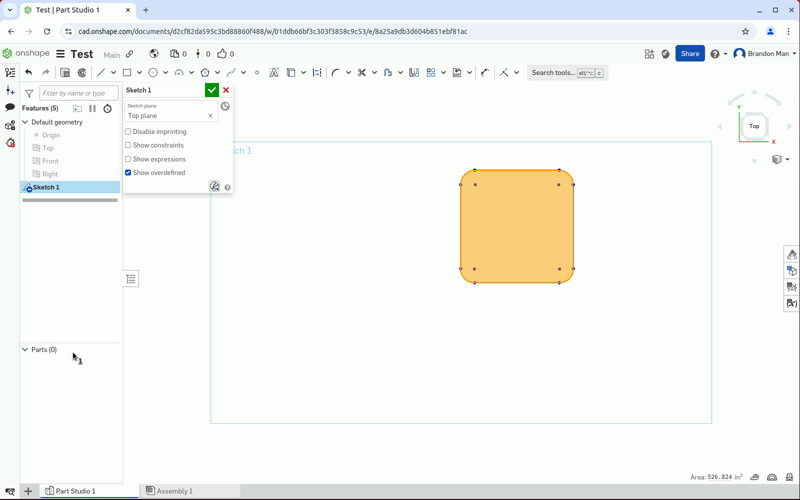
key(shift+y)
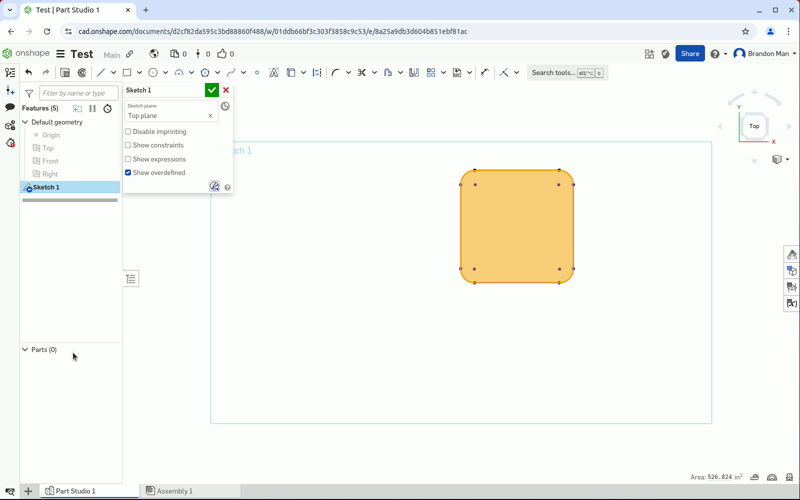
key(shift+e)
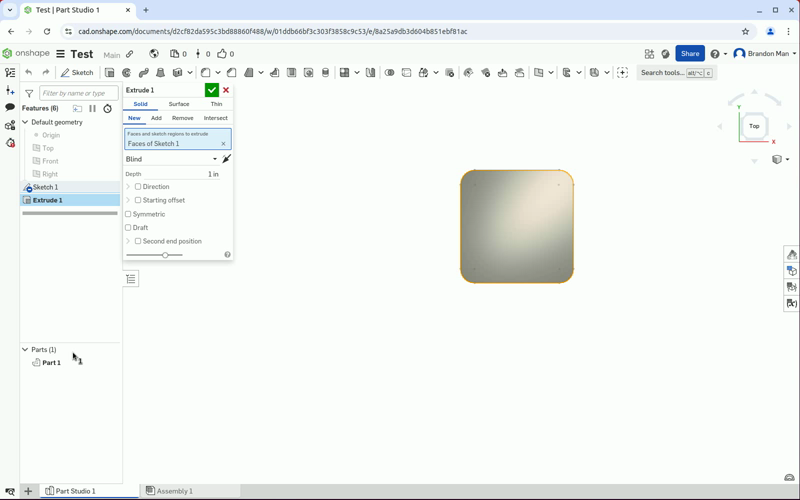
mouse_move(143, 106)
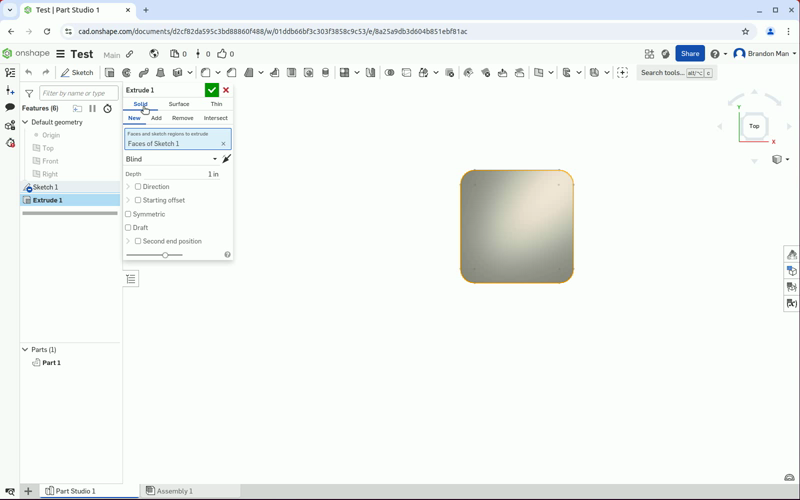
click(143, 106)
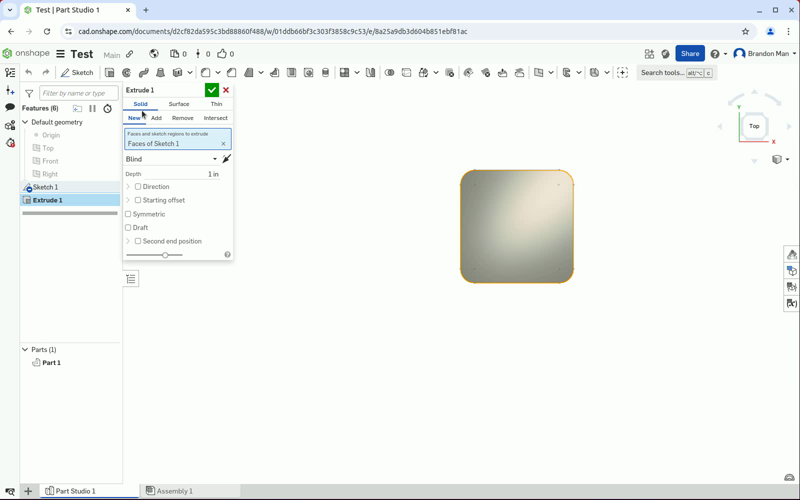
mouse_move(137, 120)
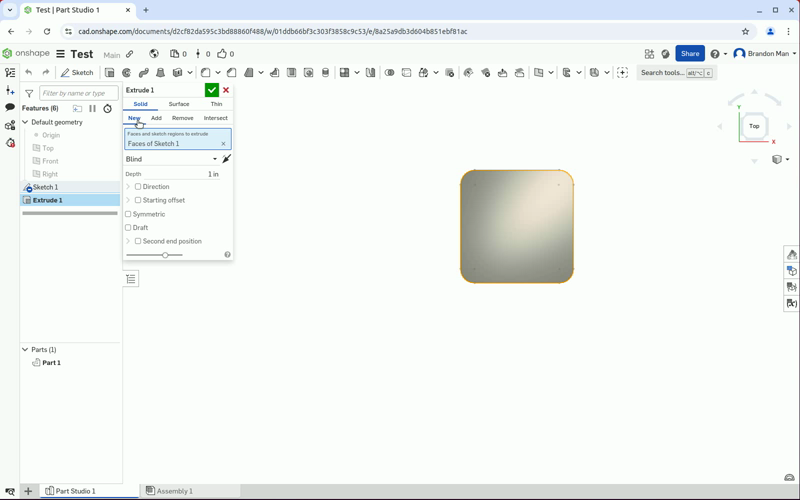
click(137, 120)
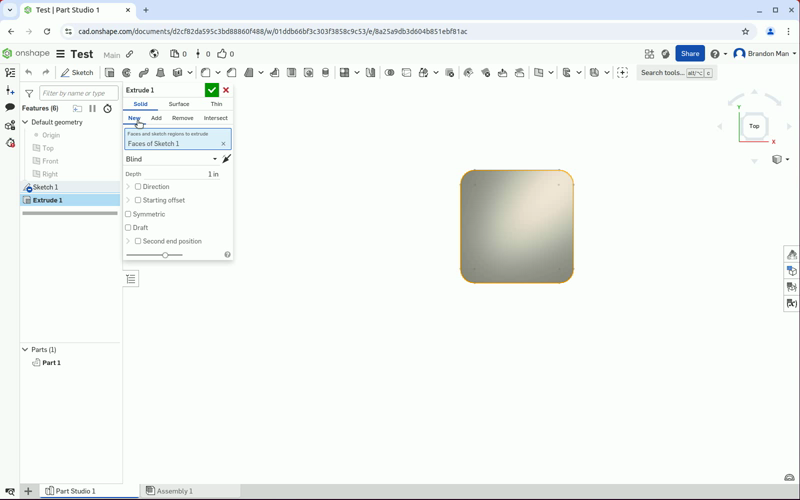
key(tab, 4)
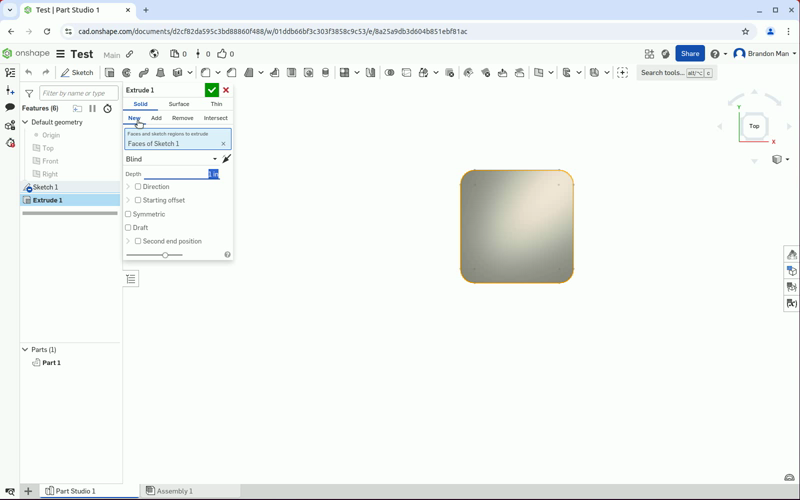
text(5.777)
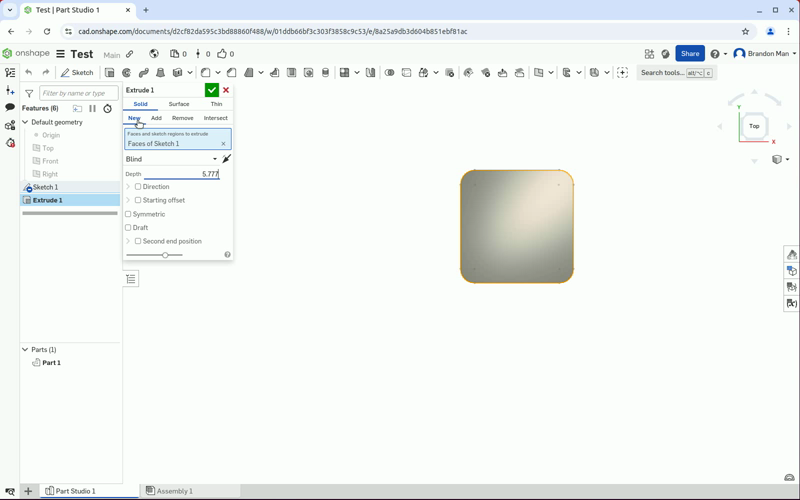
key(enter)
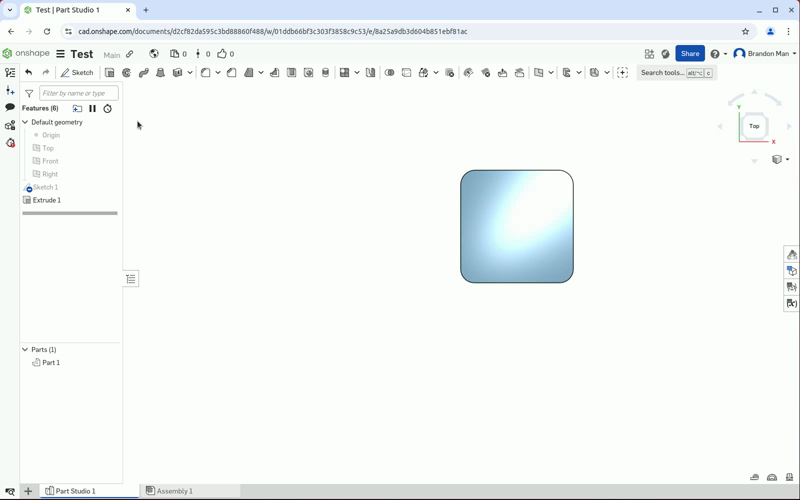
key(shift+h)
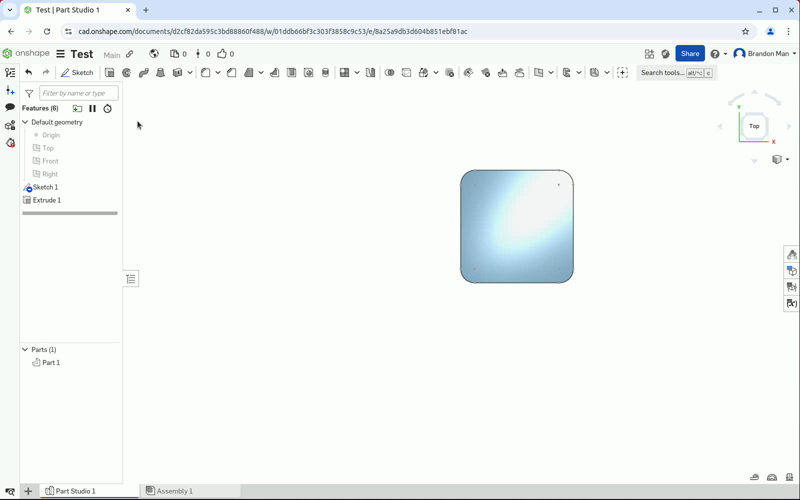
key(shift+h)
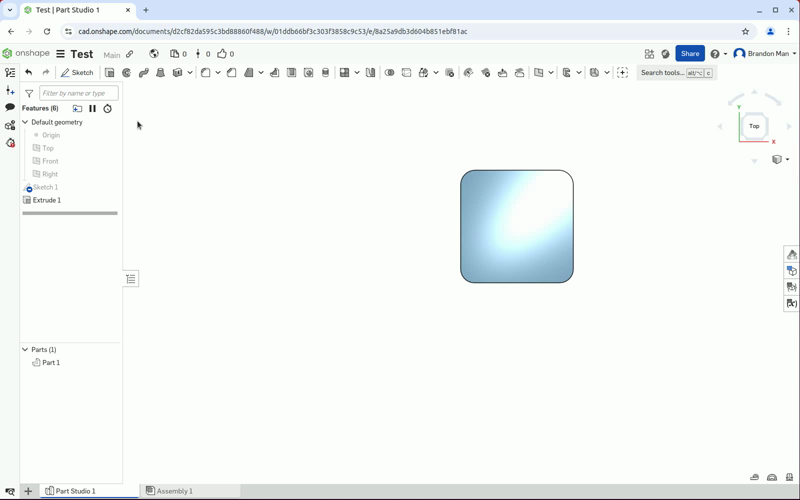
mouse_move(73, 189)
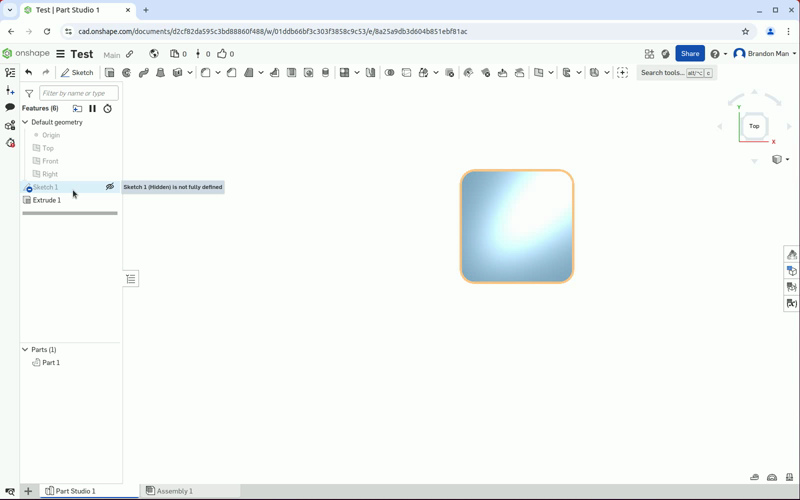
click(73, 189)
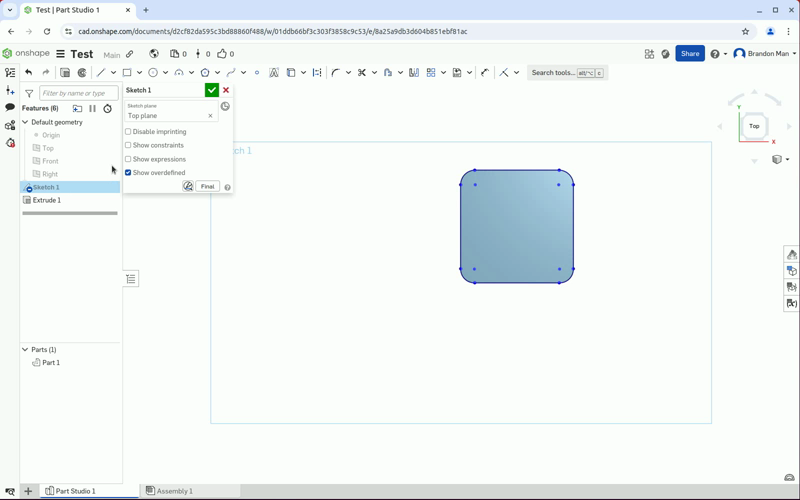
mouse_move(229, 92)
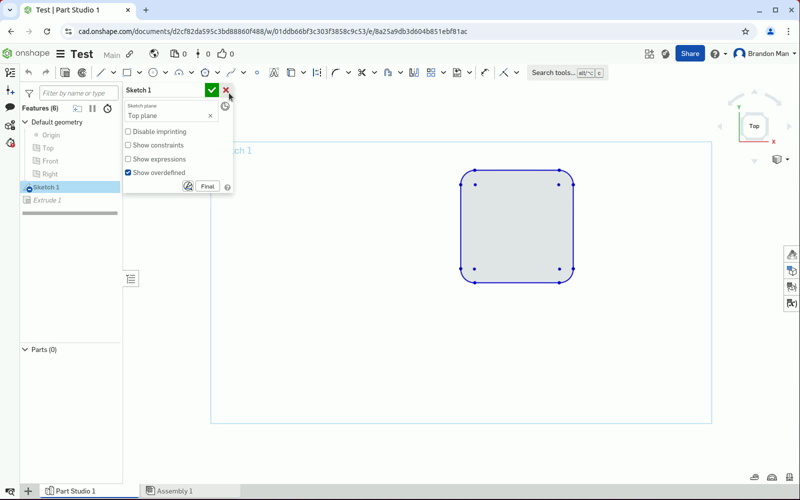
click(229, 92)
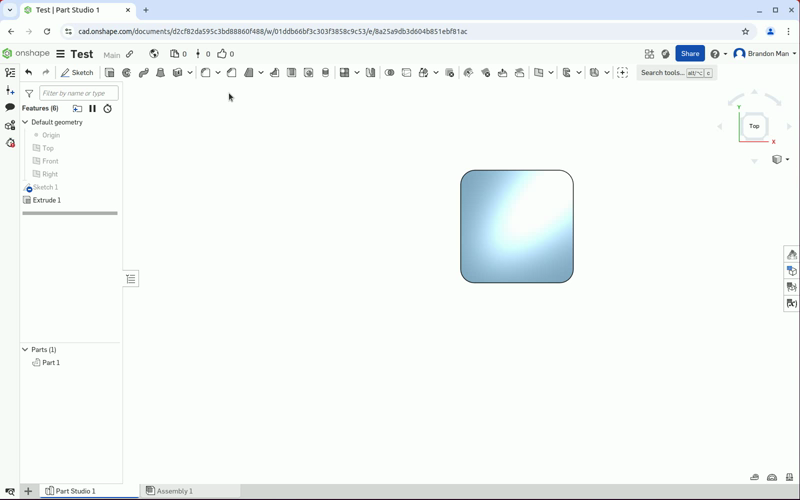
mouse_move(541, 75)
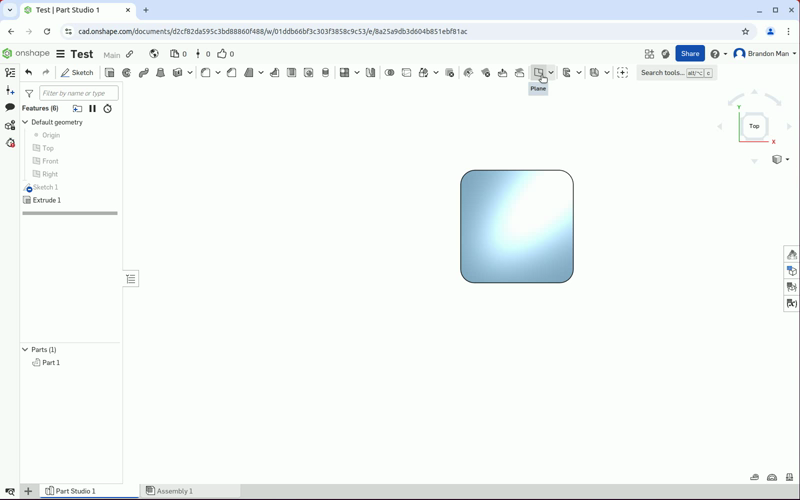
click(541, 75)
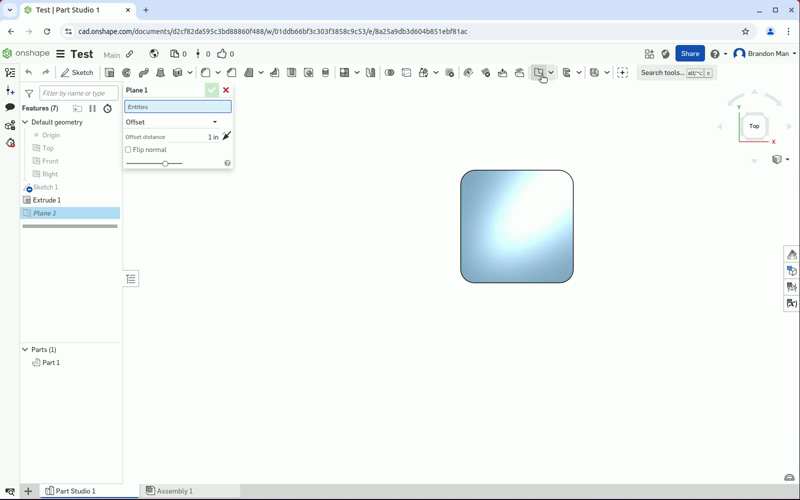
mouse_move(73, 150)
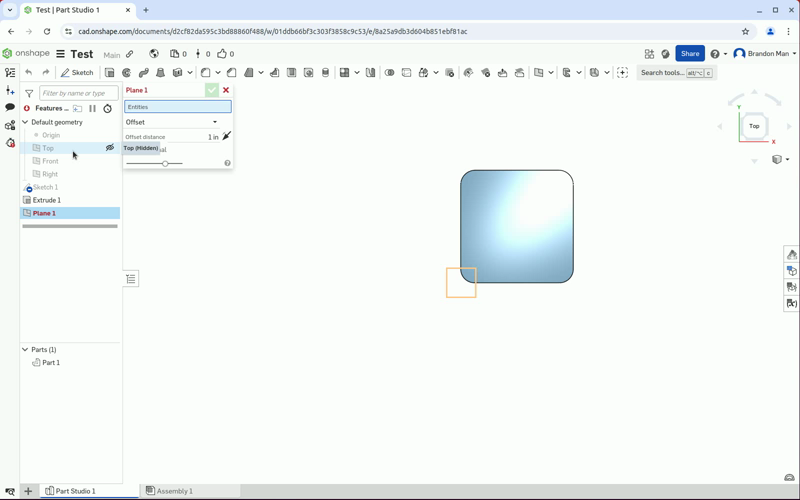
click(73, 150)
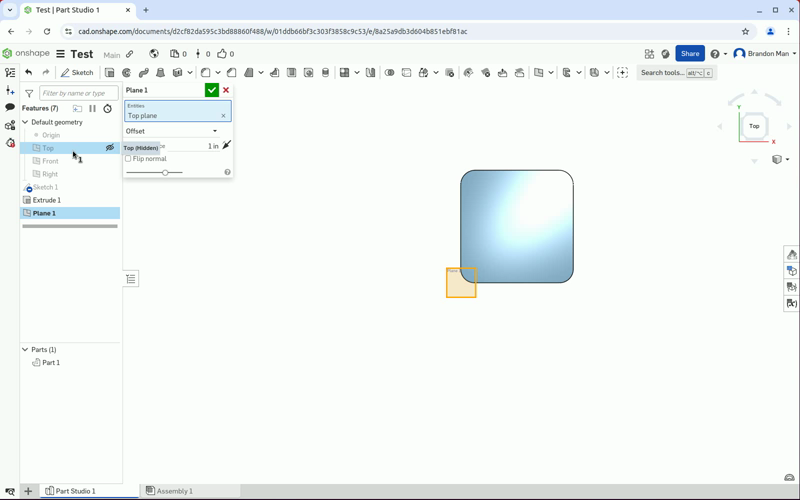
key(tab, 2)
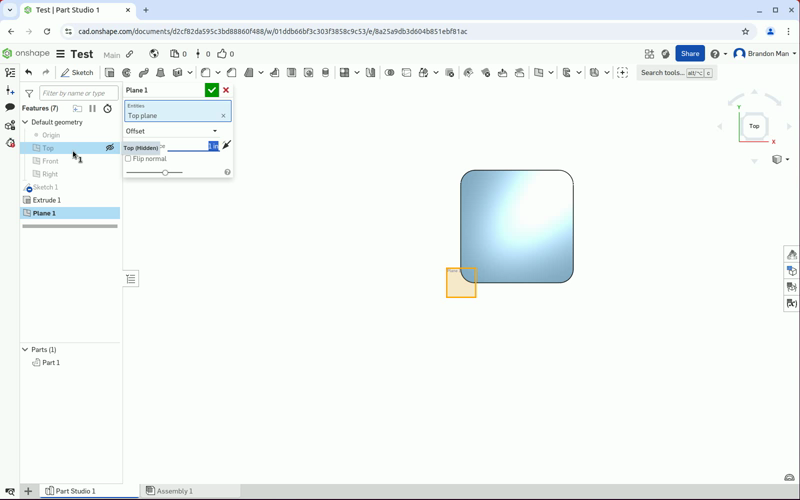
text(5.792)
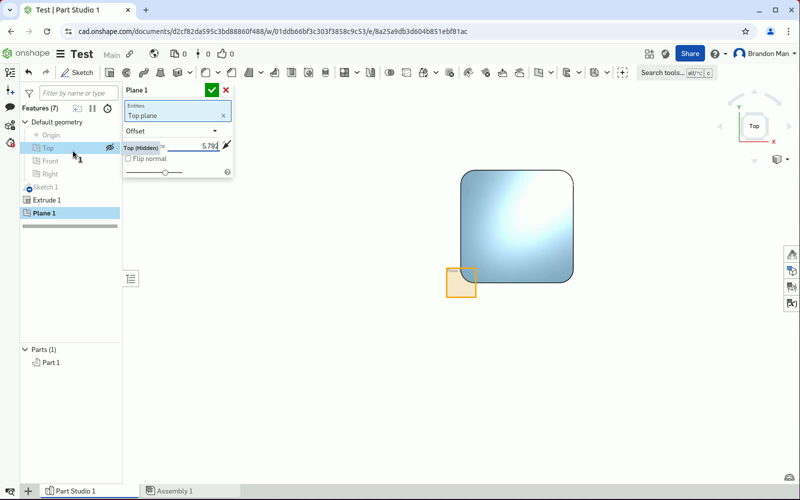
key(enter, 2)
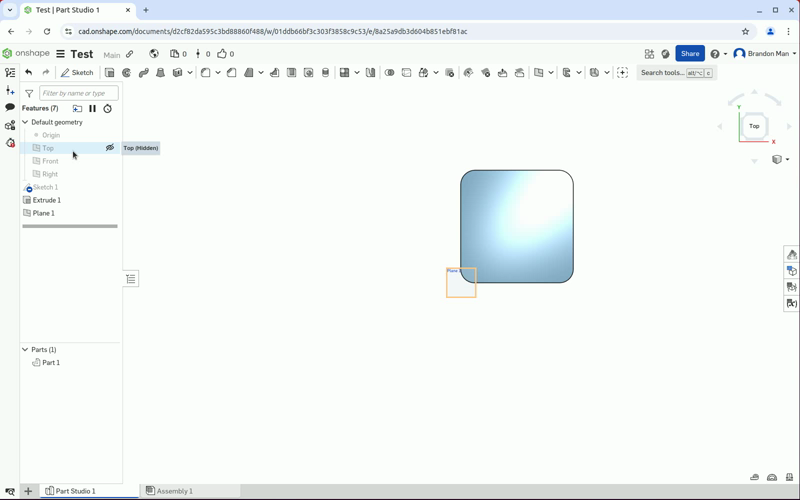
key(shift+s)
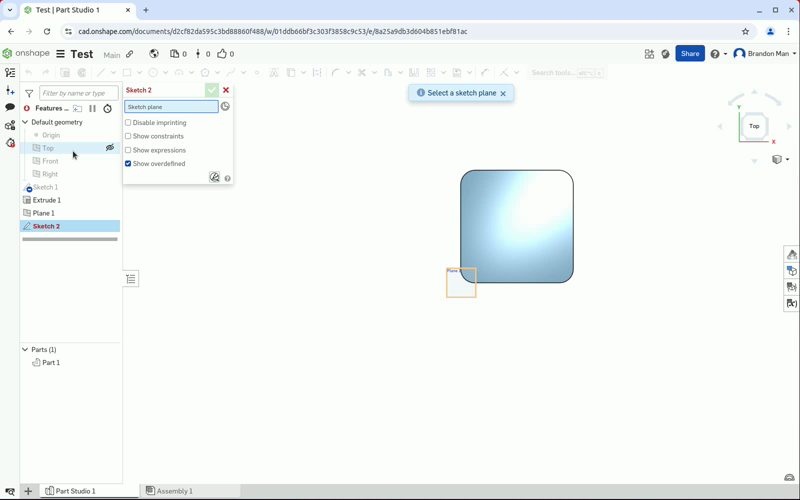
mouse_move(73, 215)
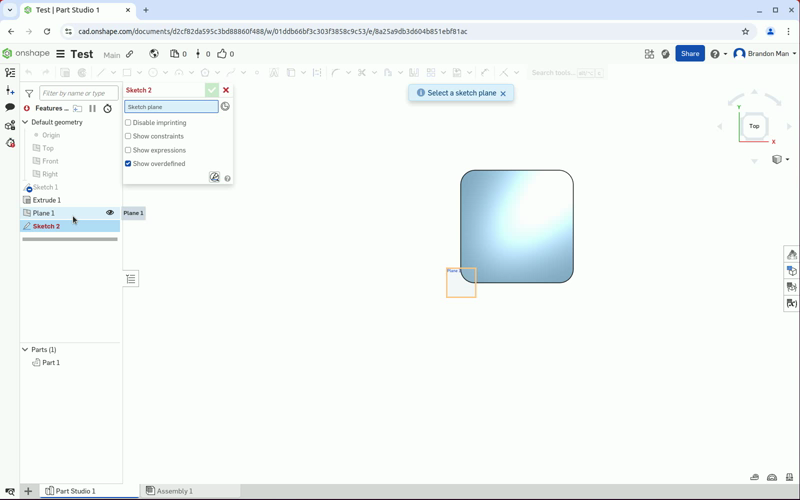
click(73, 215)
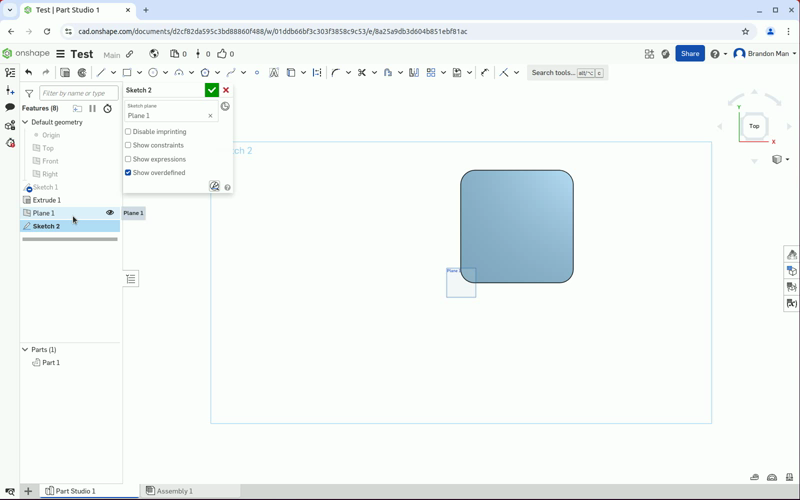
mouse_move(73, 352)
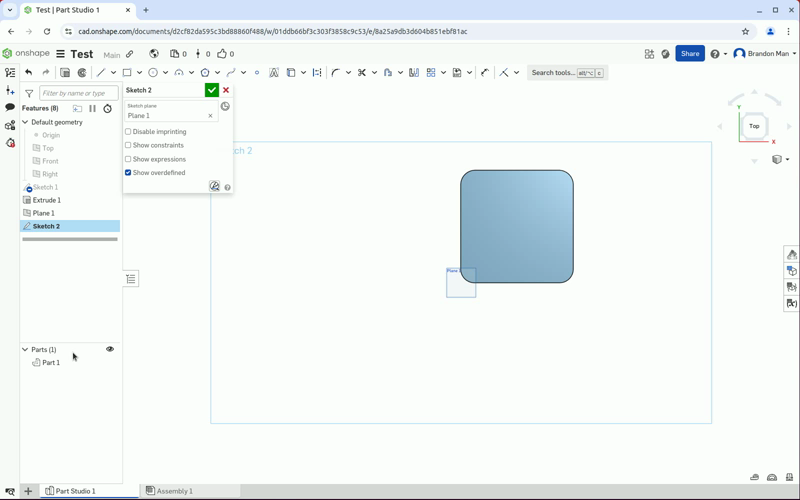
key(y)
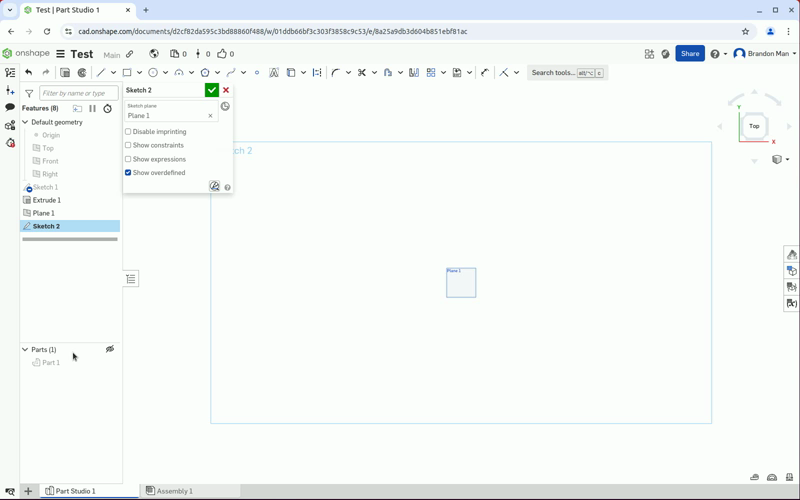
key(l)
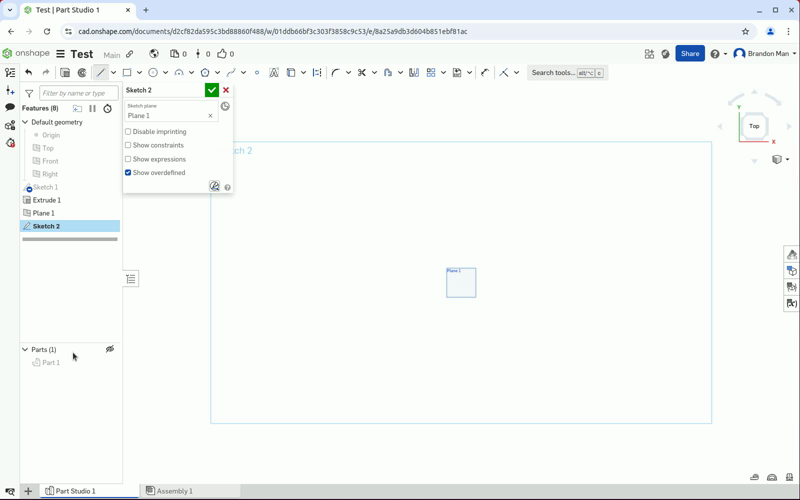
key_down(shift)
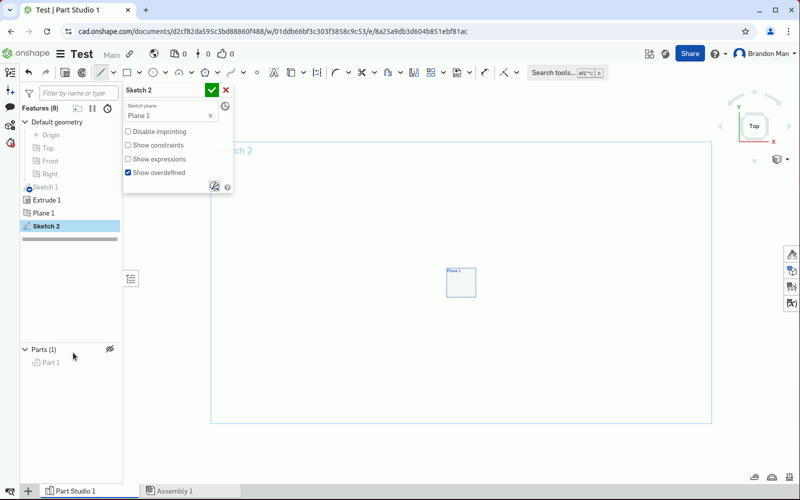
mouse_move(476, 233)
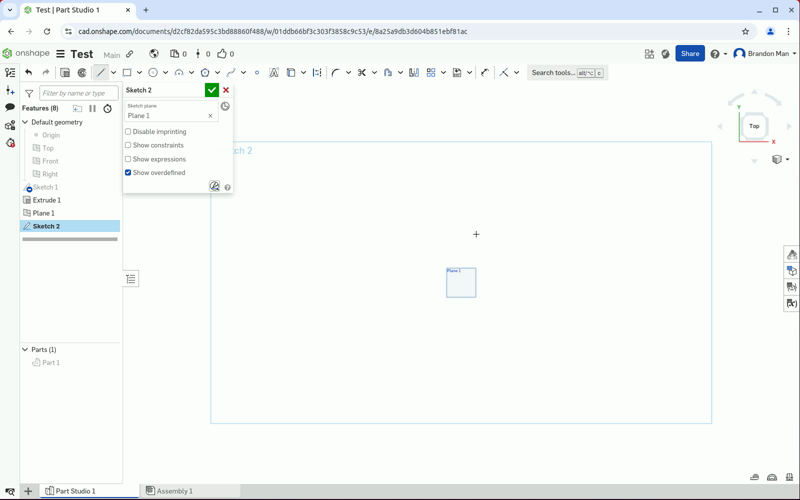
click(476, 233)
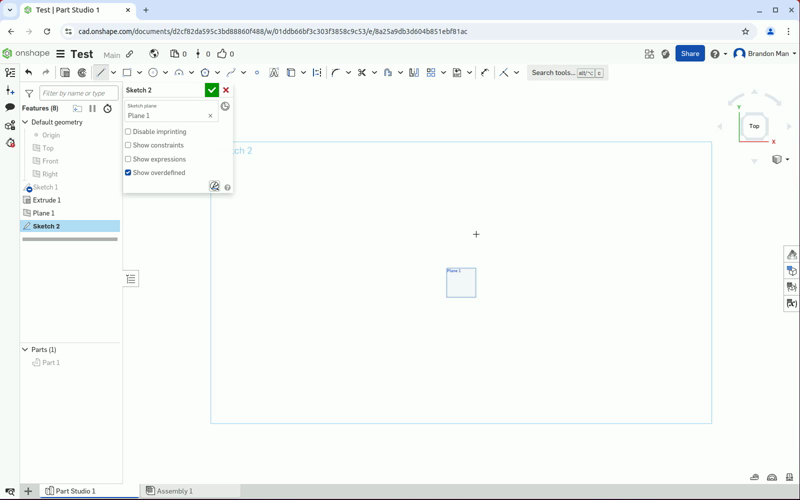
key_up(shift)
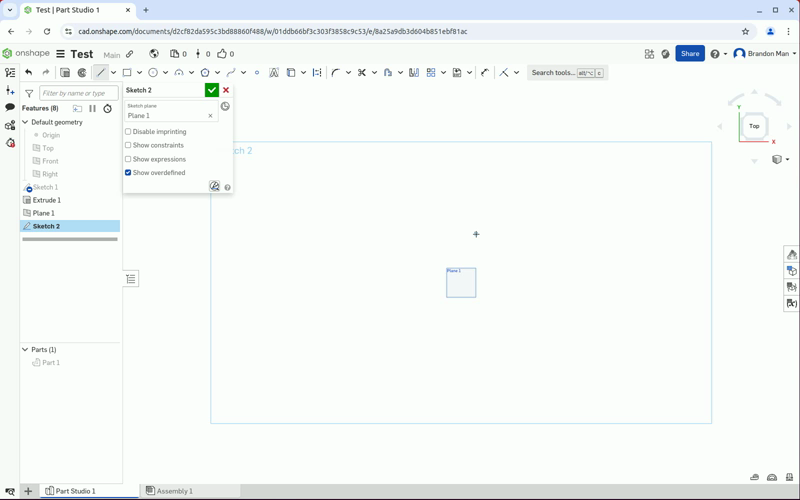
key_down(shift)
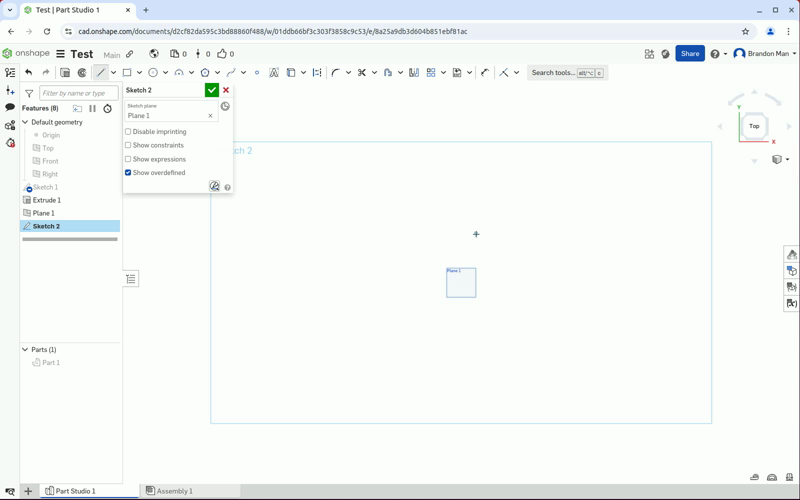
mouse_move(506, 233)
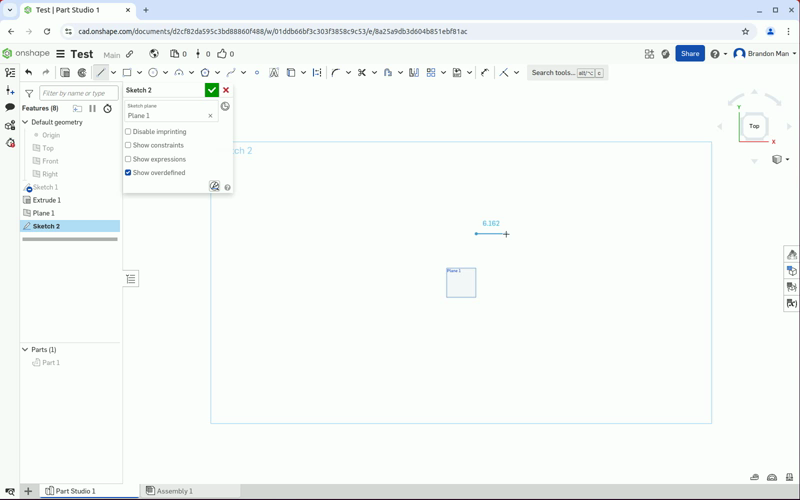
mouse_move(504, 233)
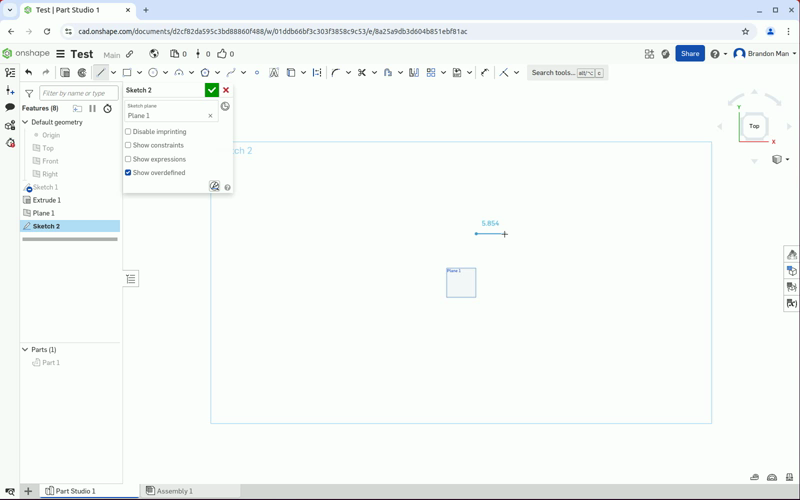
click(504, 233)
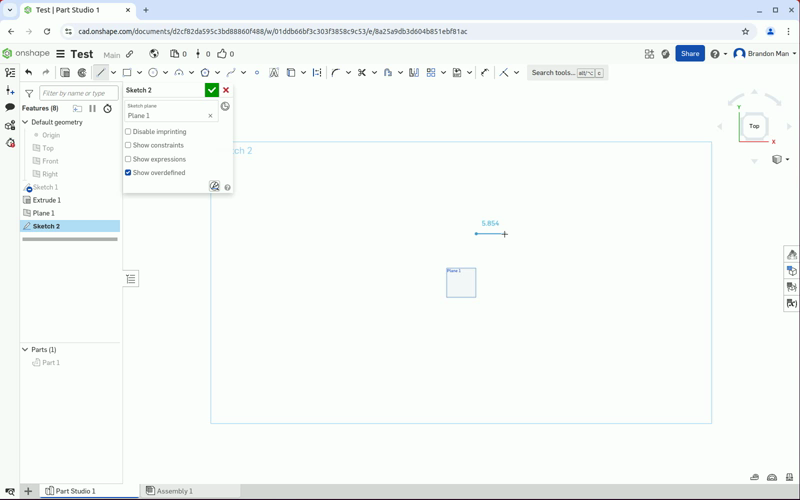
key_up(shift)
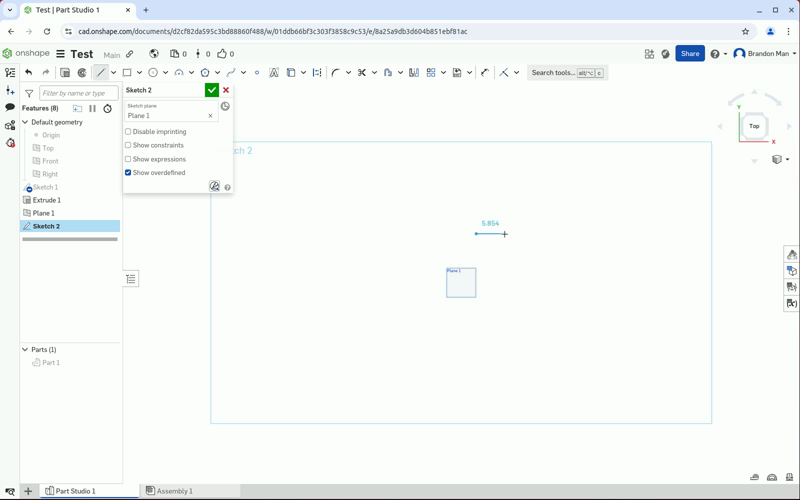
key_down(shift)
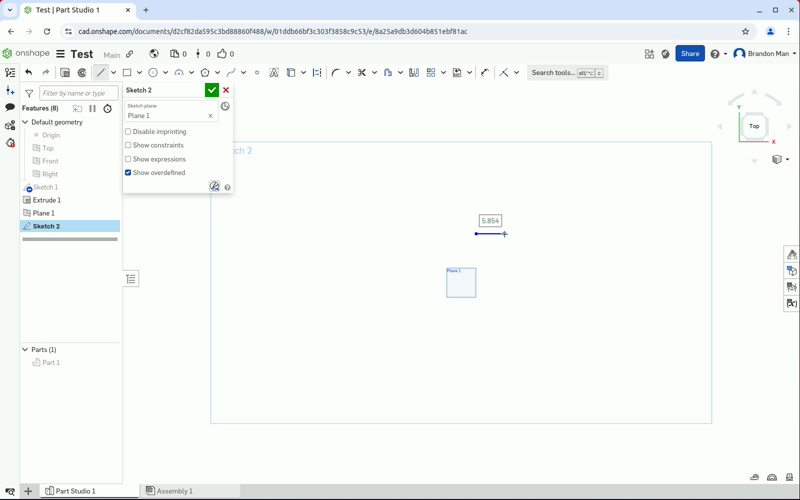
mouse_move(534, 233)
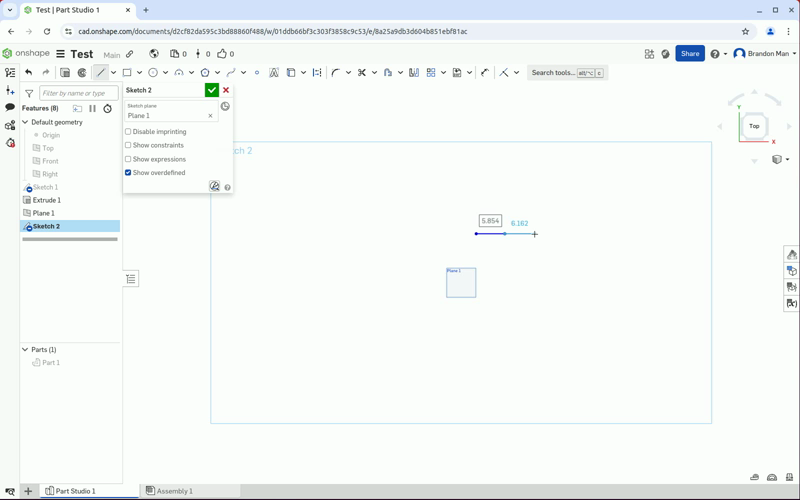
mouse_move(504, 263)
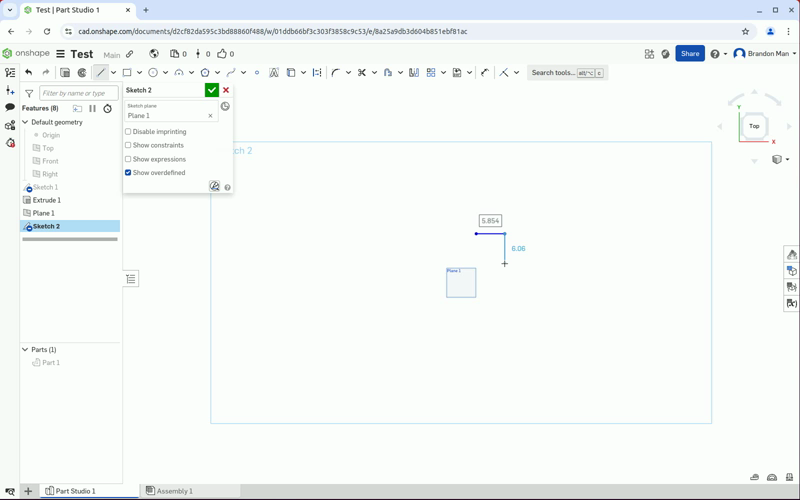
click(504, 263)
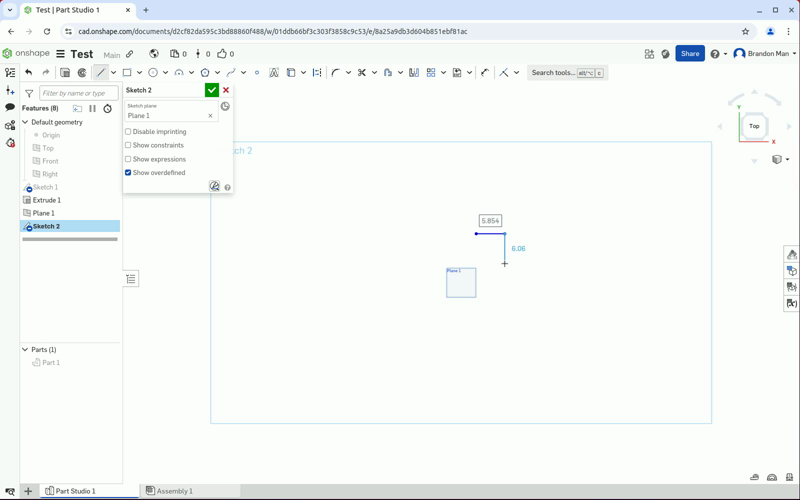
key_up(shift)
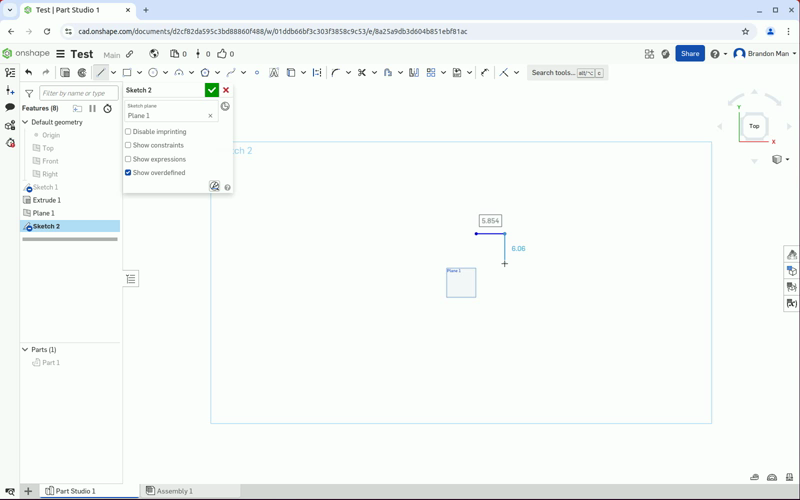
key_down(shift)
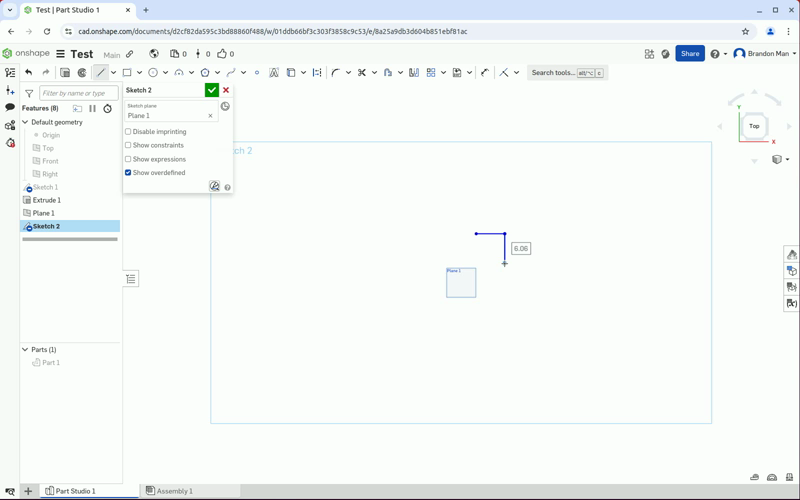
mouse_move(534, 263)
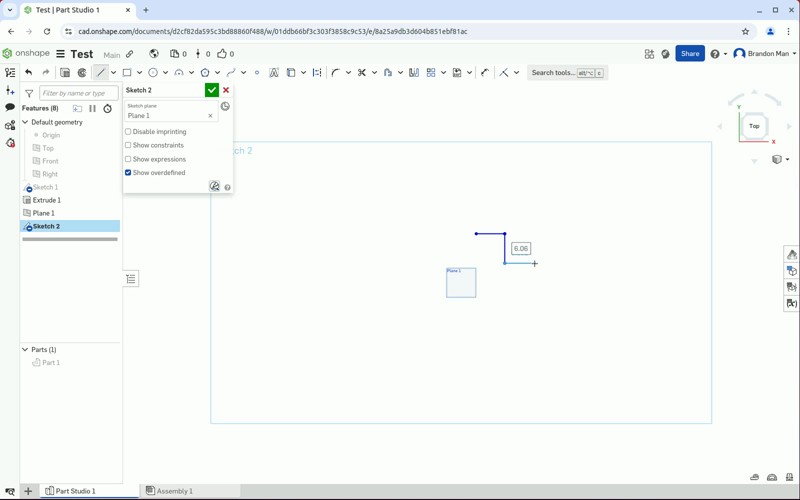
mouse_move(530, 263)
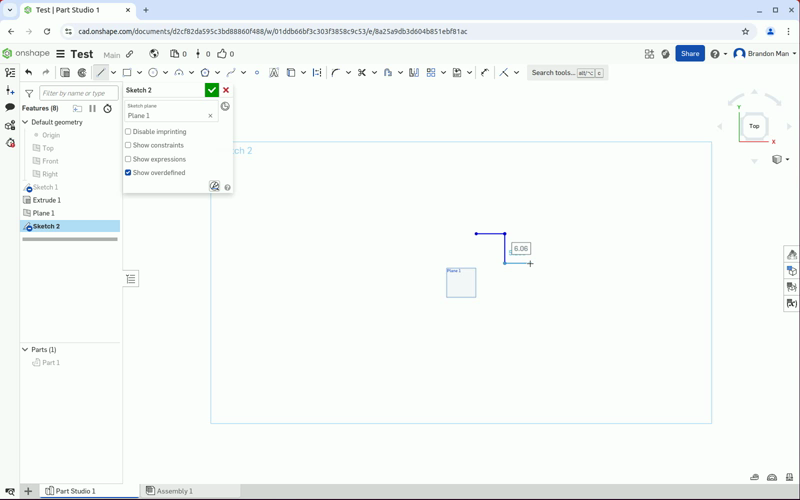
click(530, 263)
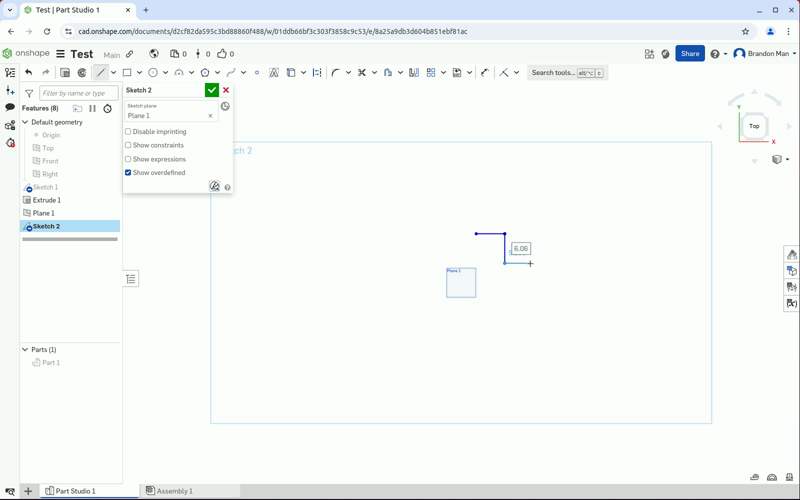
key_up(shift)
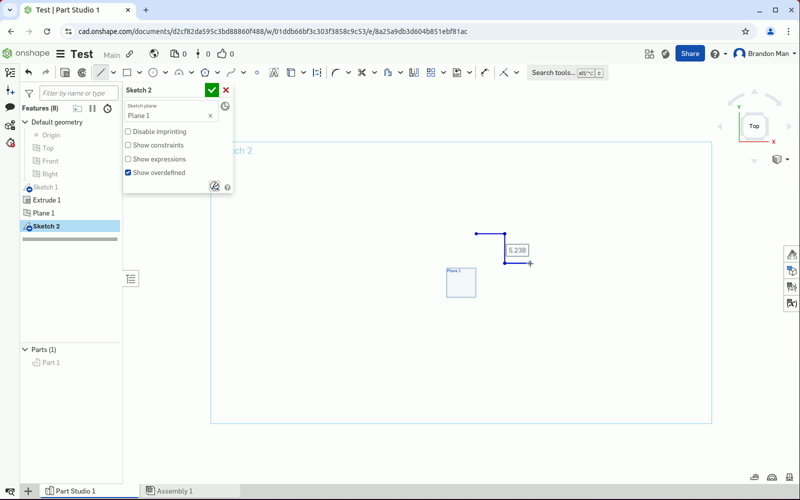
key_down(shift)
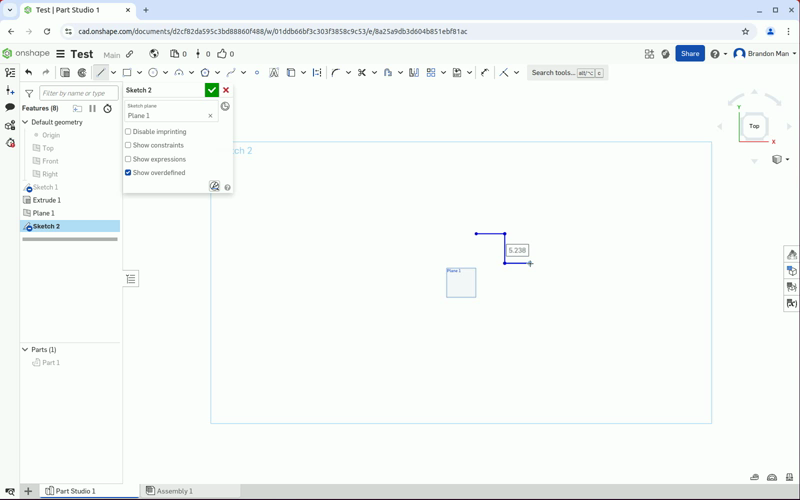
mouse_move(560, 263)
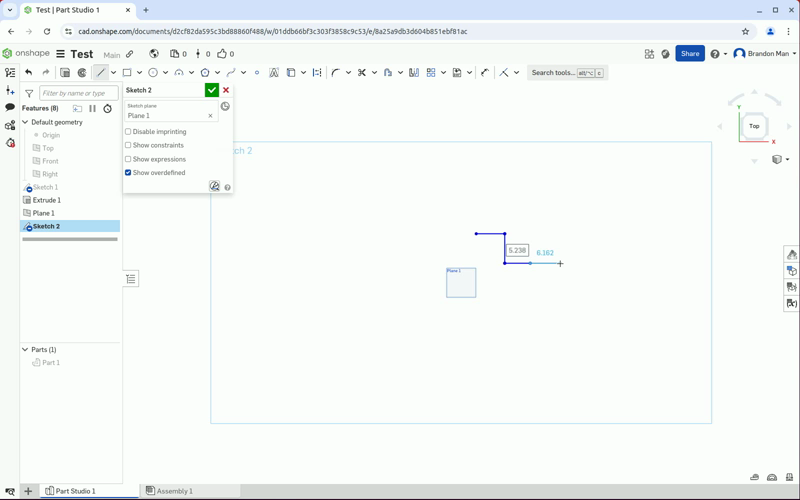
mouse_move(530, 235)
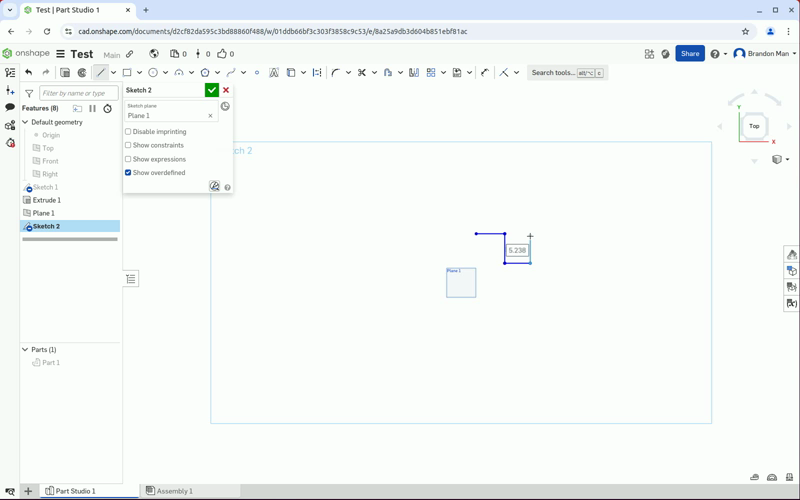
click(530, 235)
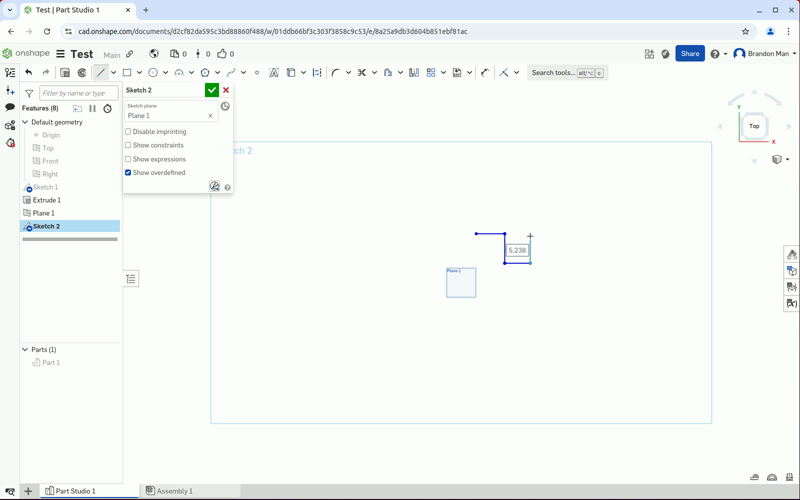
key_up(shift)
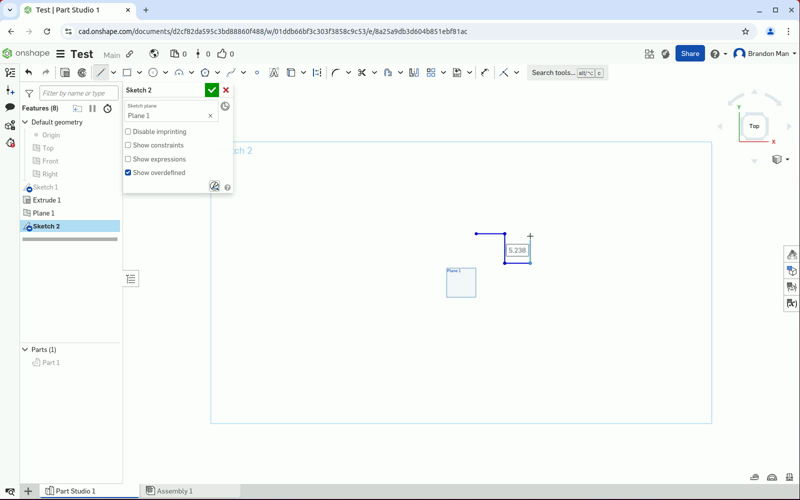
key_down(shift)
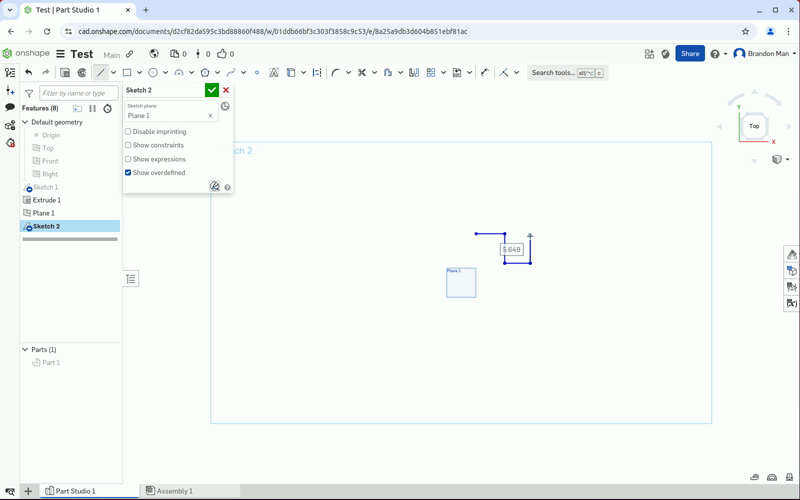
mouse_move(560, 235)
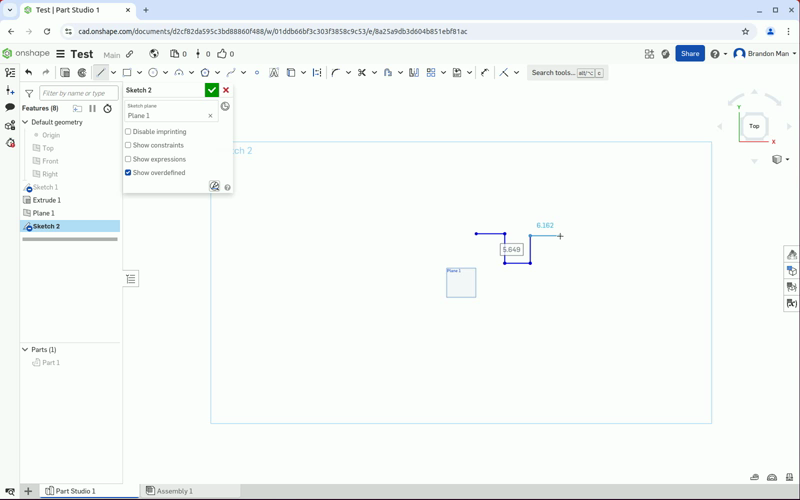
mouse_move(555, 235)
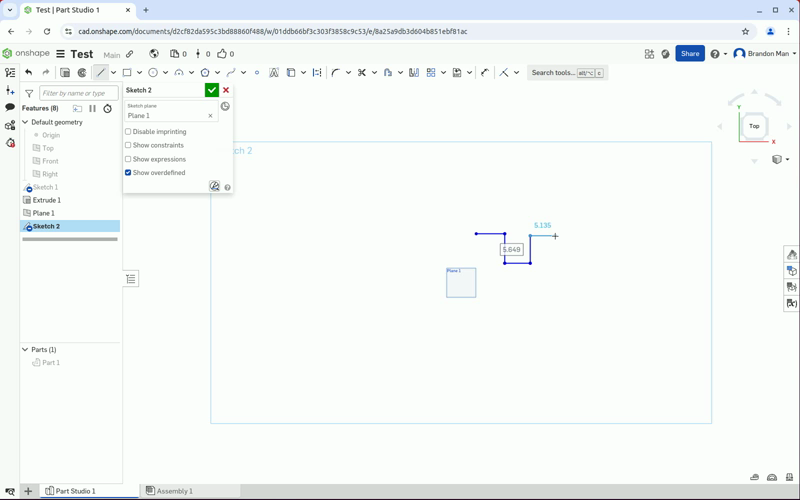
click(555, 235)
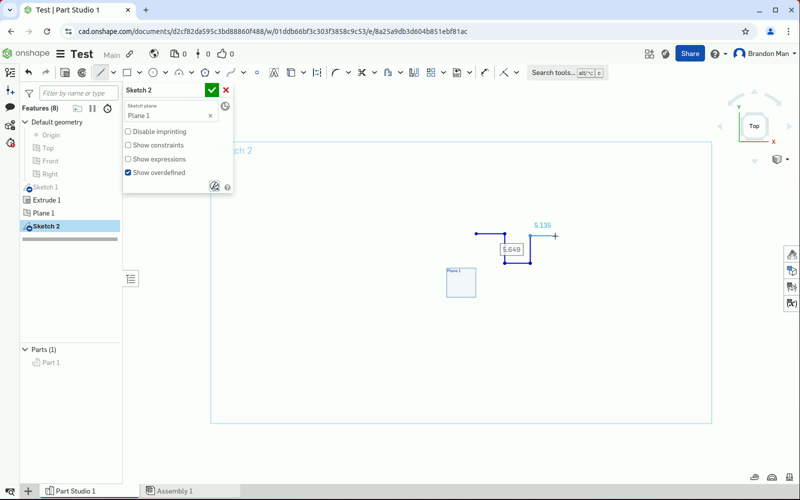
key_up(shift)
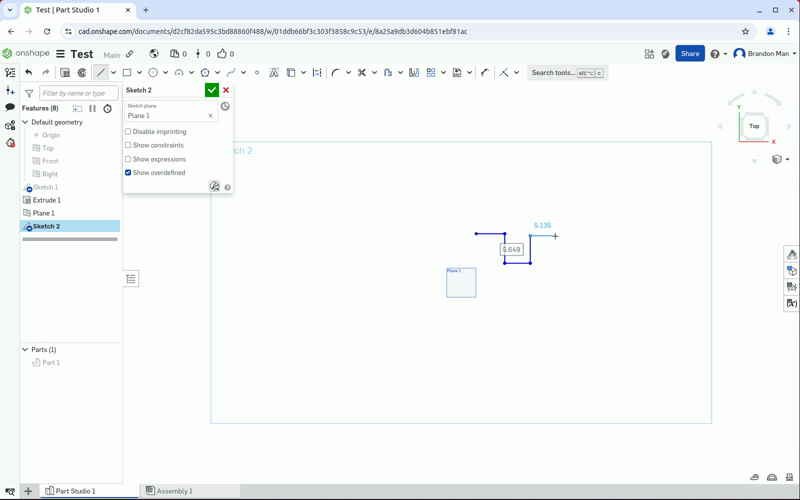
key_down(shift)
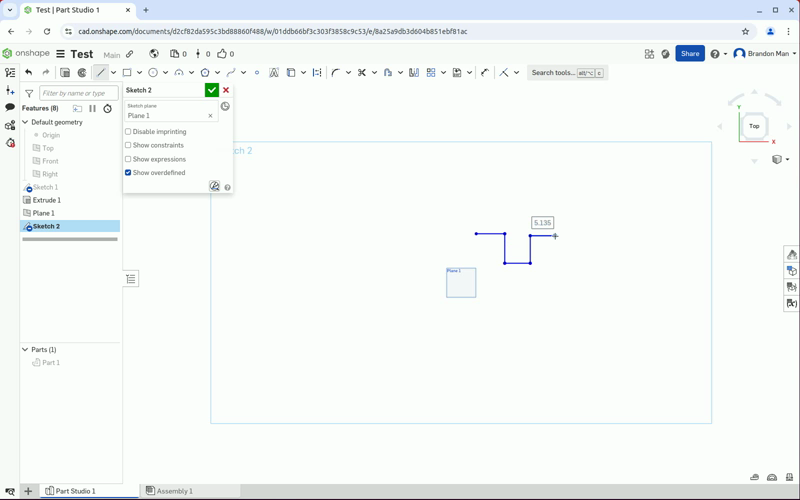
mouse_move(585, 235)
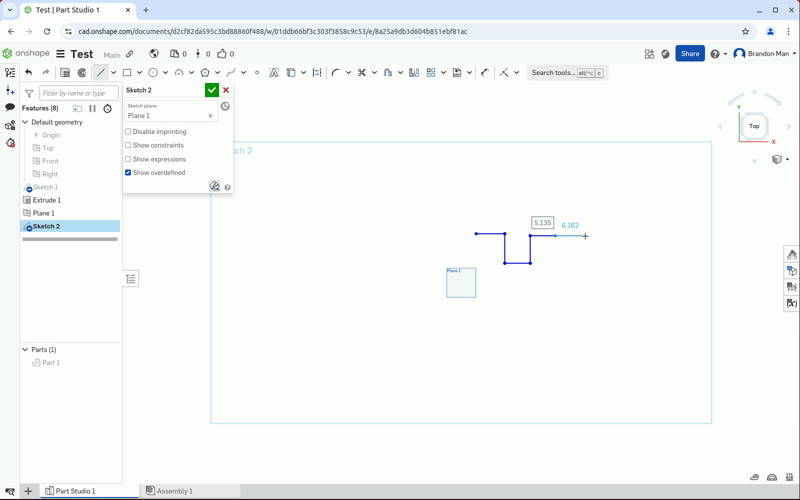
mouse_move(556, 203)
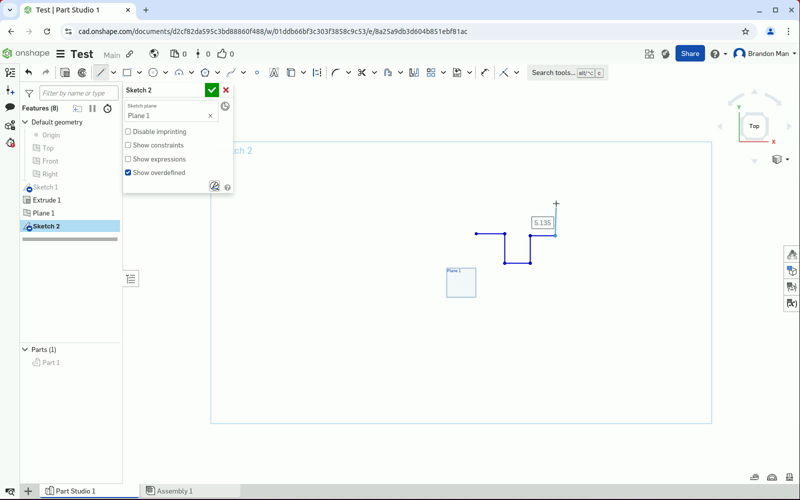
click(556, 203)
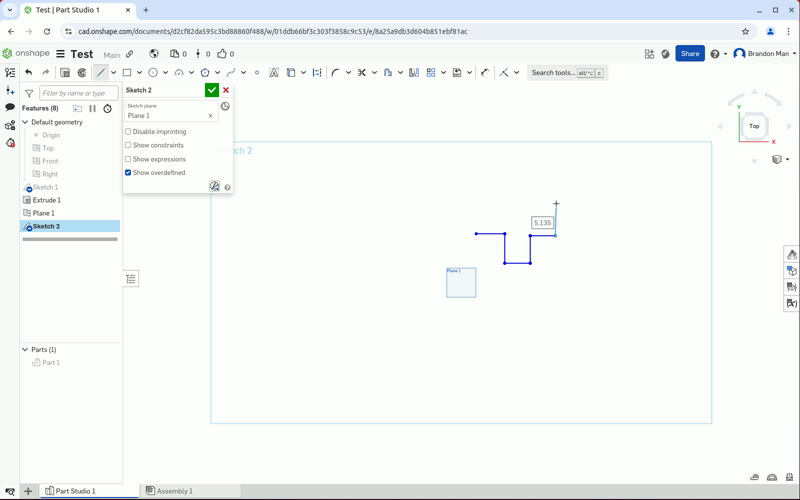
key_up(shift)
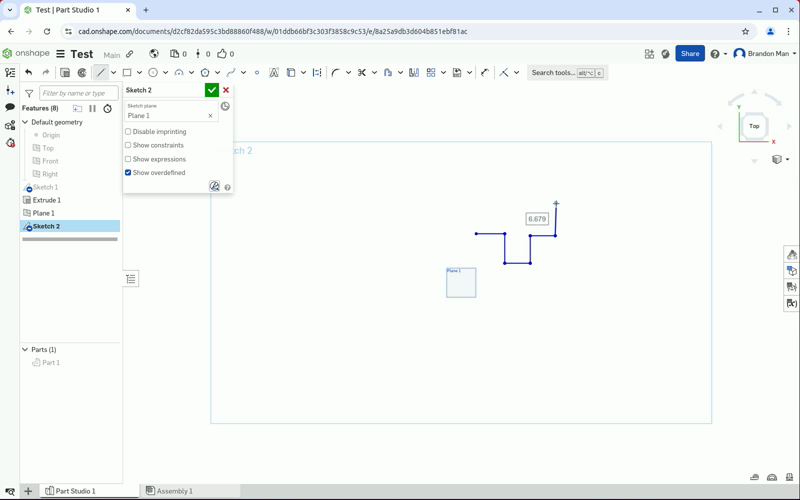
key_down(shift)
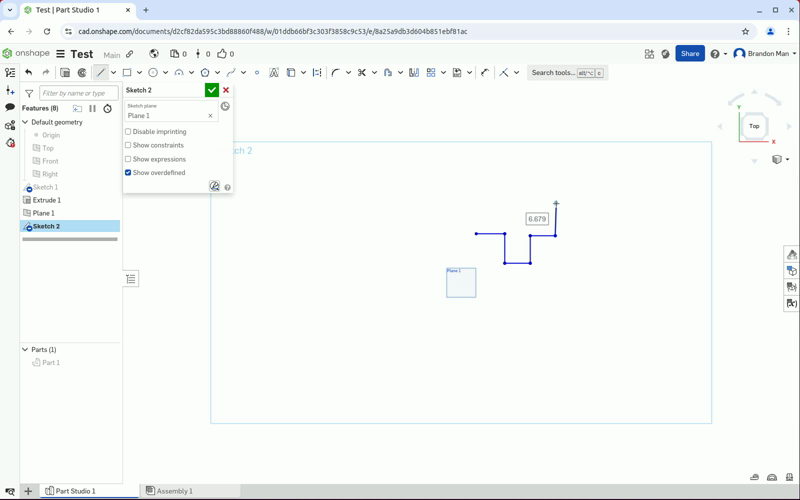
mouse_move(586, 203)
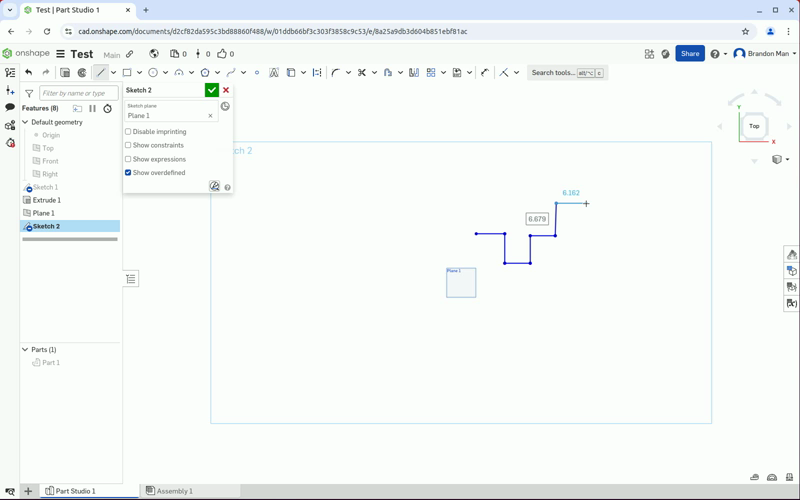
mouse_move(533, 203)
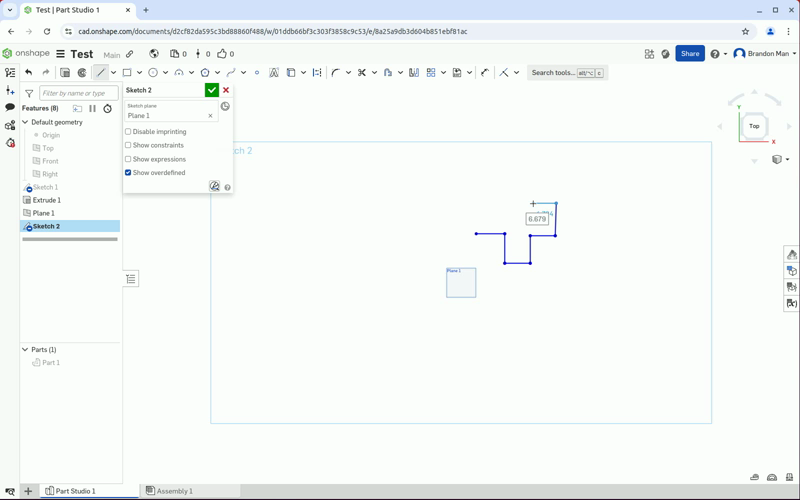
click(533, 203)
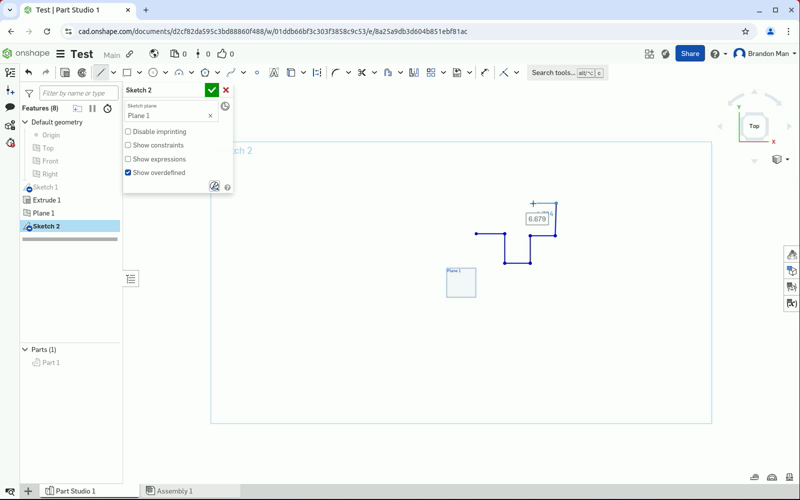
key_up(shift)
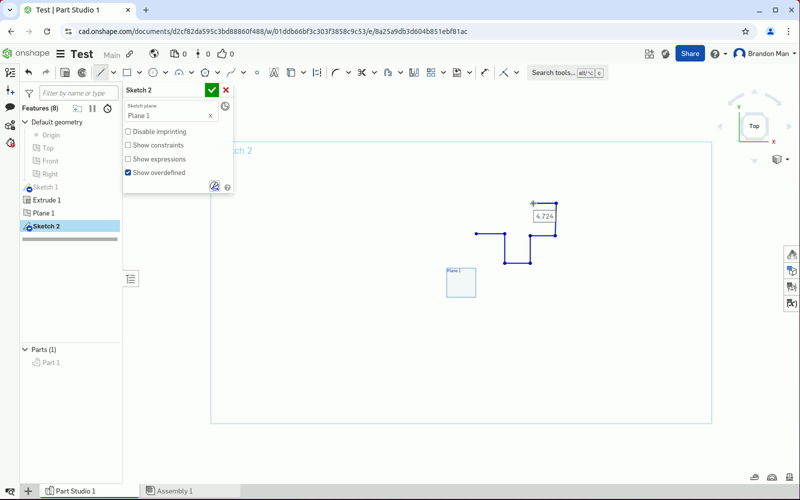
key_down(shift)
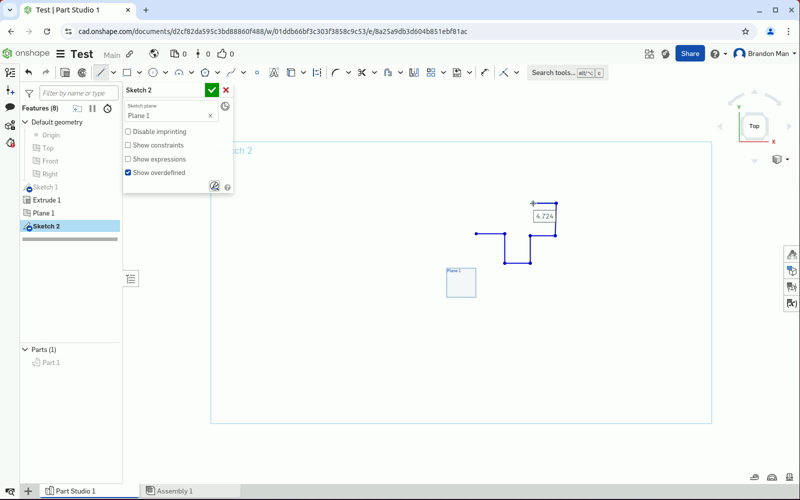
mouse_move(563, 203)
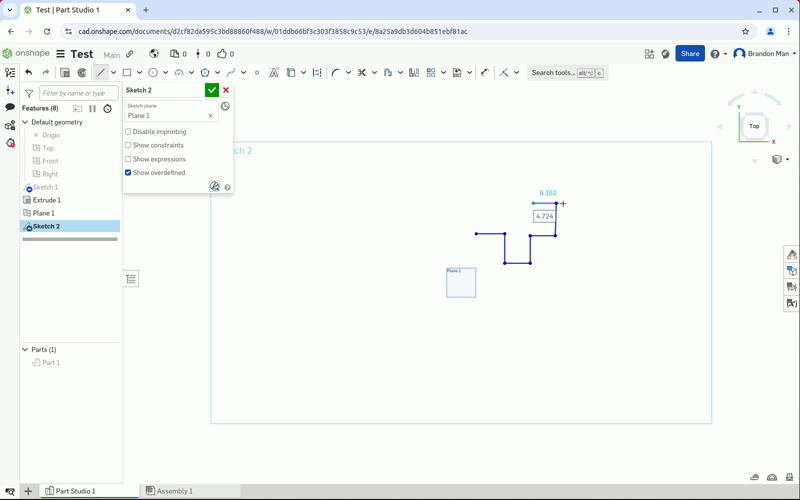
mouse_move(532, 174)
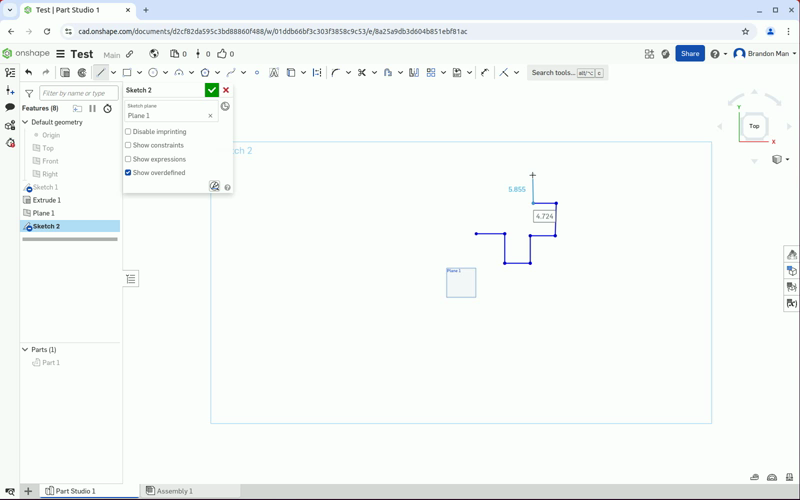
click(532, 174)
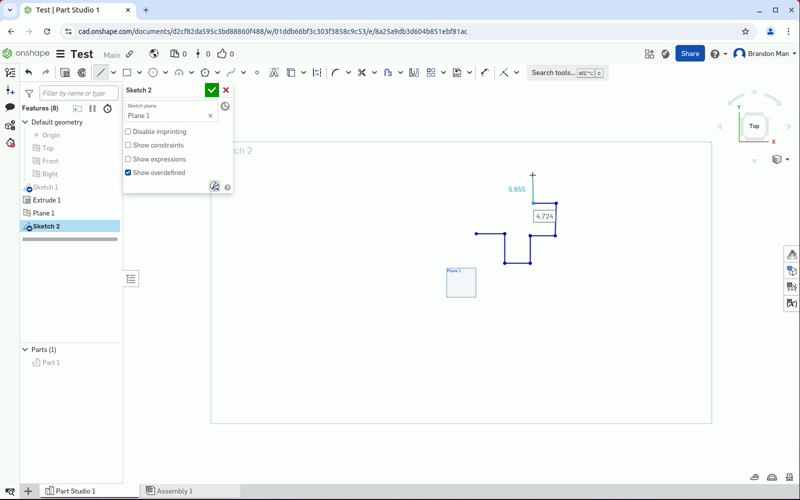
key_up(shift)
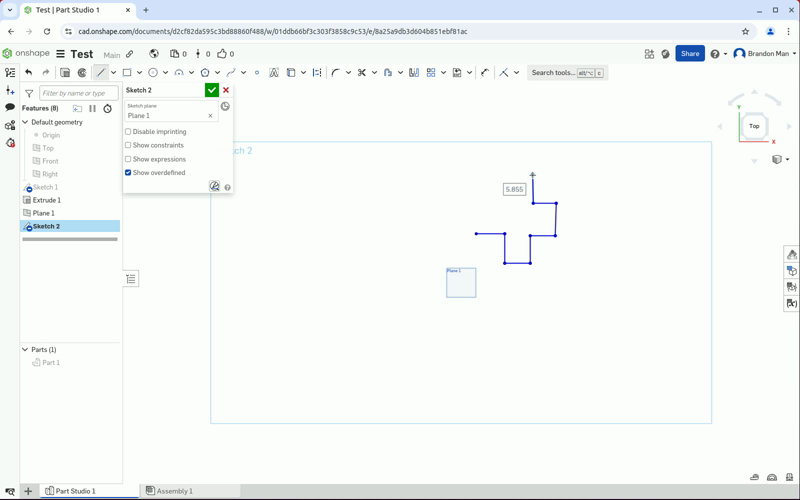
key_down(shift)
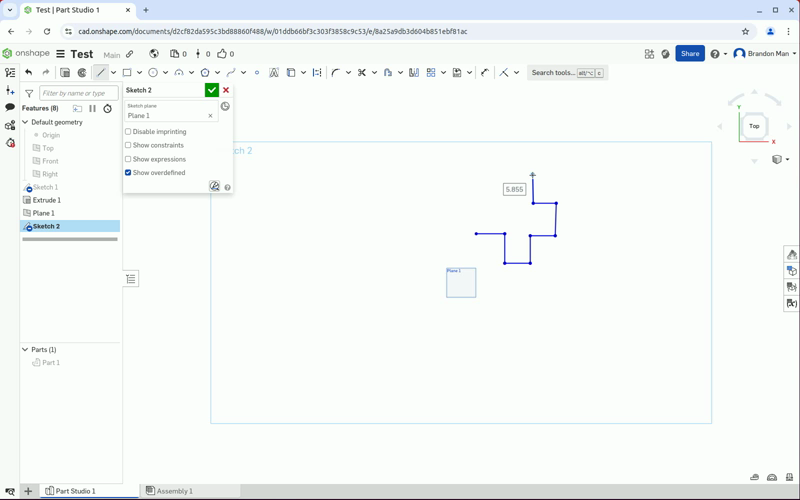
mouse_move(562, 174)
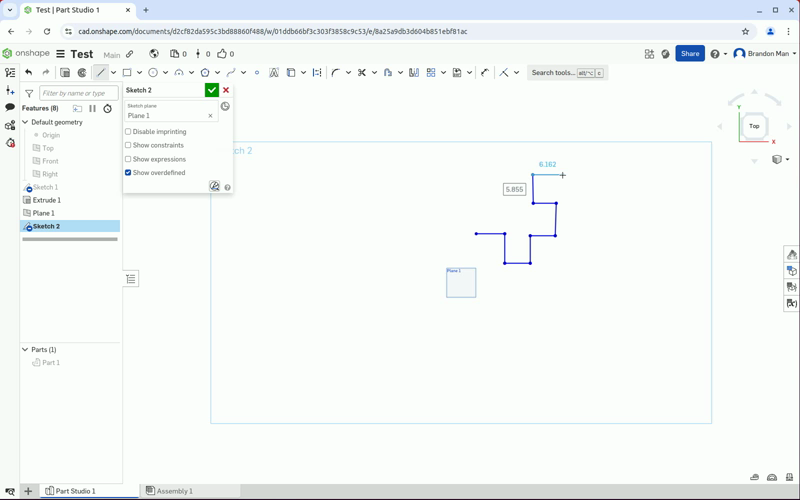
mouse_move(504, 174)
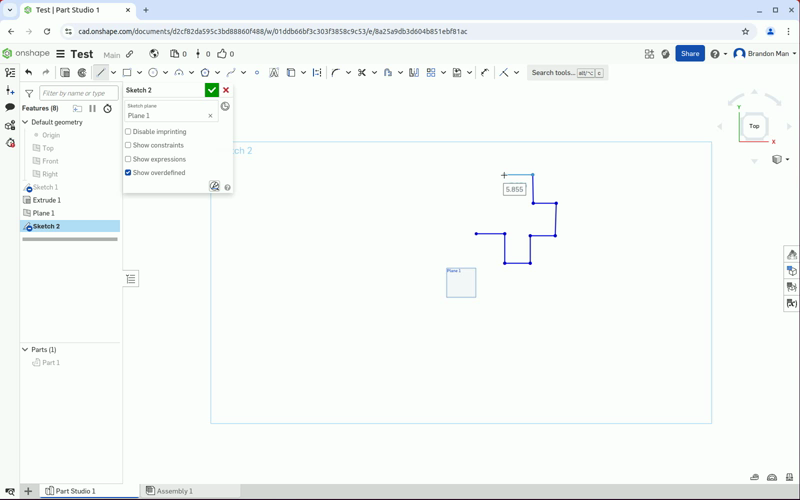
click(504, 174)
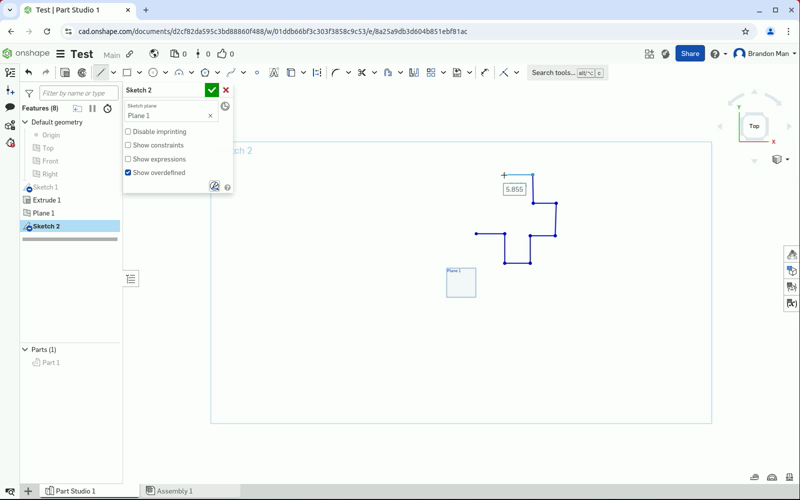
key_up(shift)
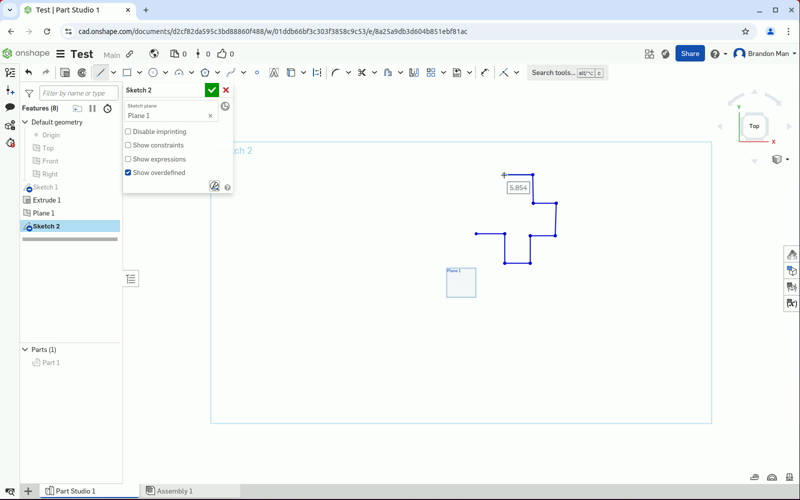
key_down(shift)
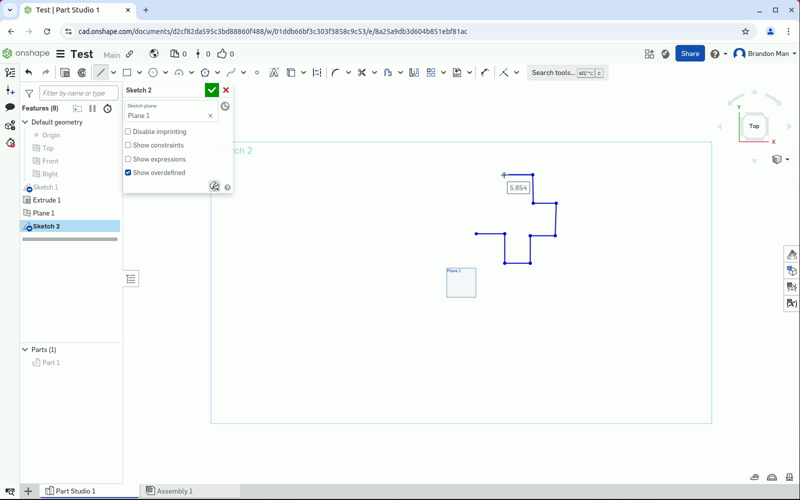
mouse_move(534, 174)
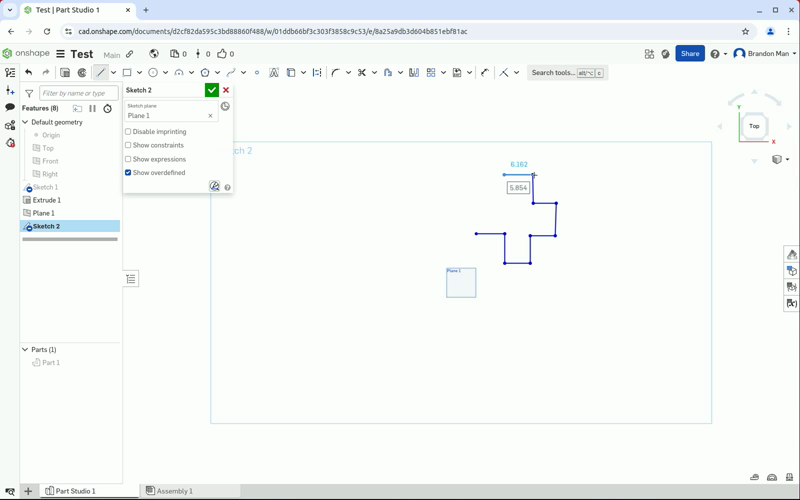
mouse_move(504, 203)
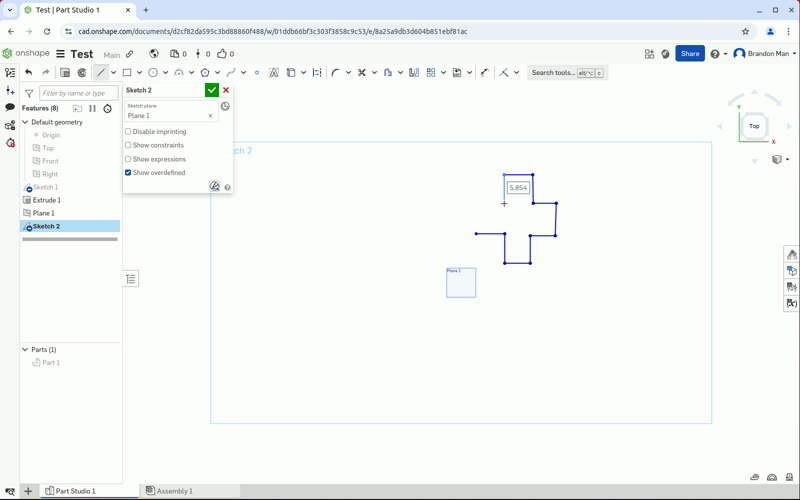
click(504, 203)
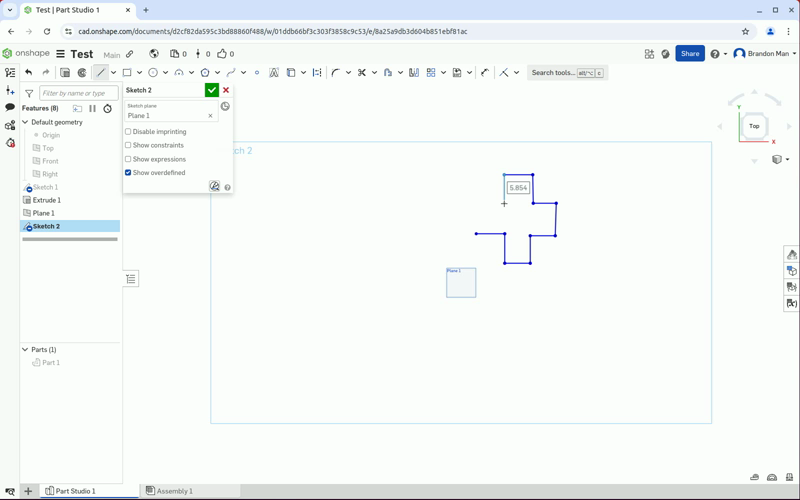
key_up(shift)
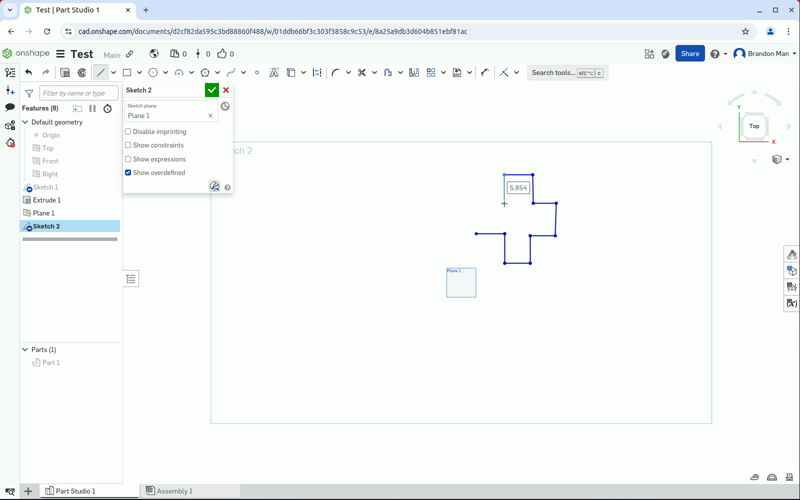
key_down(shift)
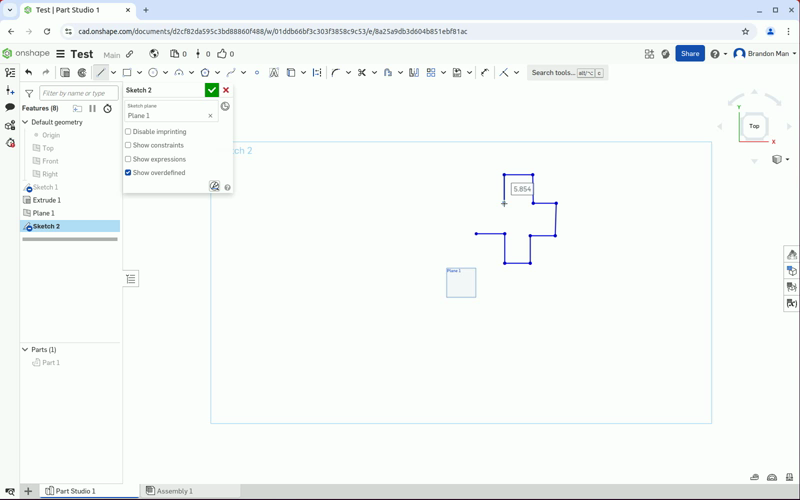
mouse_move(534, 203)
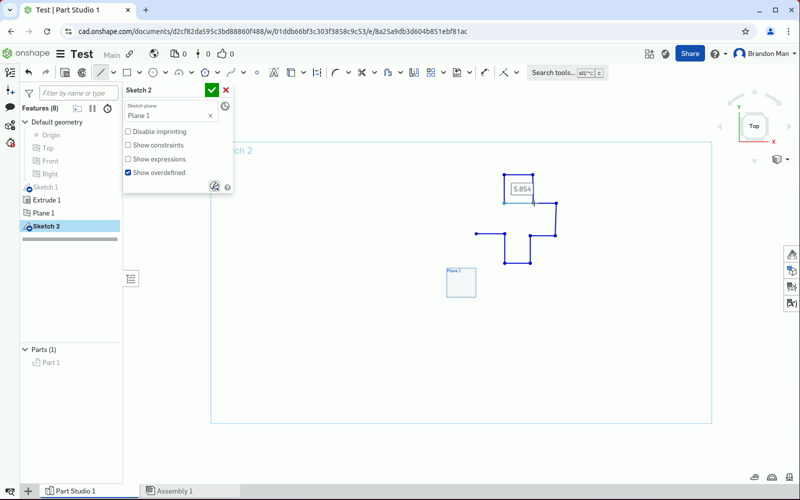
mouse_move(476, 203)
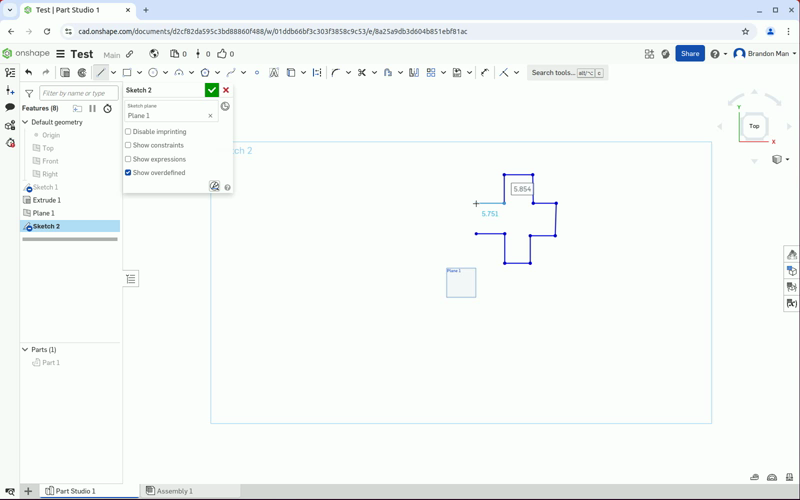
click(476, 203)
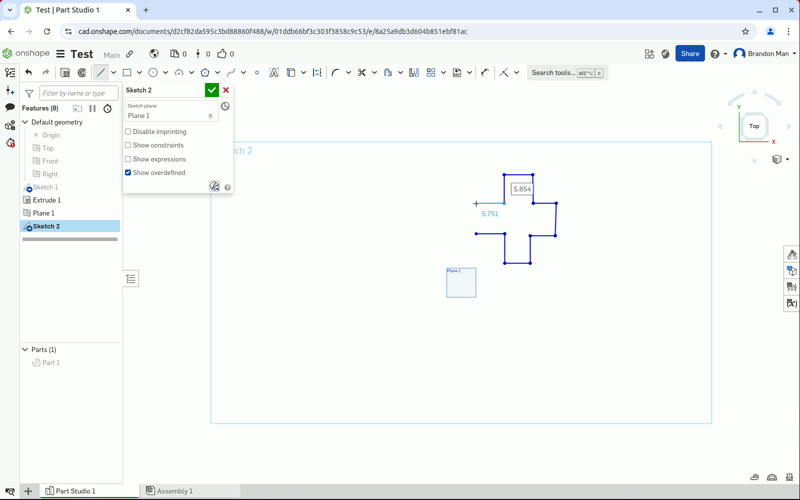
key_up(shift)
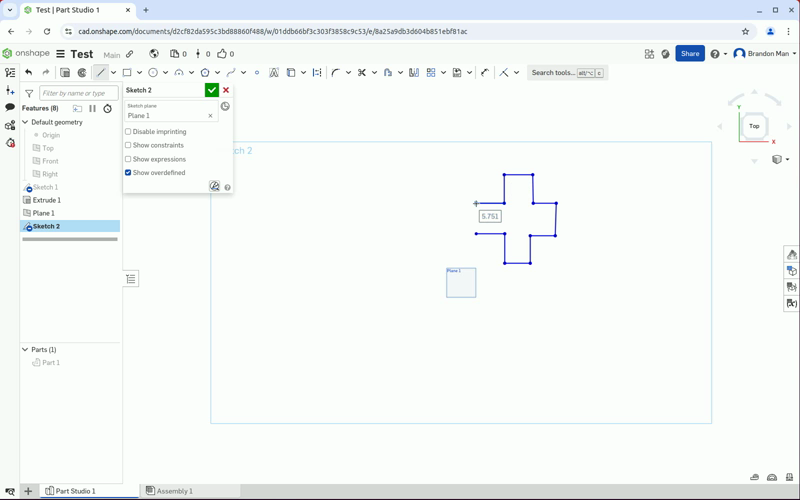
mouse_move(506, 203)
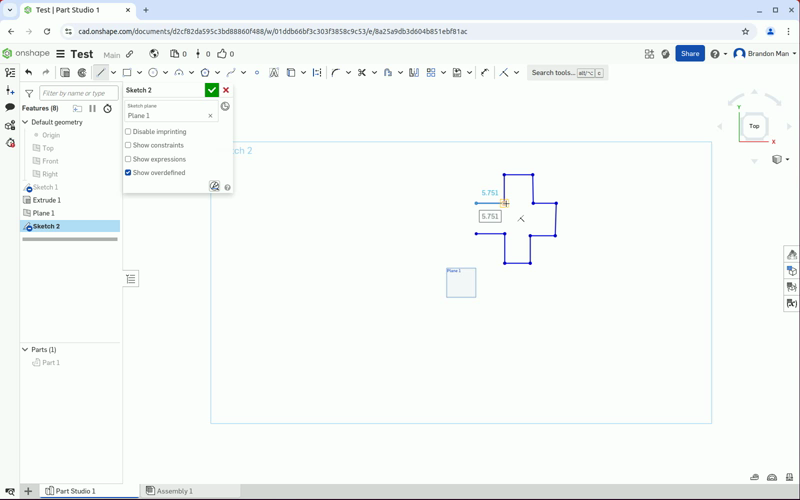
key_down(shift)
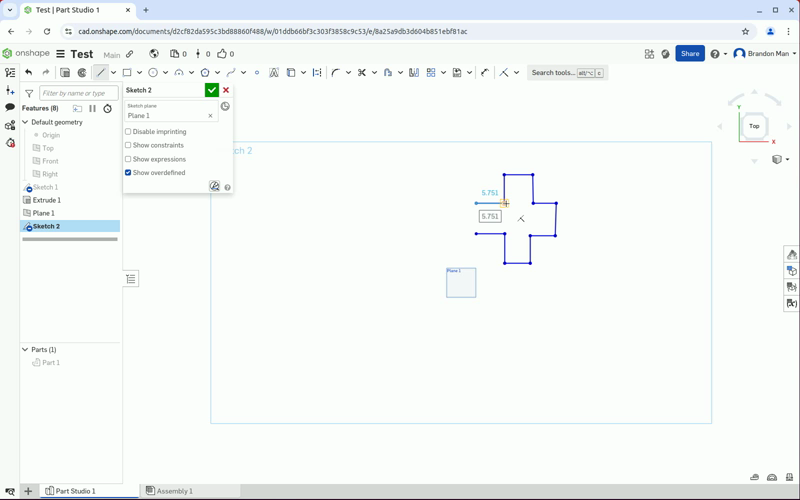
mouse_move(476, 233)
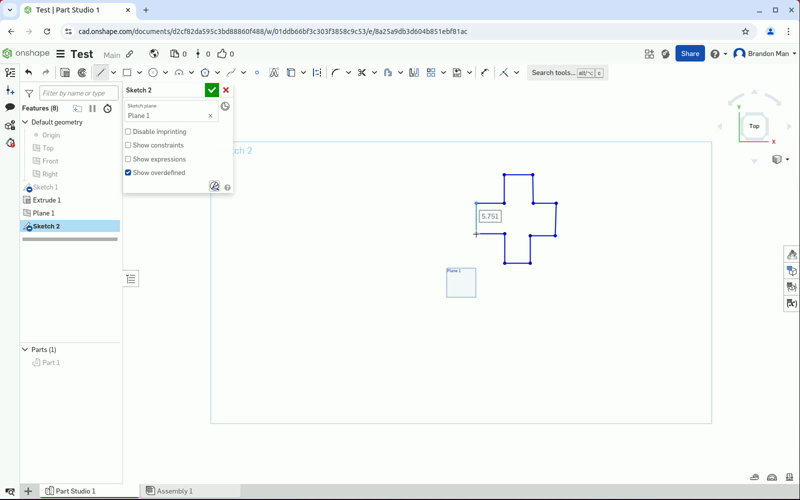
key_up(shift)
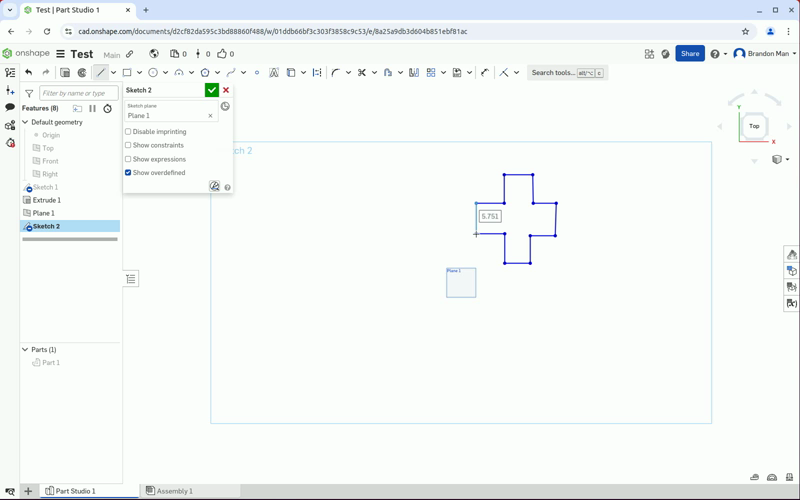
click(476, 233)
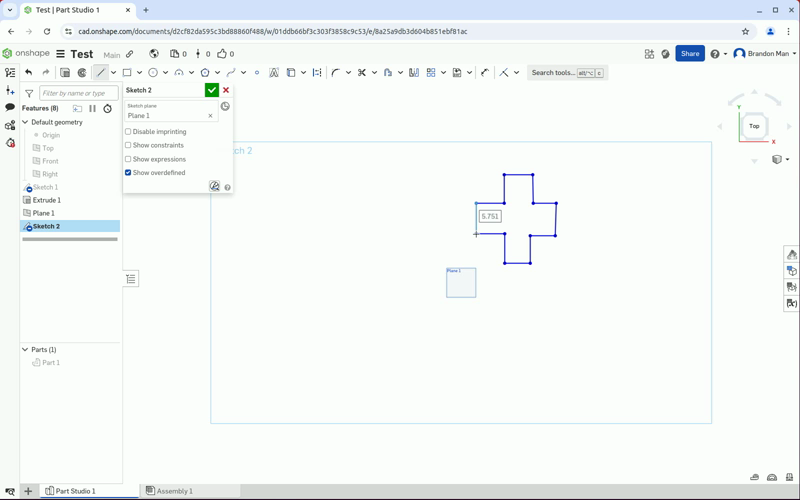
key(esc)
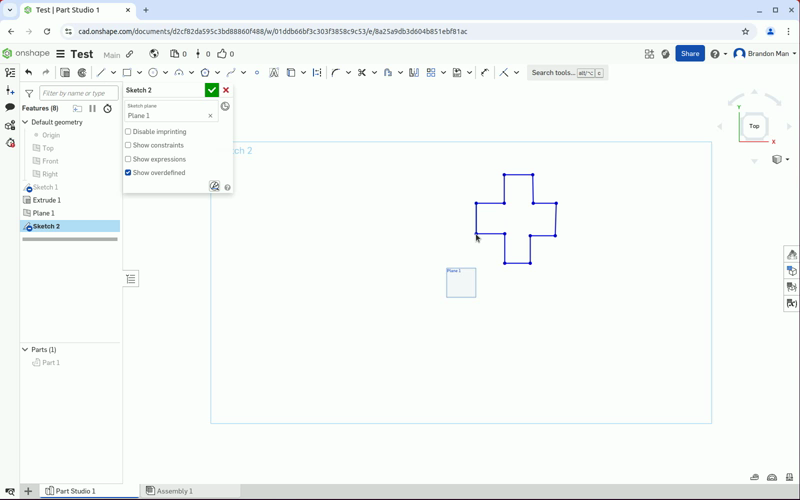
mouse_move(519, 217)
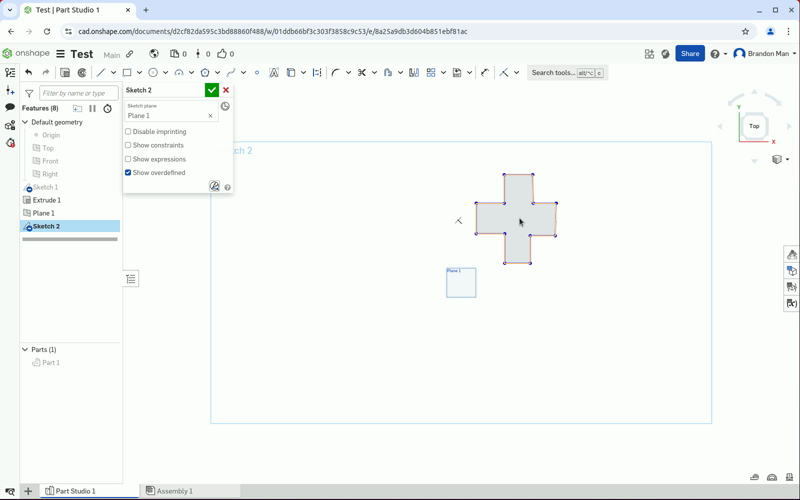
click(519, 217)
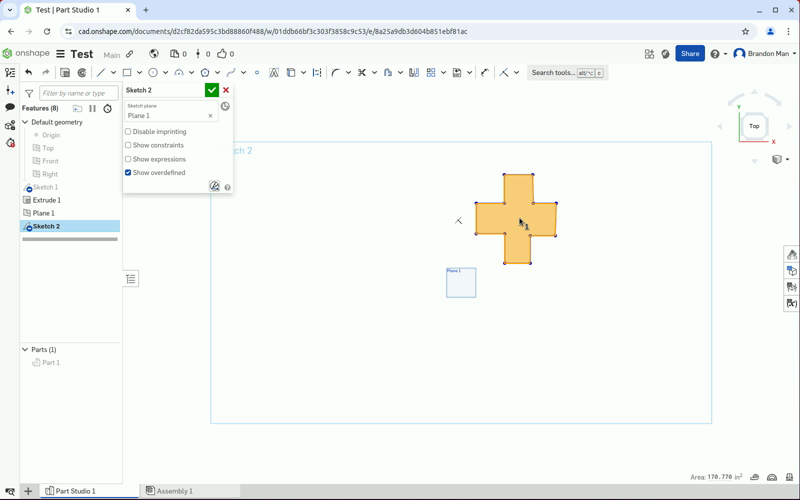
mouse_move(73, 352)
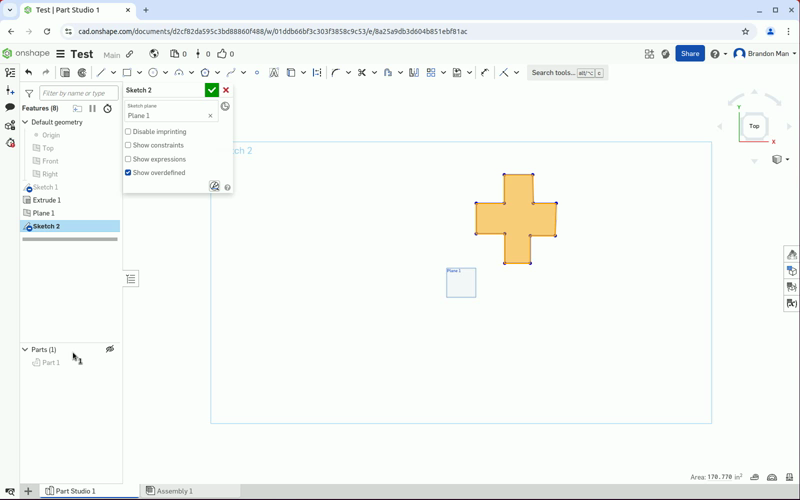
key(shift+y)
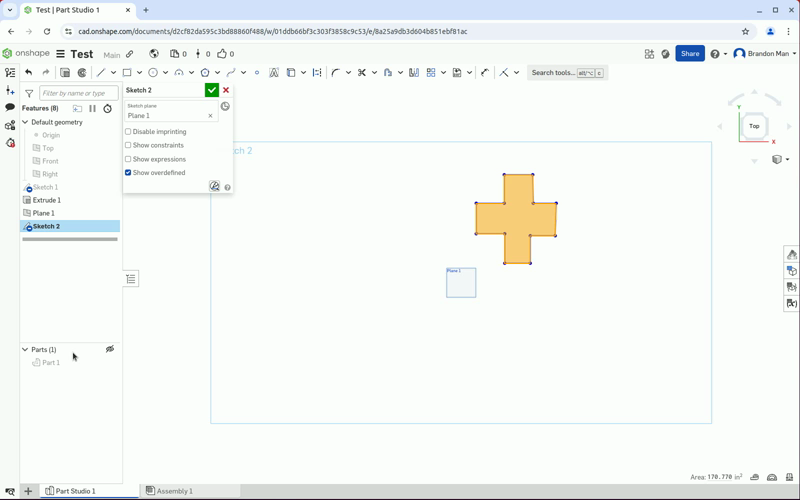
key(shift+e)
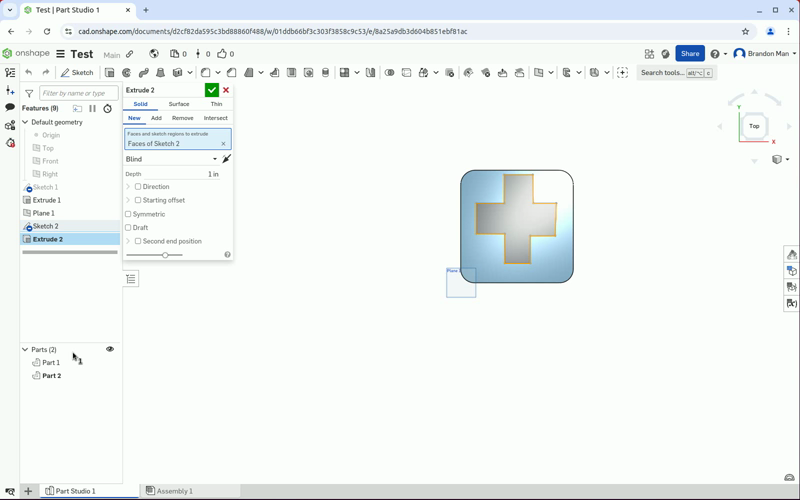
mouse_move(143, 106)
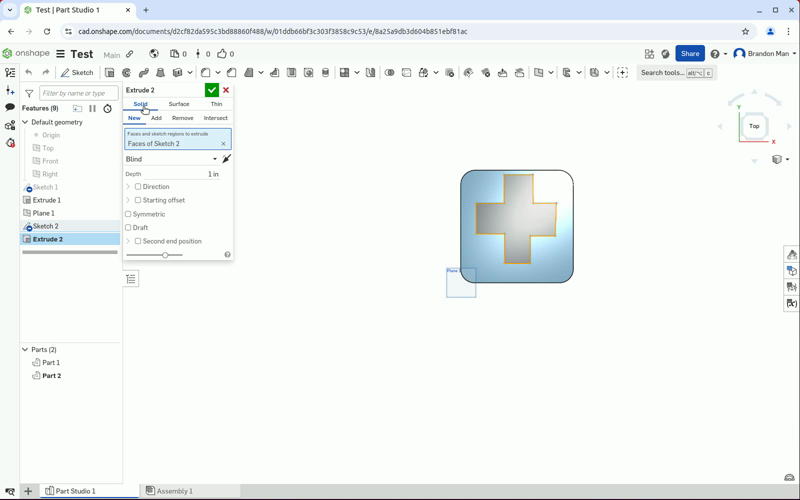
click(143, 106)
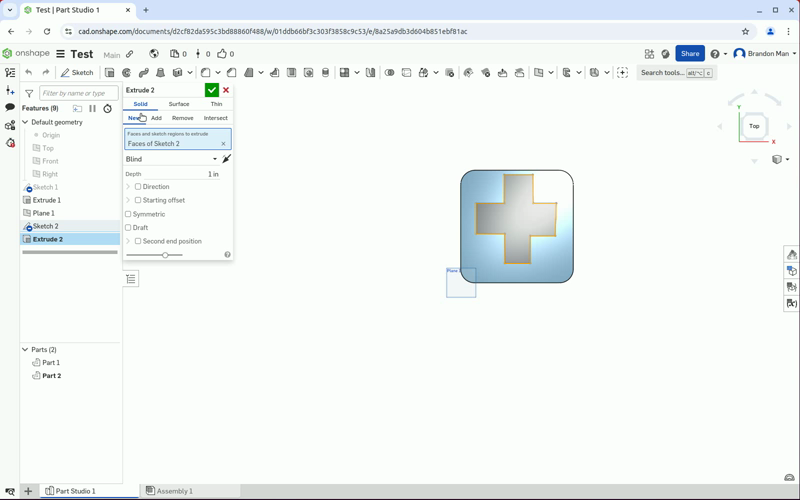
mouse_move(137, 120)
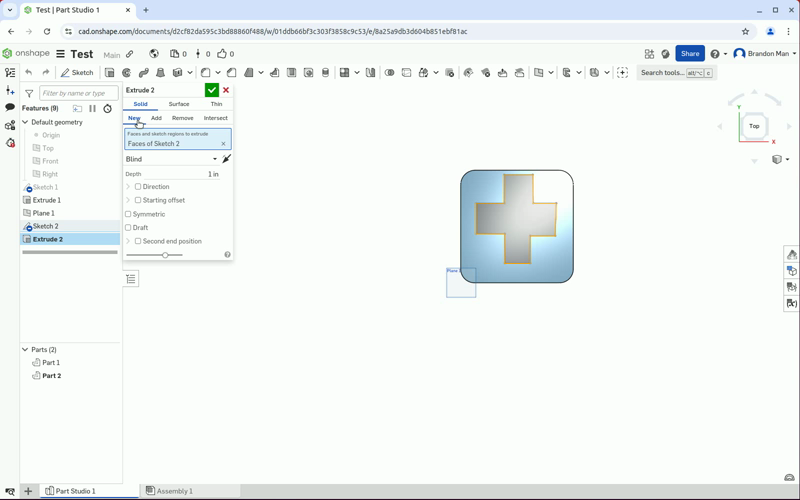
click(137, 120)
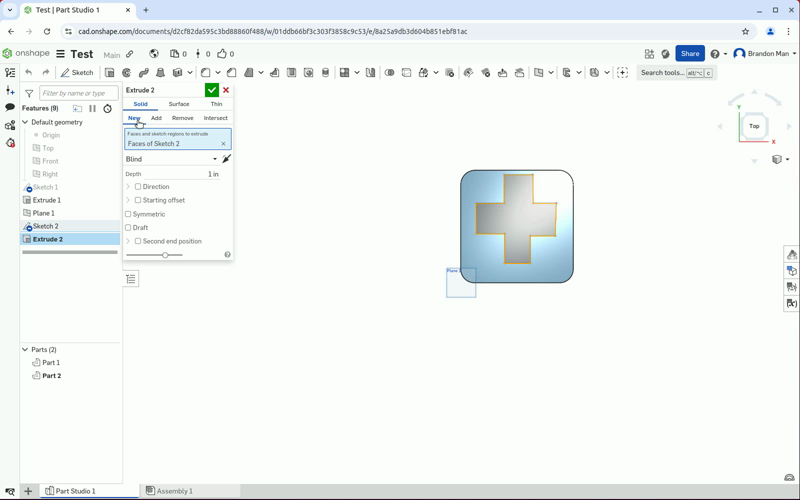
key(tab, 4)
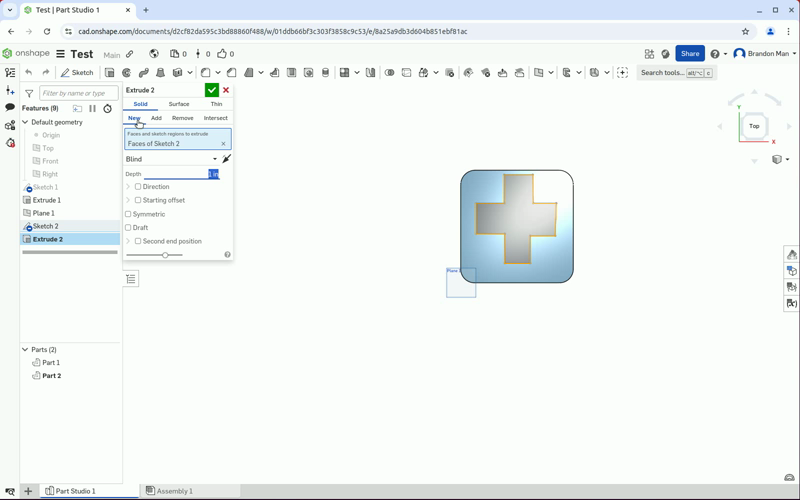
text(2.889)
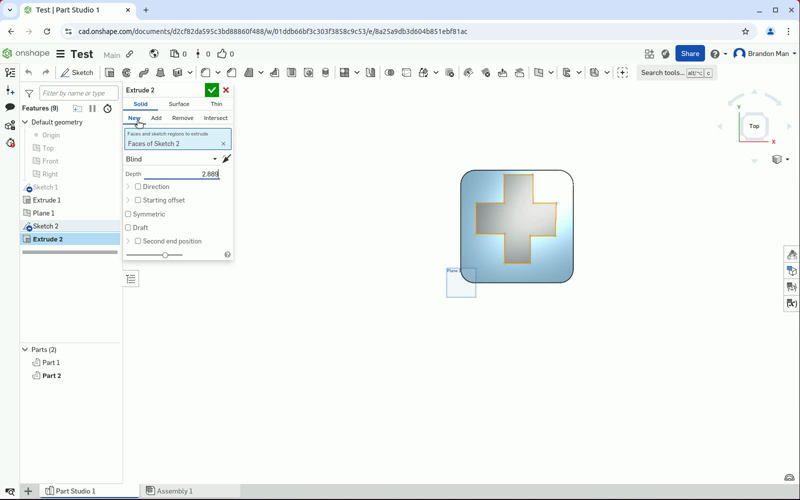
key(enter)
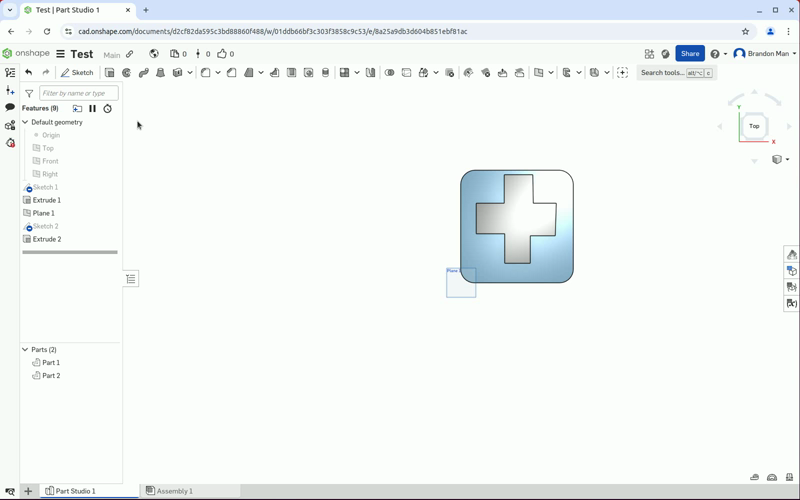
key(shift+h)
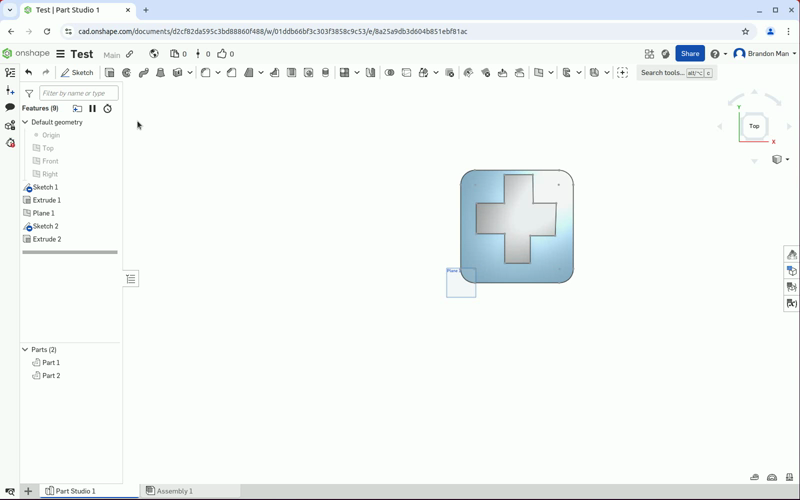
key(shift+h)
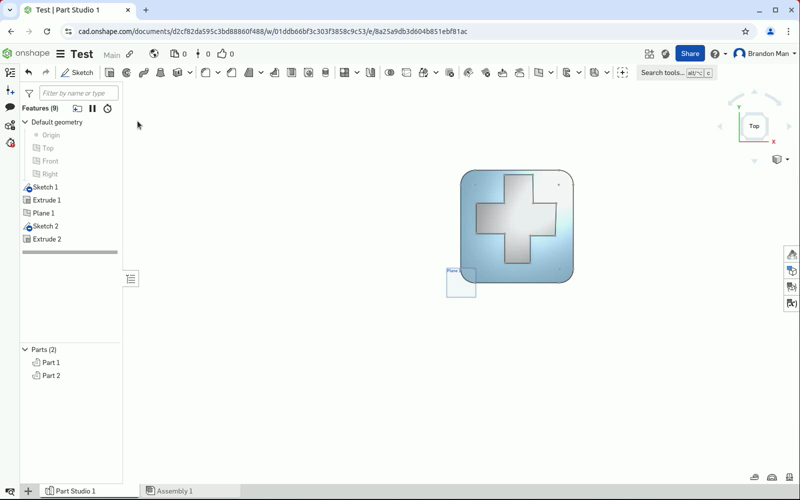
key(shift+7)
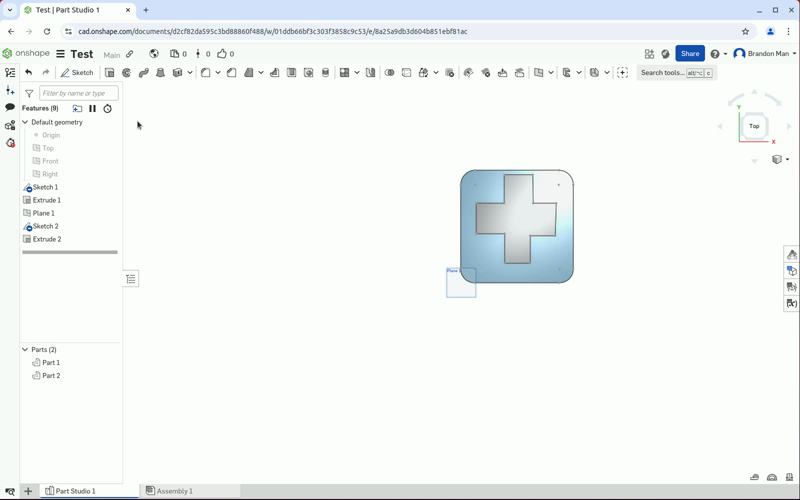
key(up, 3)
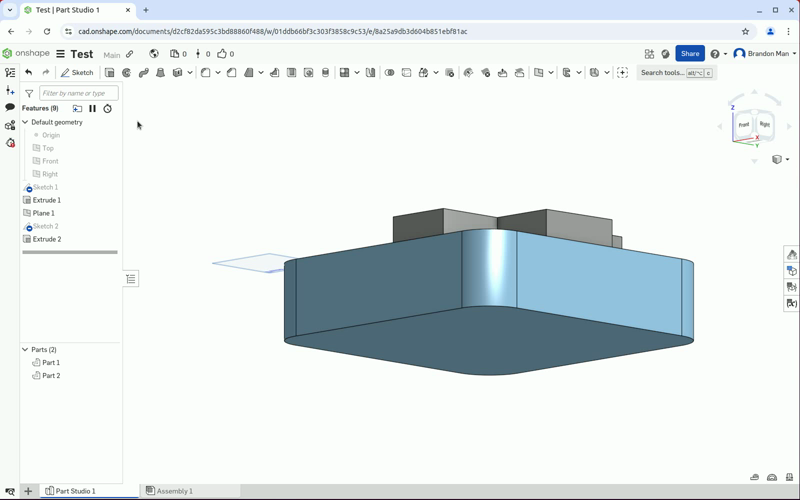
key(left, 3)
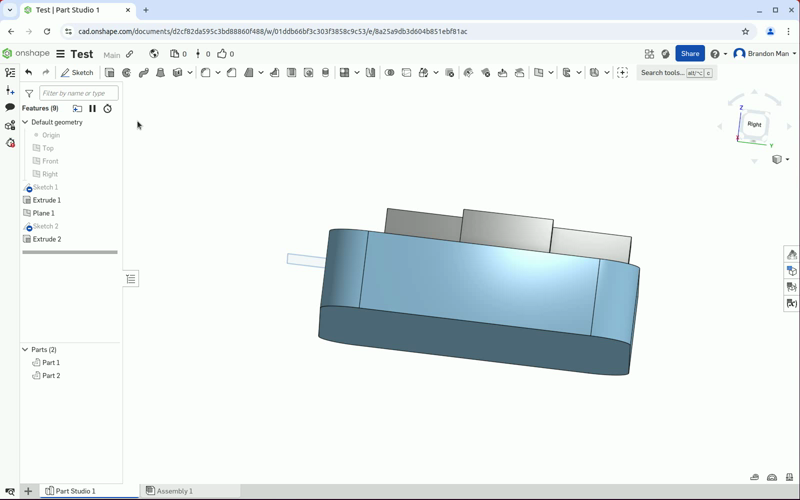
key(right, 3)
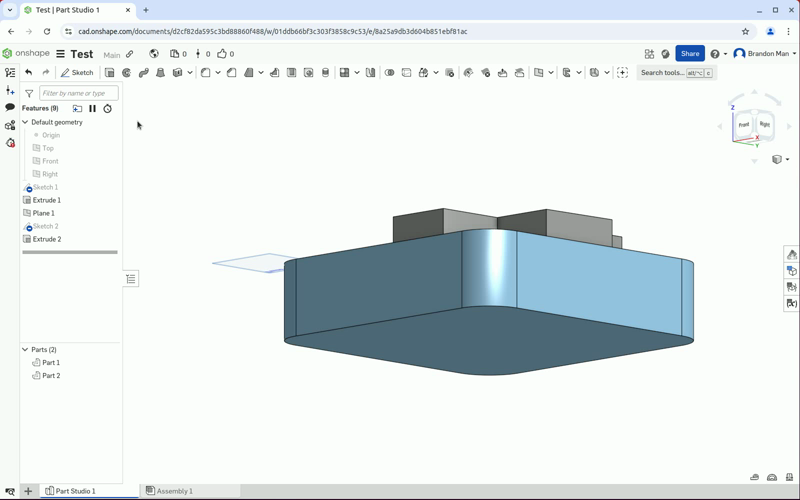
key(down, 3)
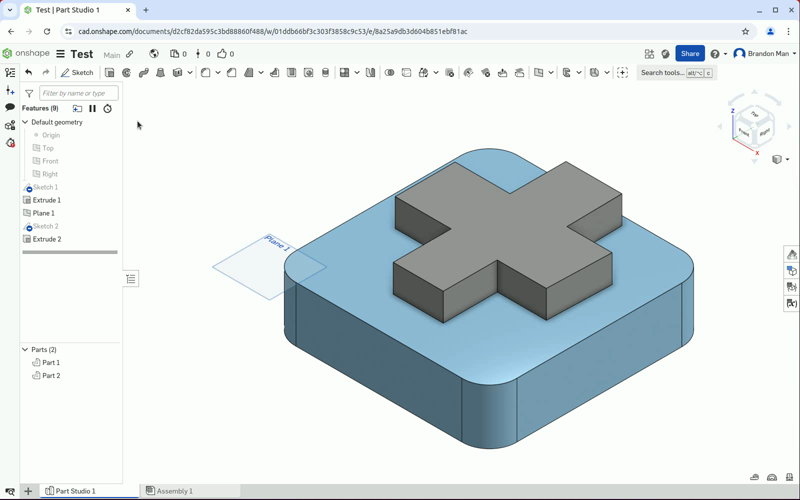
mouse_move(73, 189)
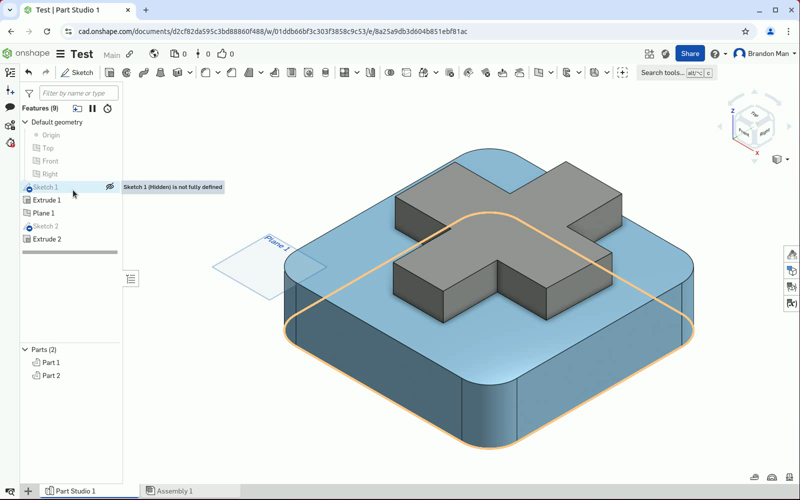
click(73, 189)